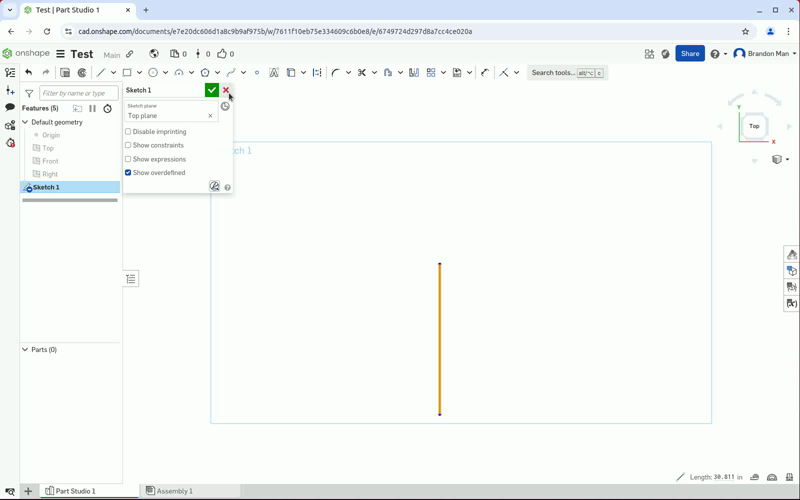
key(shift+h)
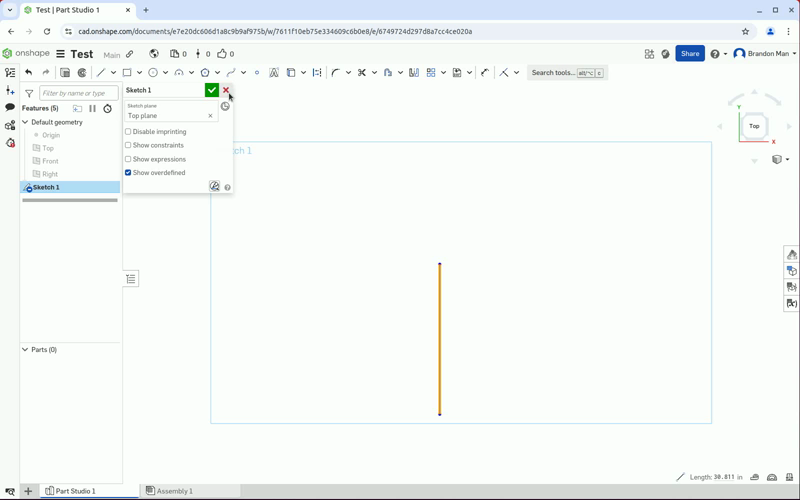
key(shift+s)
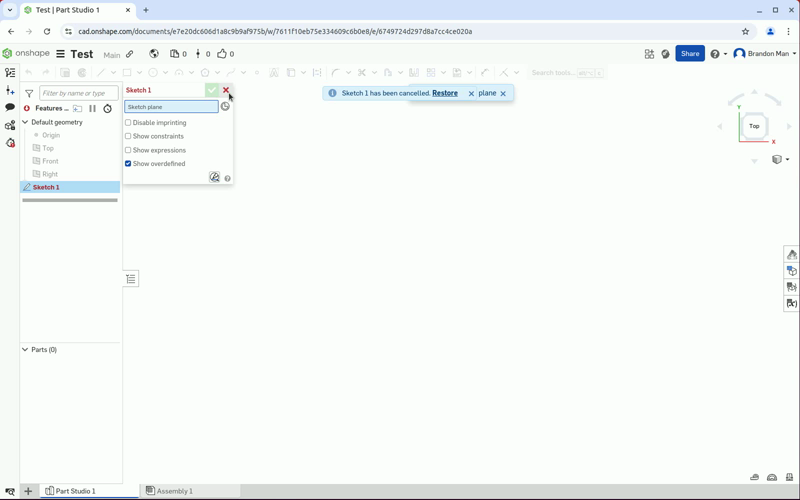
mouse_move(73, 150)
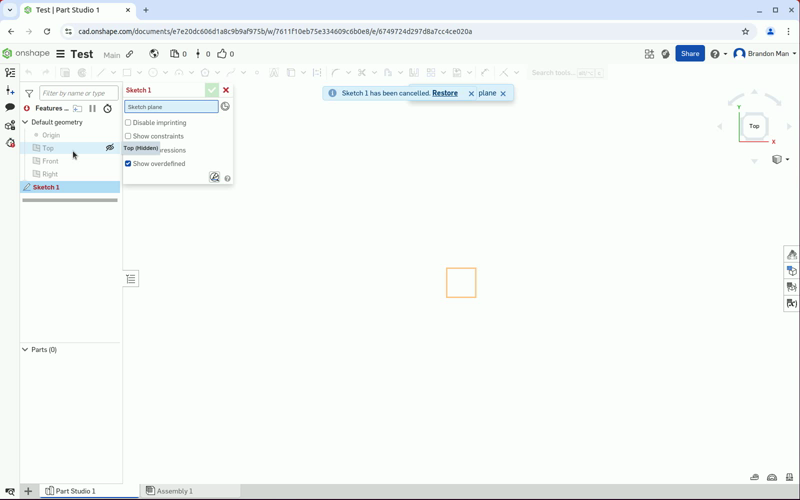
click(73, 150)
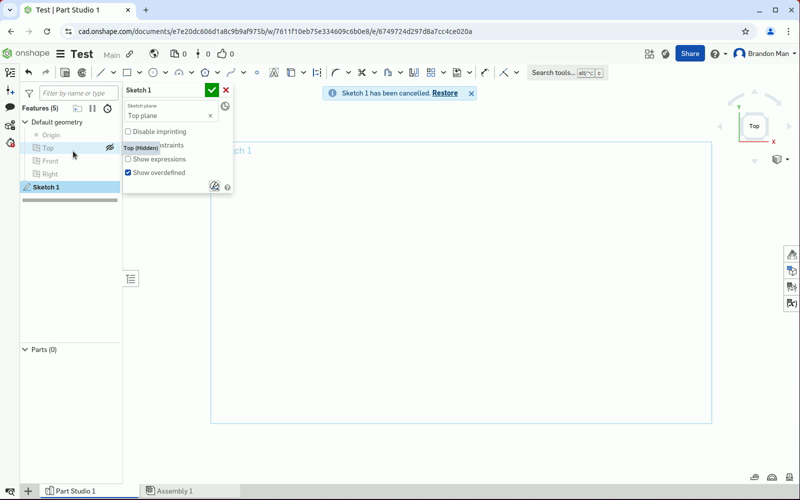
mouse_move(73, 352)
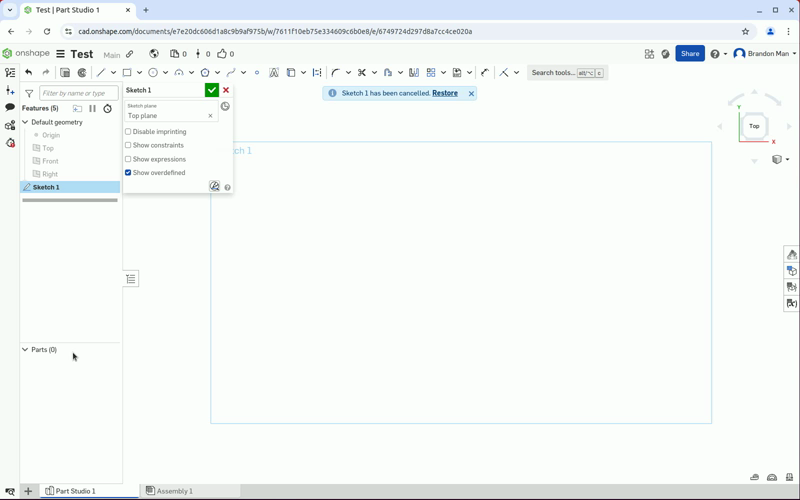
key(y)
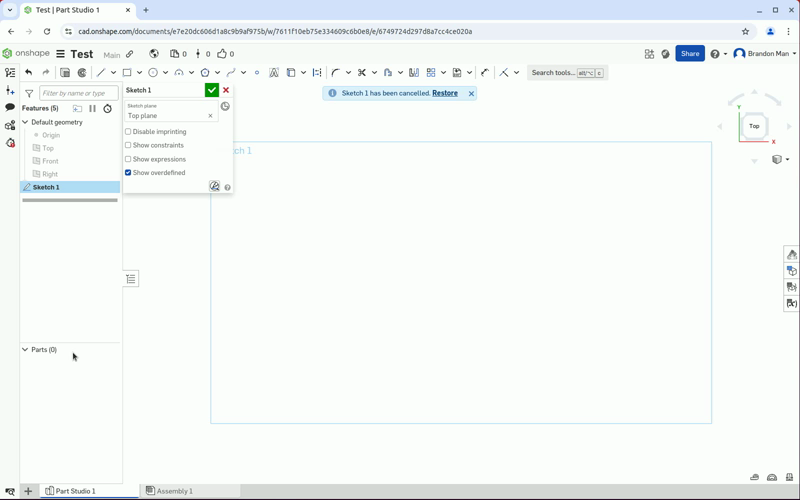
key(c)
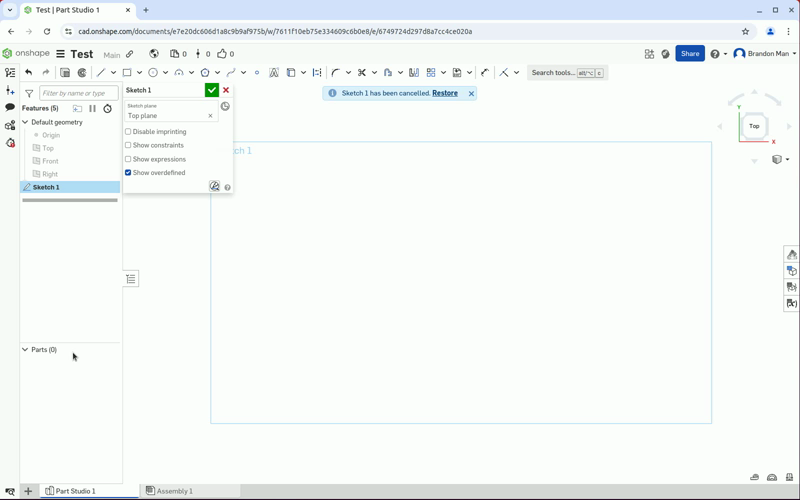
key_down(shift)
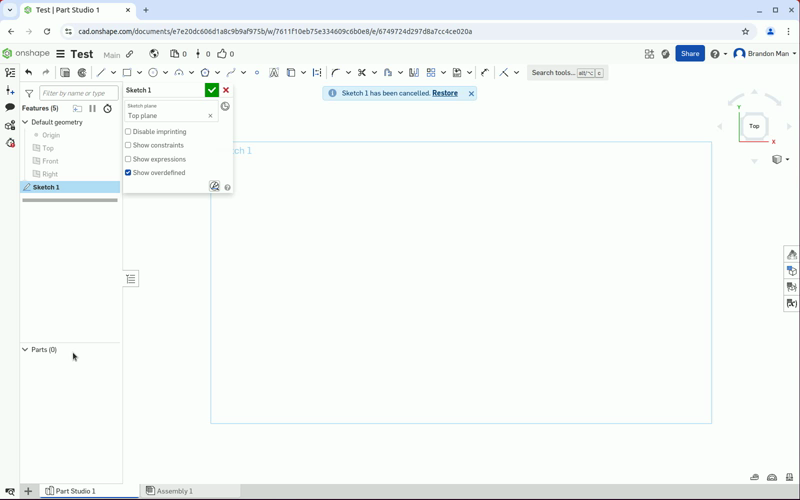
mouse_move(460, 199)
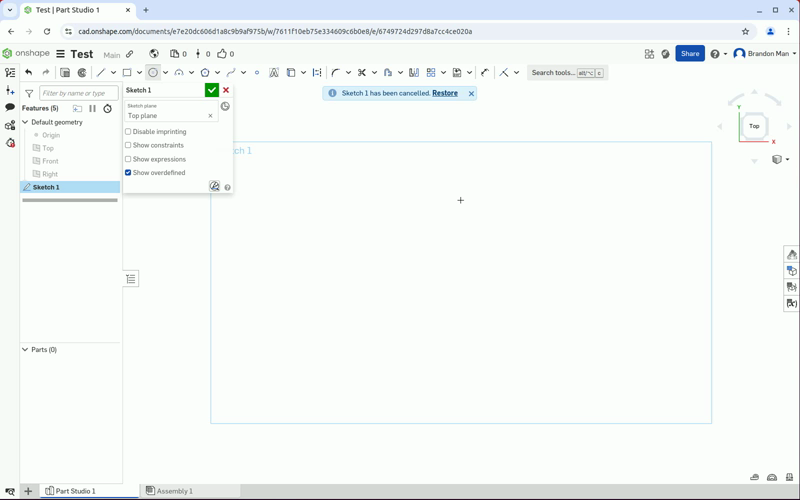
click(460, 199)
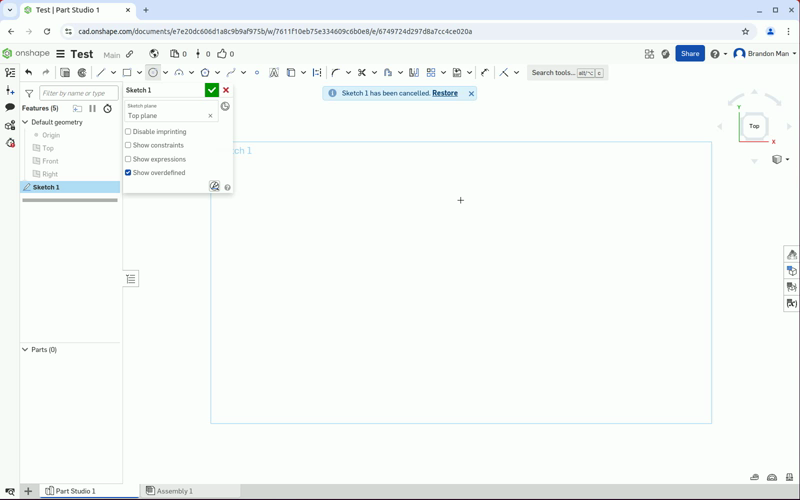
key_up(shift)
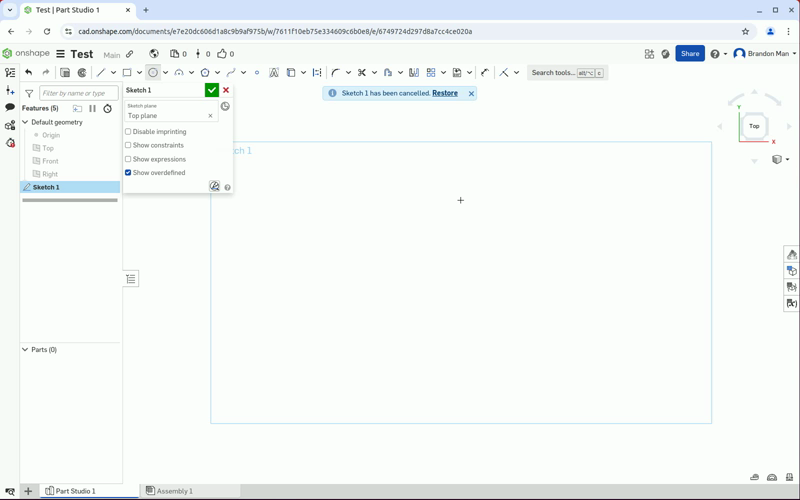
mouse_move(482, 199)
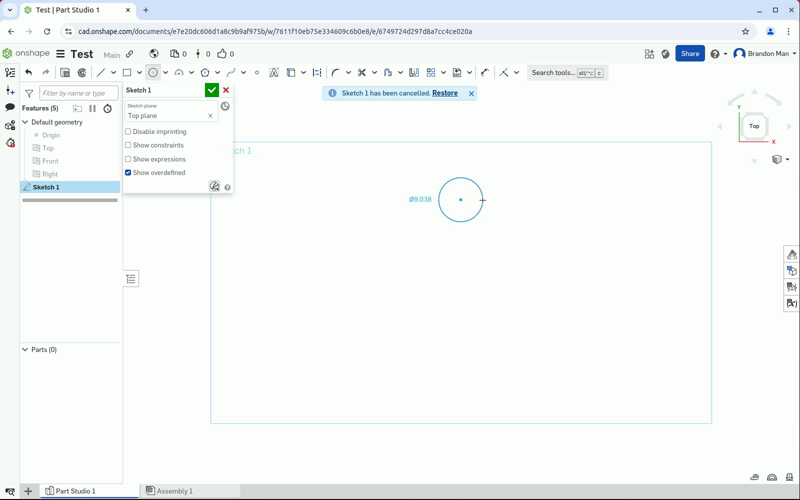
click(482, 199)
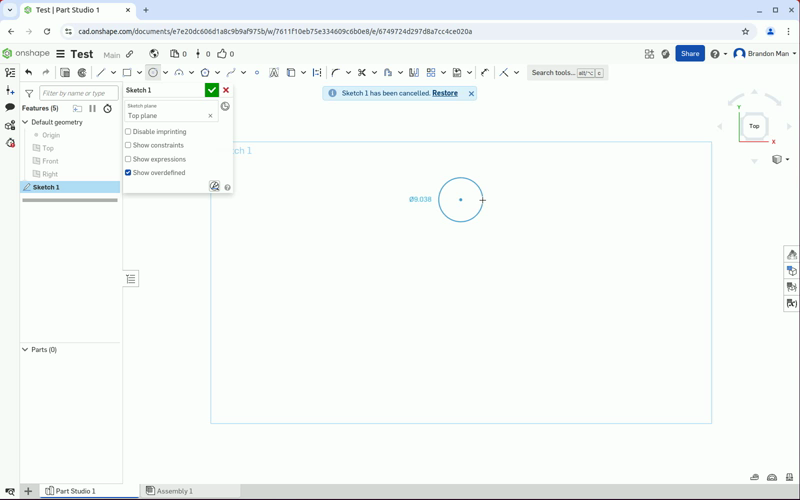
key(esc)
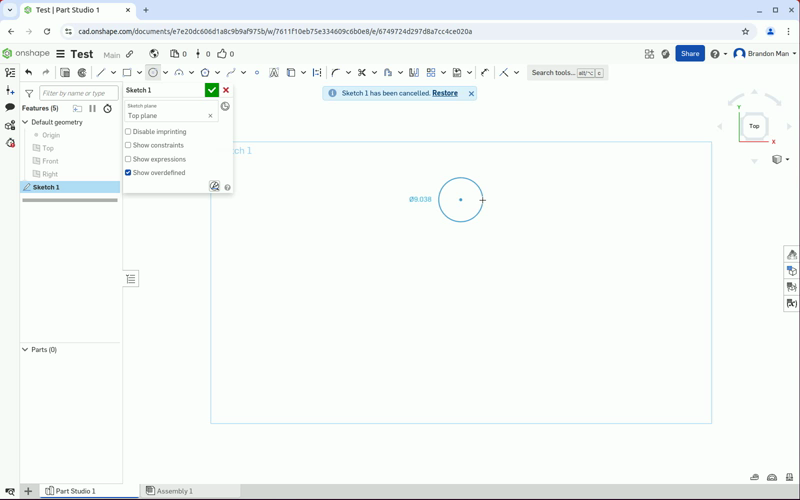
key(c)
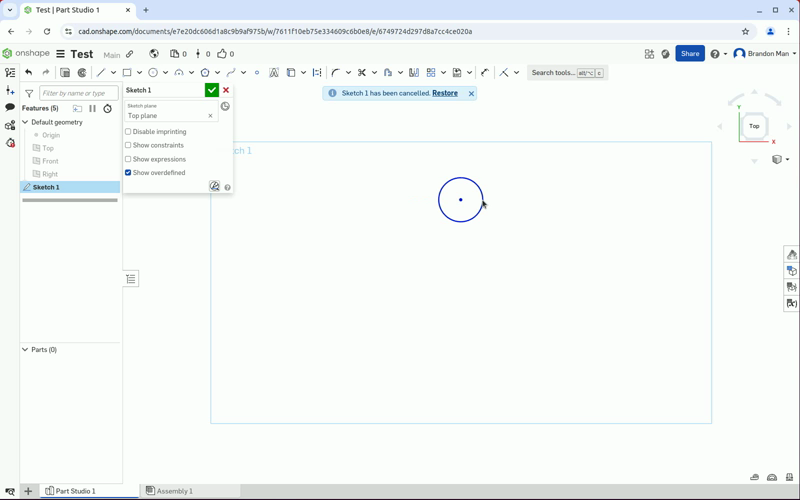
key_down(shift)
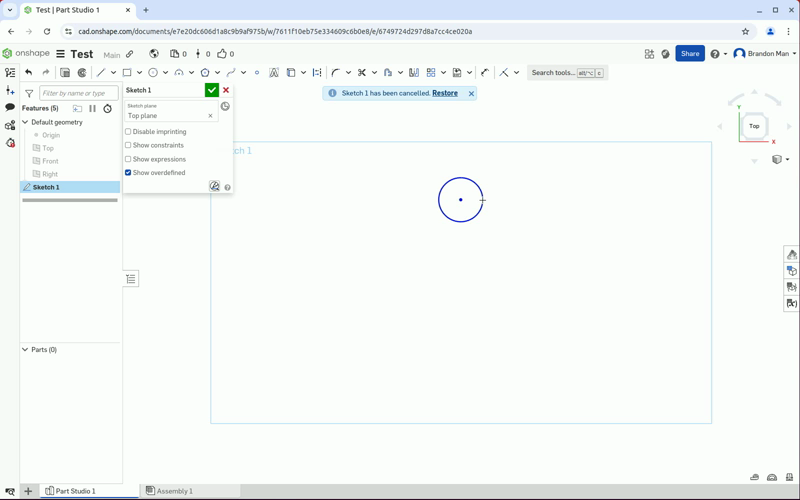
mouse_move(460, 199)
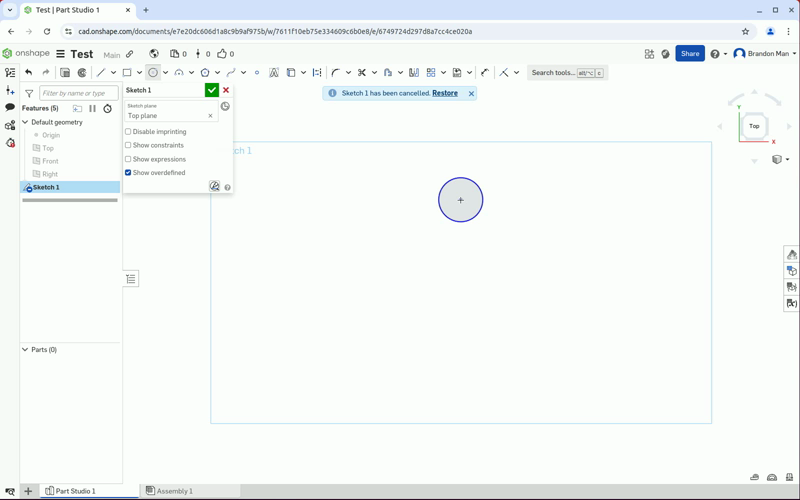
click(460, 199)
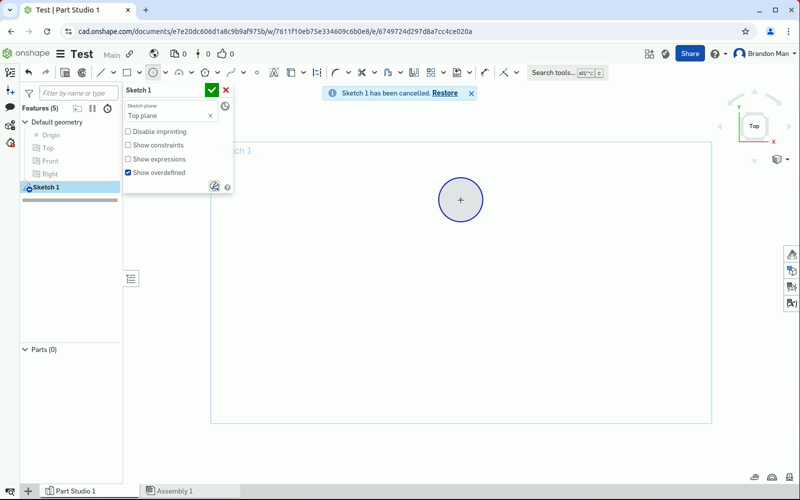
key_up(shift)
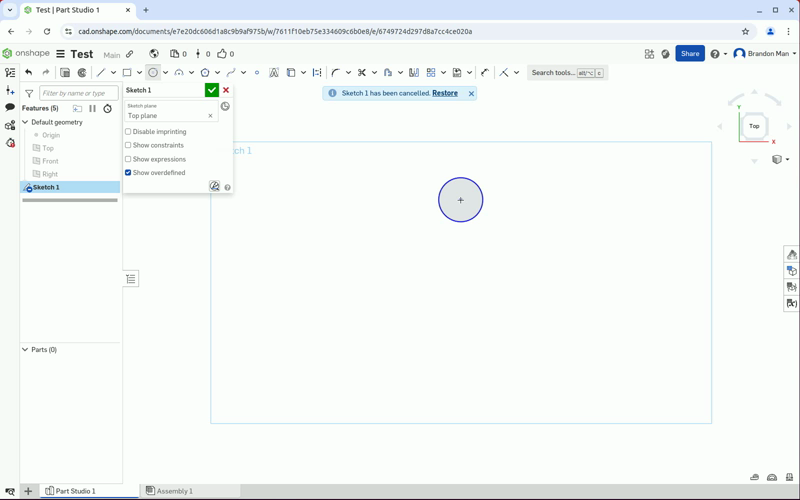
mouse_move(464, 199)
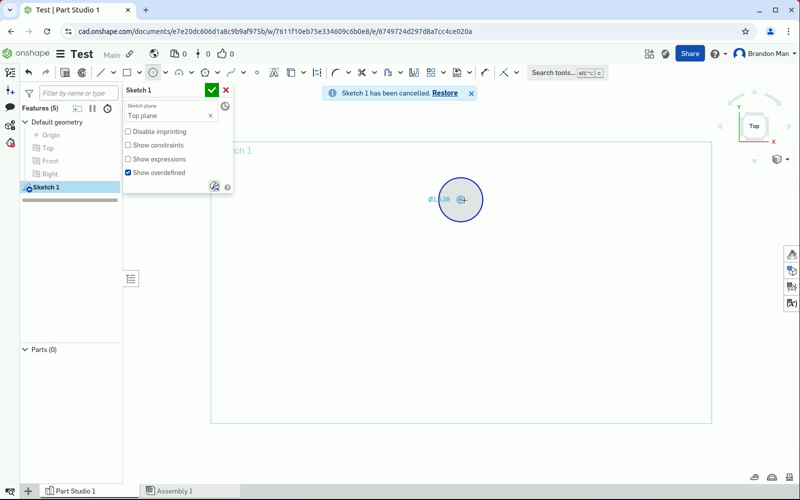
scroll(6)
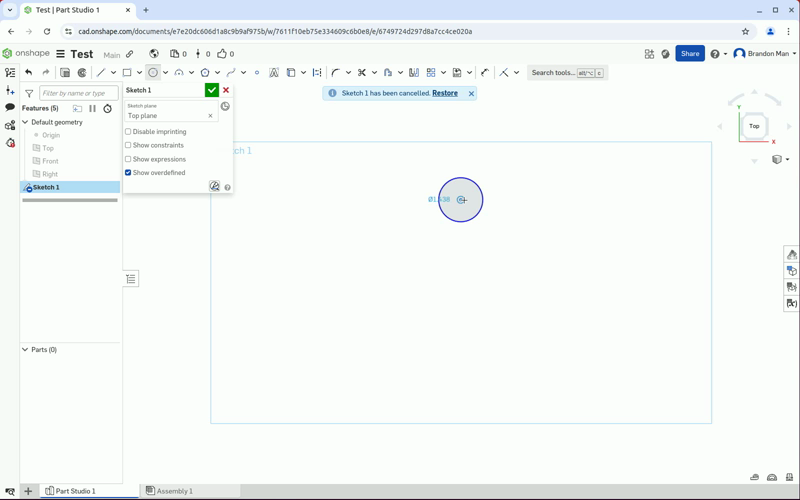
scroll(6)
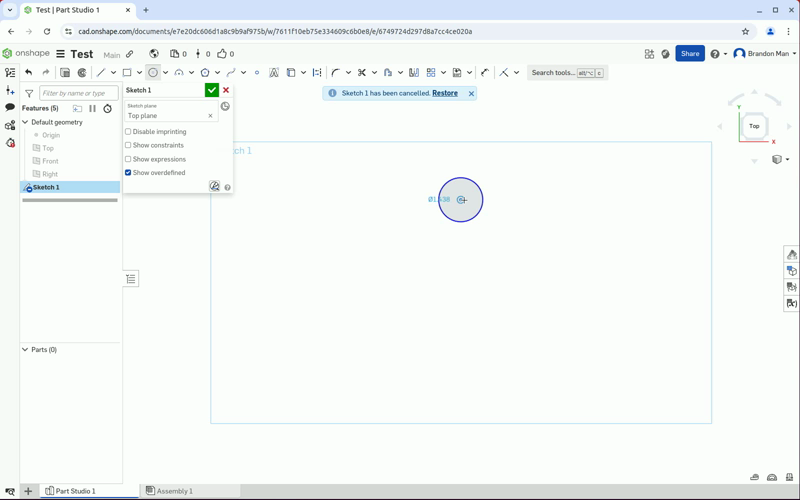
scroll(6)
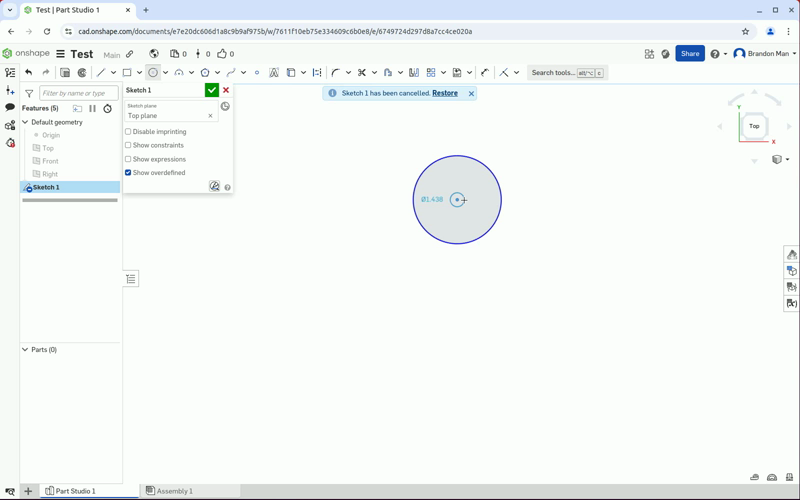
scroll(6)
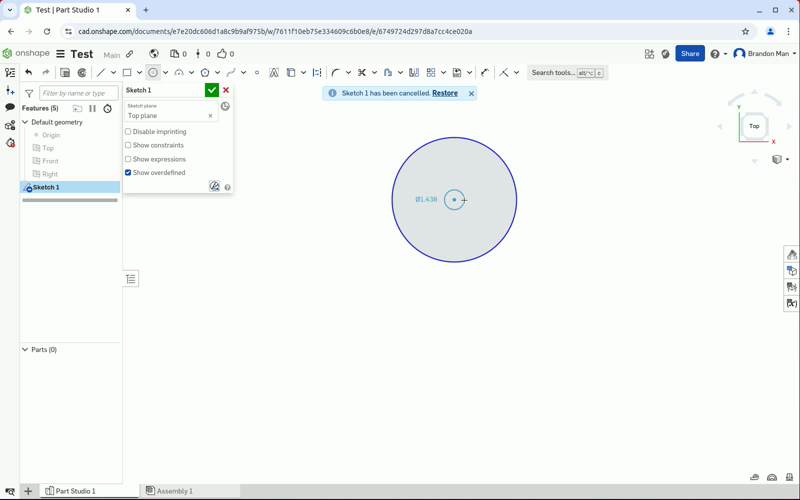
scroll(6)
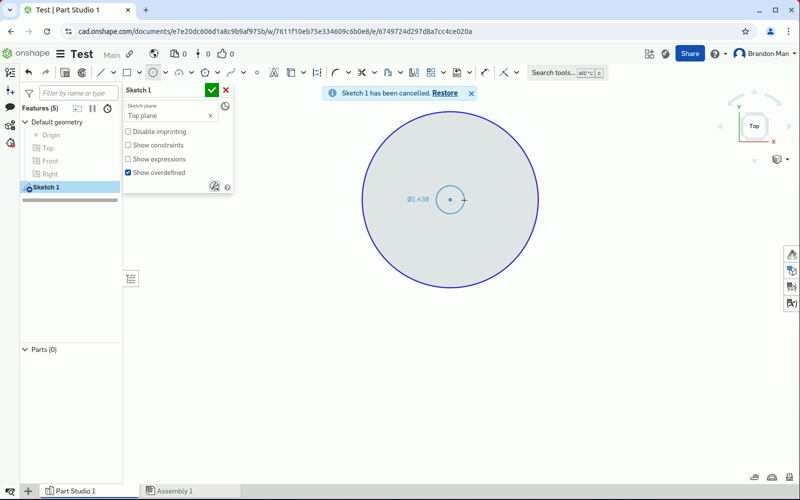
scroll(6)
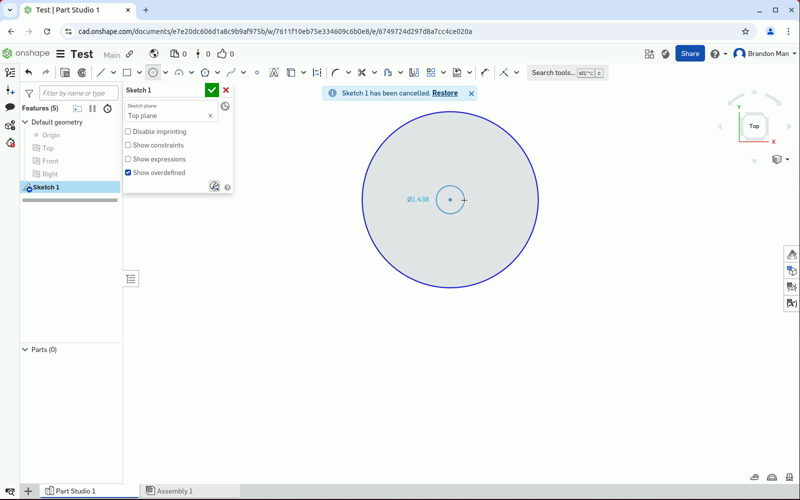
scroll(6)
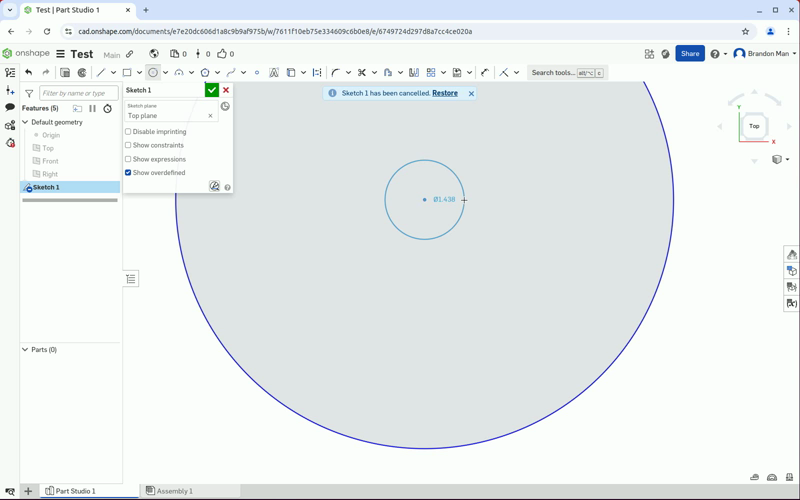
click(464, 199)
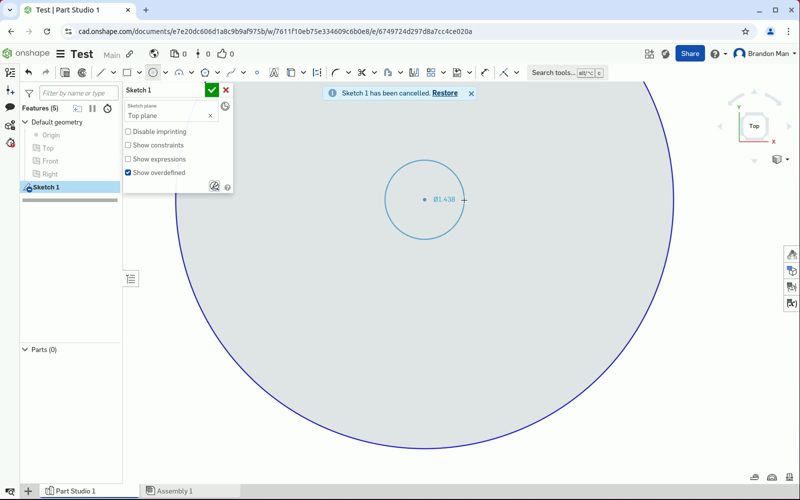
scroll(-6)
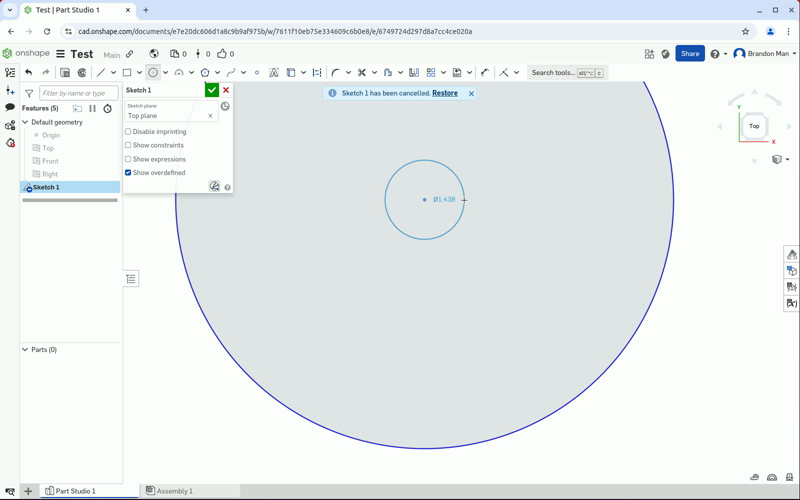
scroll(-6)
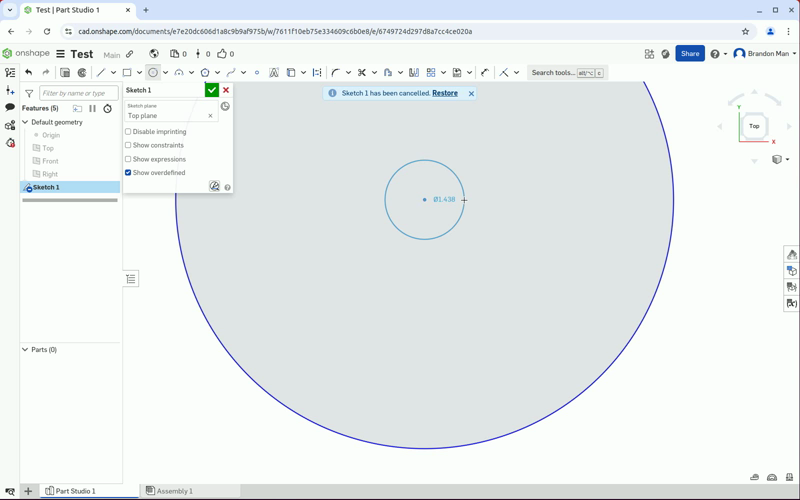
scroll(-6)
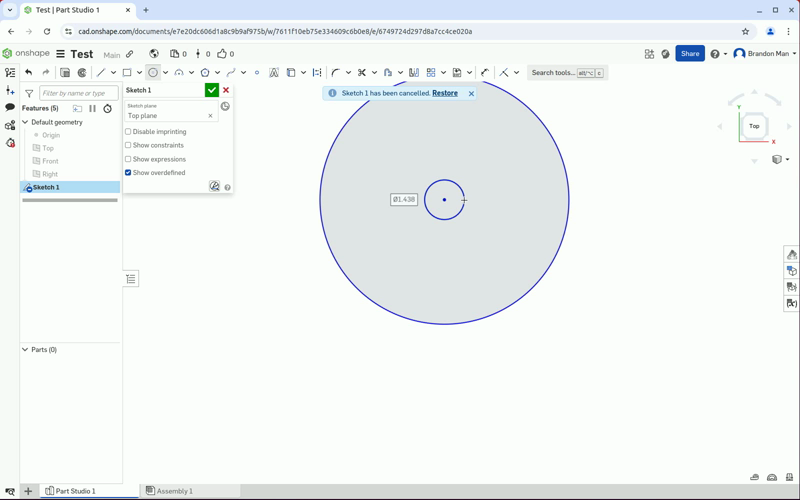
scroll(-6)
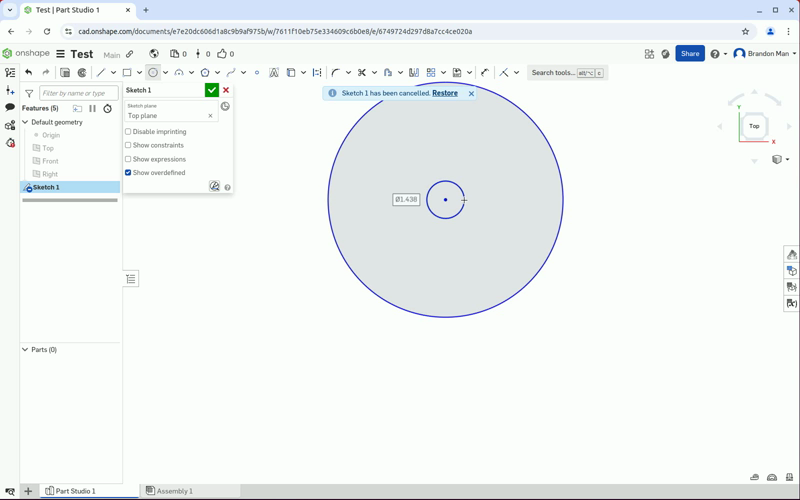
scroll(-6)
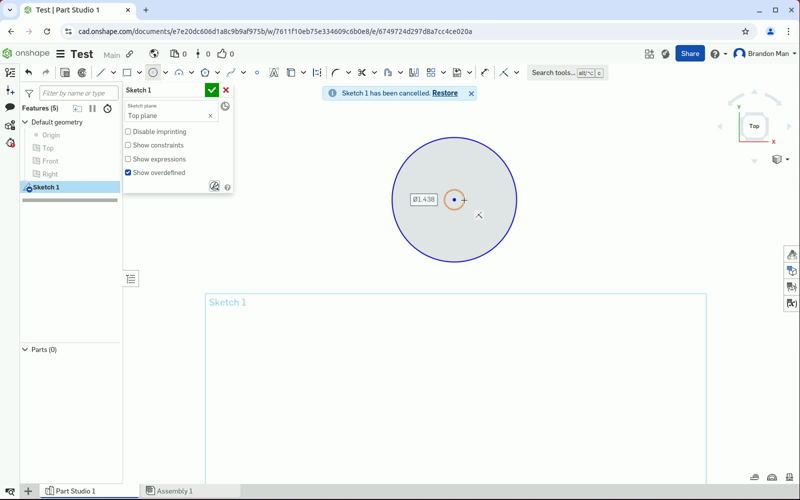
scroll(-6)
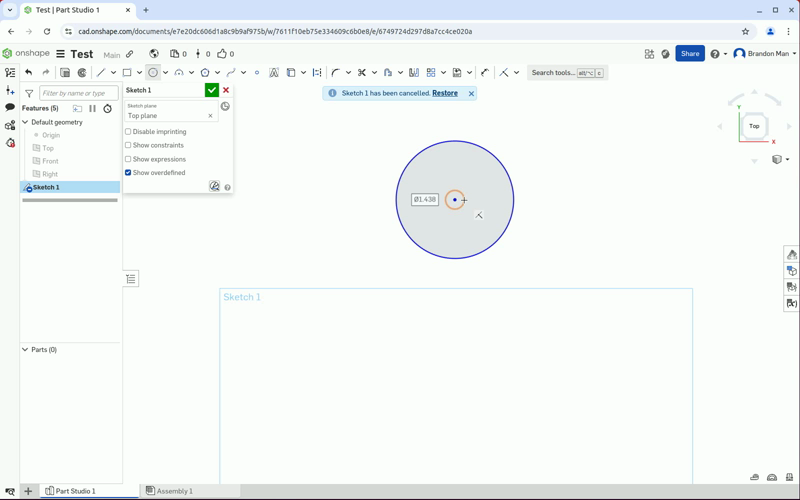
scroll(-6)
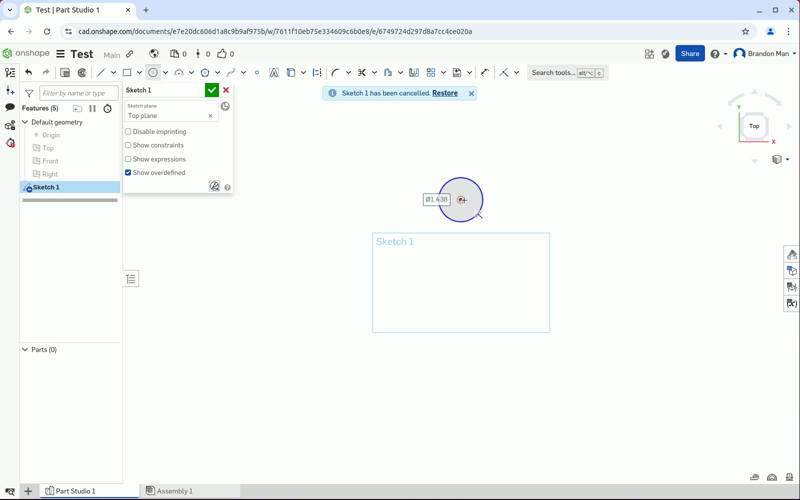
key(esc)
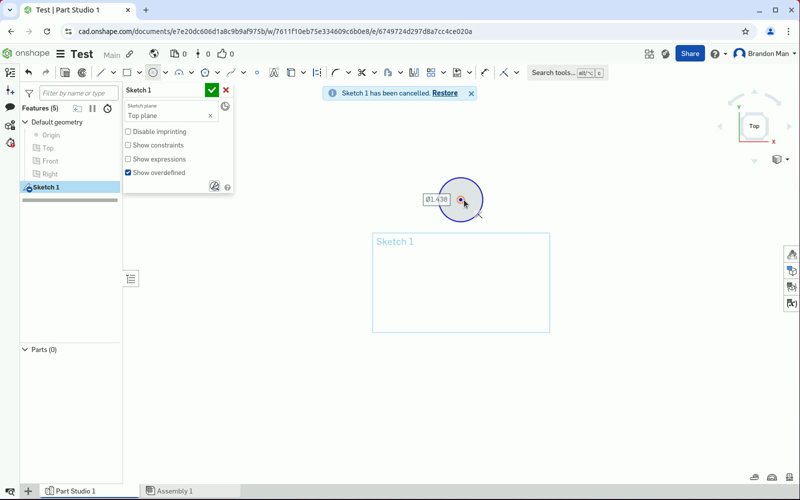
mouse_move(450, 207)
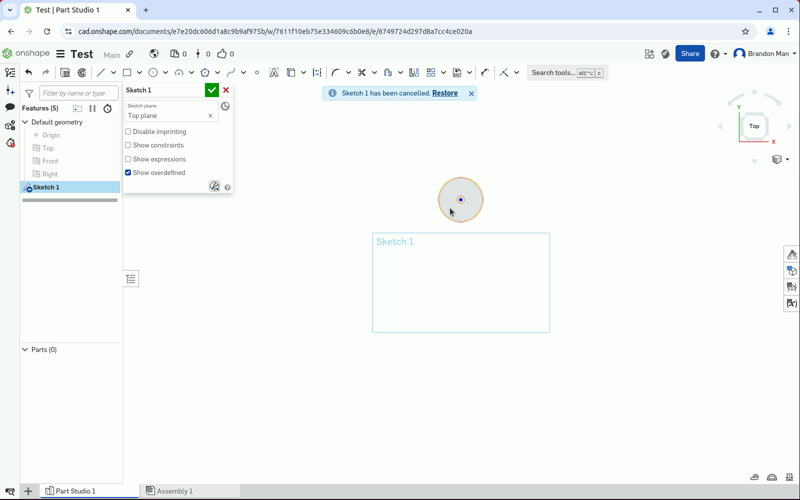
scroll(6)
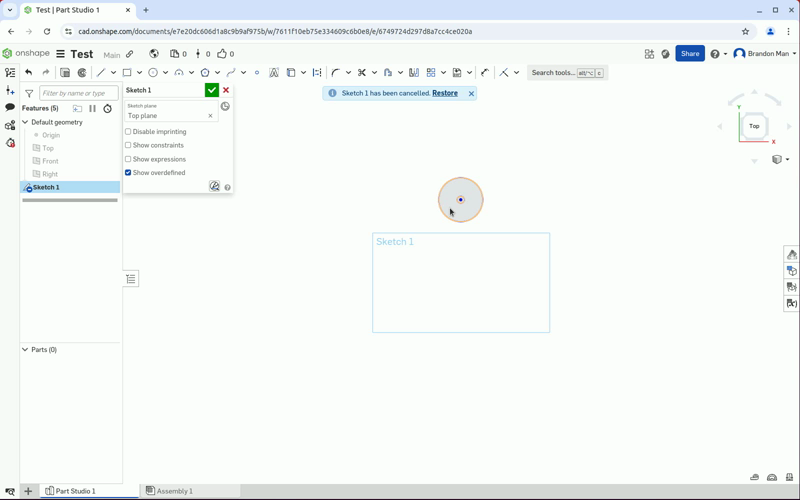
scroll(6)
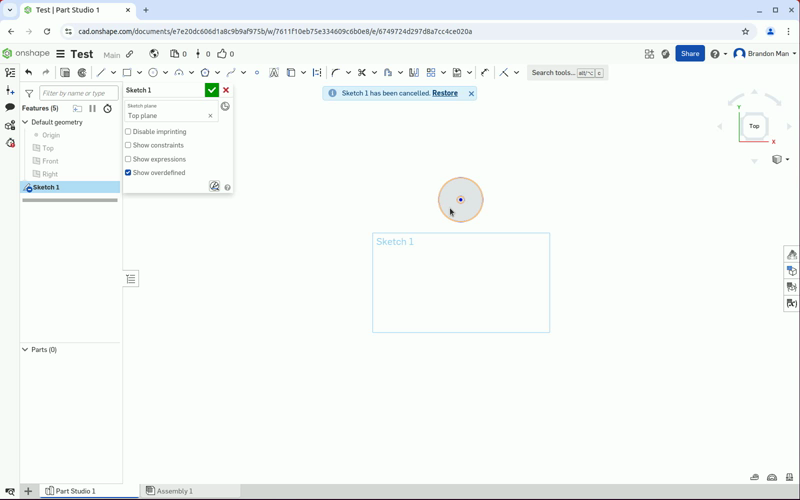
scroll(6)
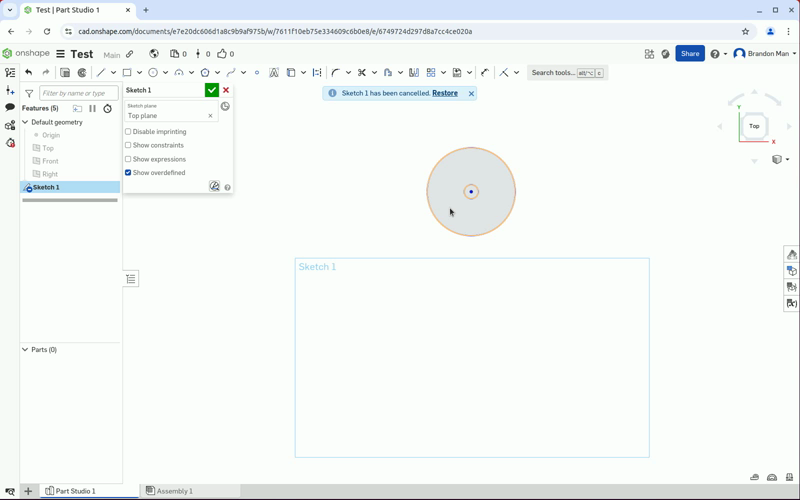
scroll(6)
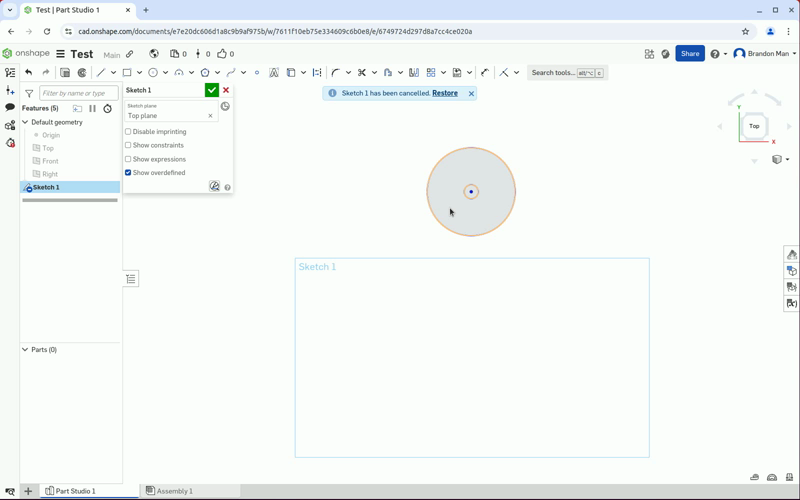
scroll(6)
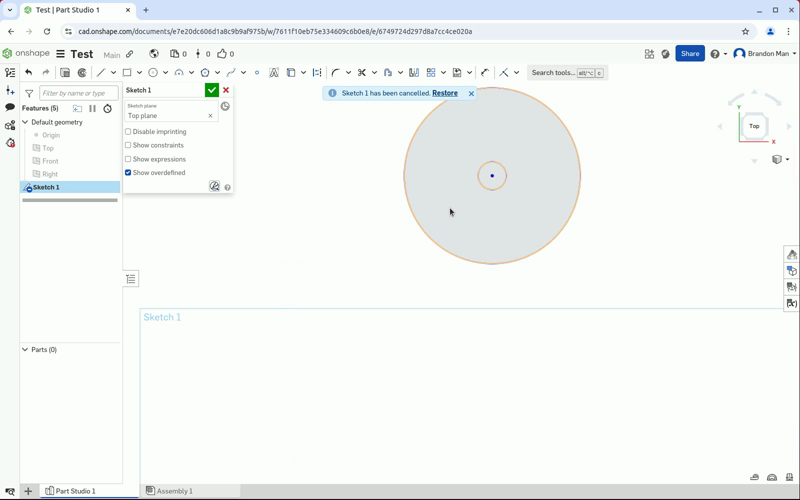
scroll(6)
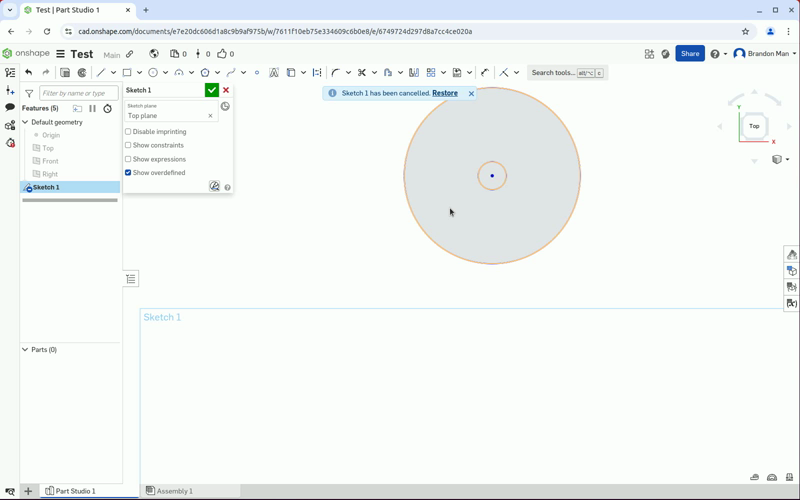
scroll(6)
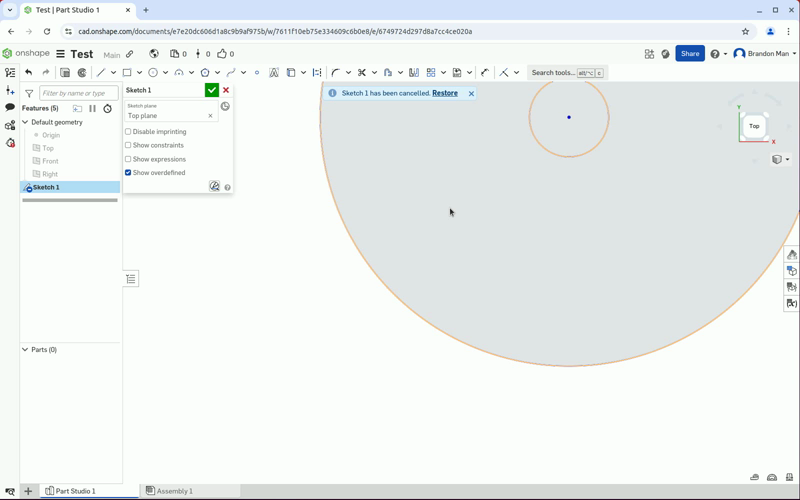
click(450, 207)
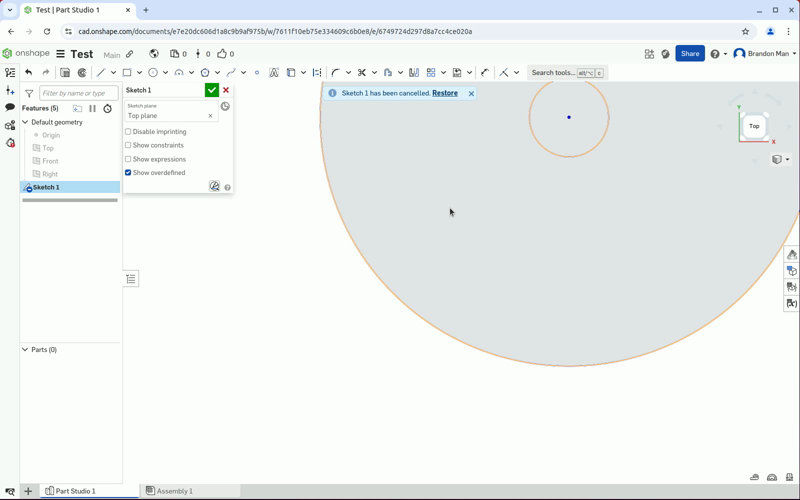
scroll(-6)
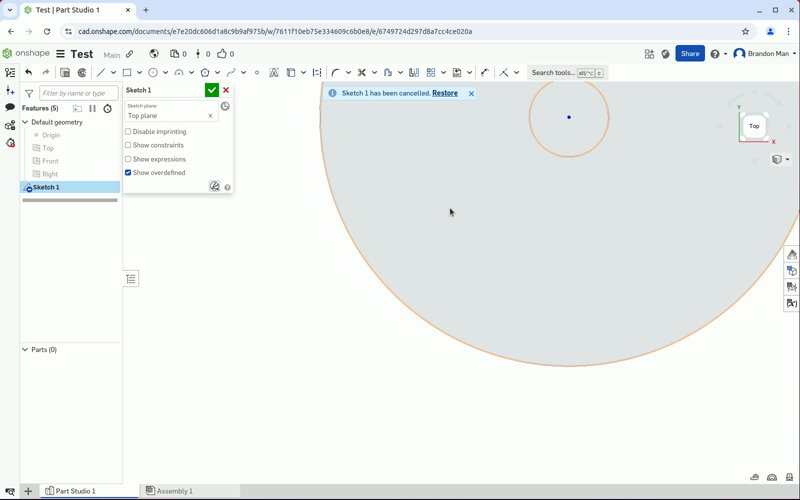
scroll(-6)
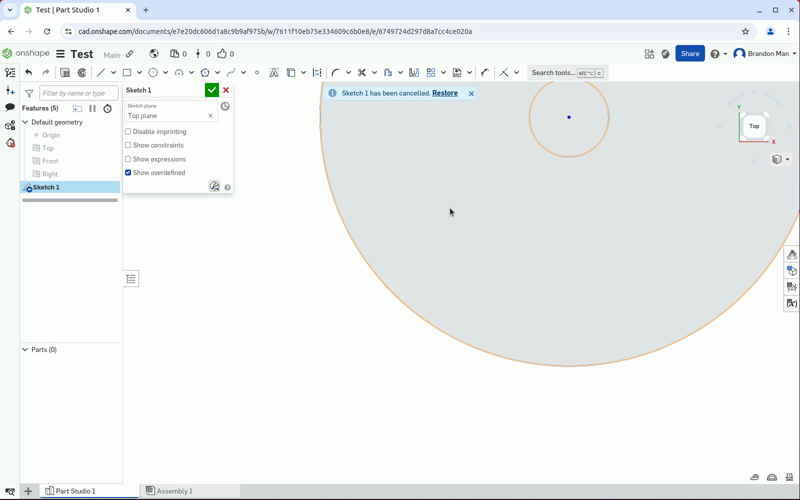
scroll(-6)
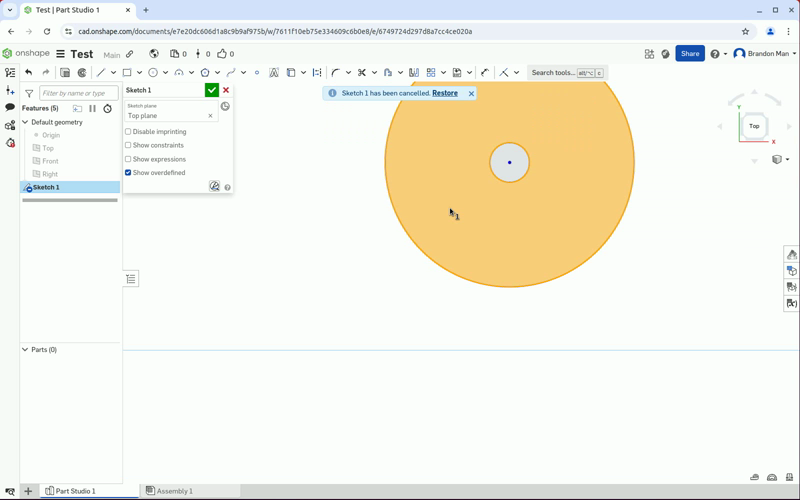
scroll(-6)
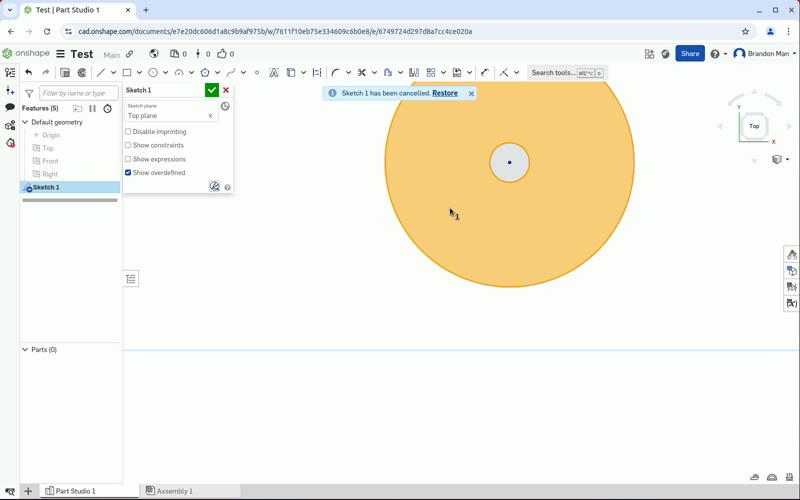
scroll(-6)
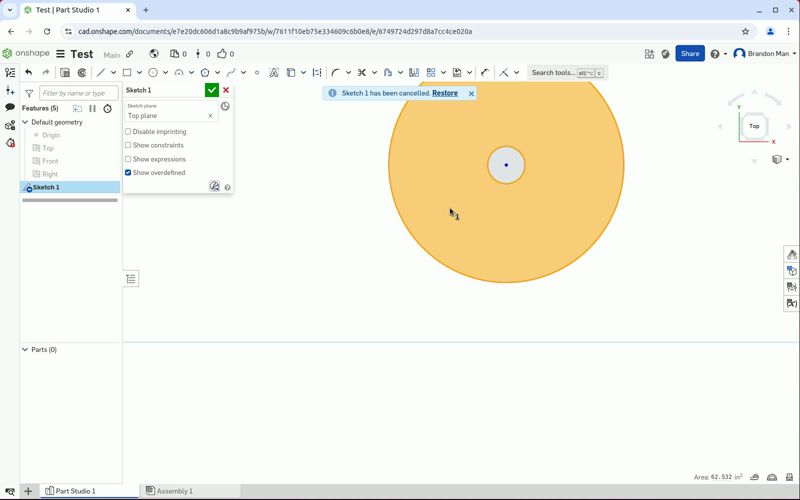
scroll(-6)
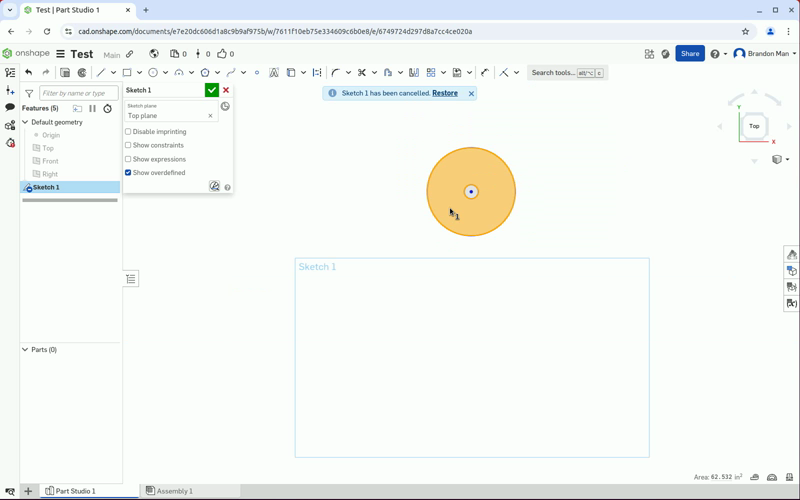
scroll(-6)
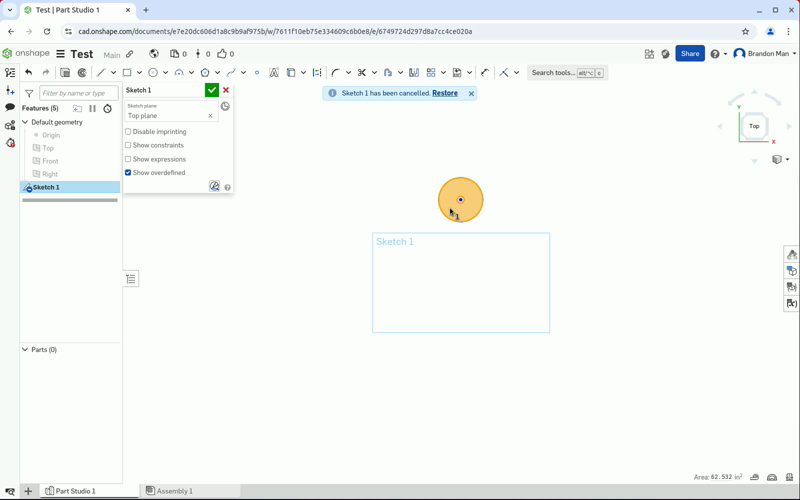
mouse_move(73, 352)
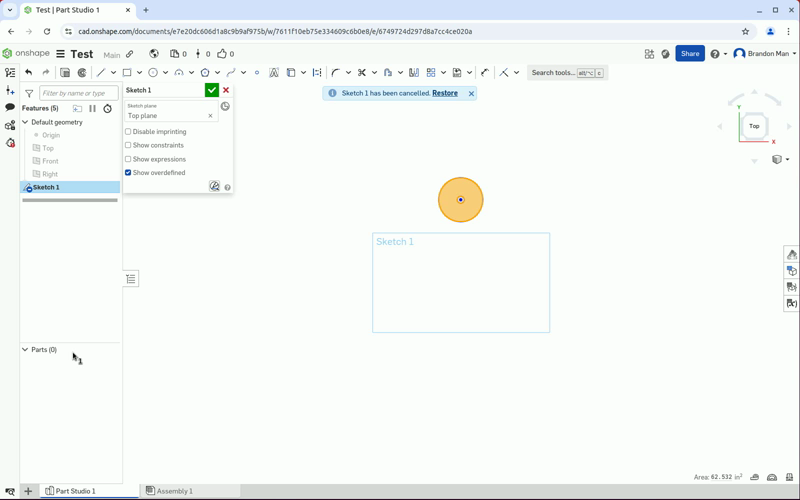
key(shift+y)
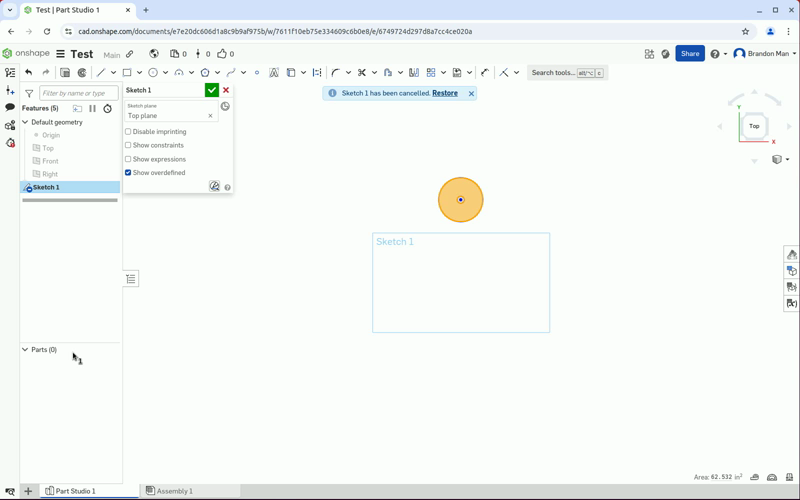
key(shift+e)
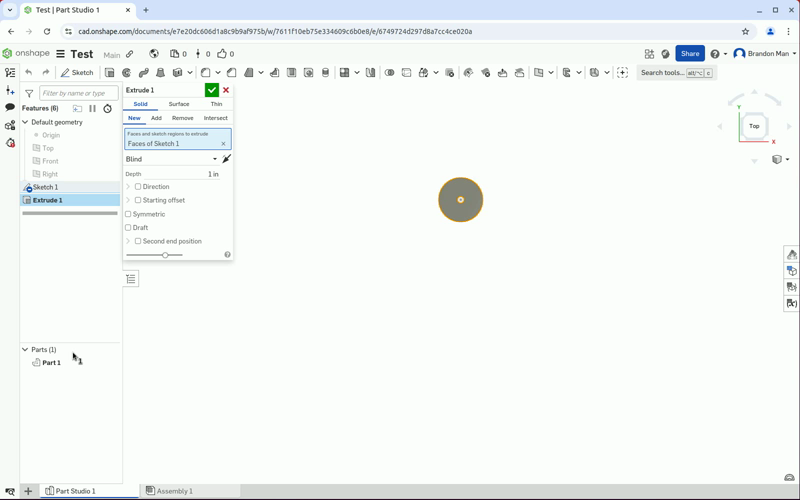
mouse_move(143, 106)
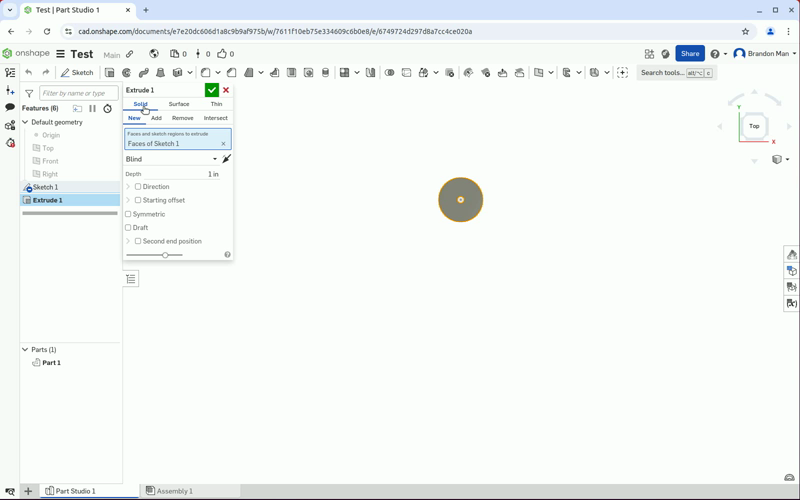
click(143, 106)
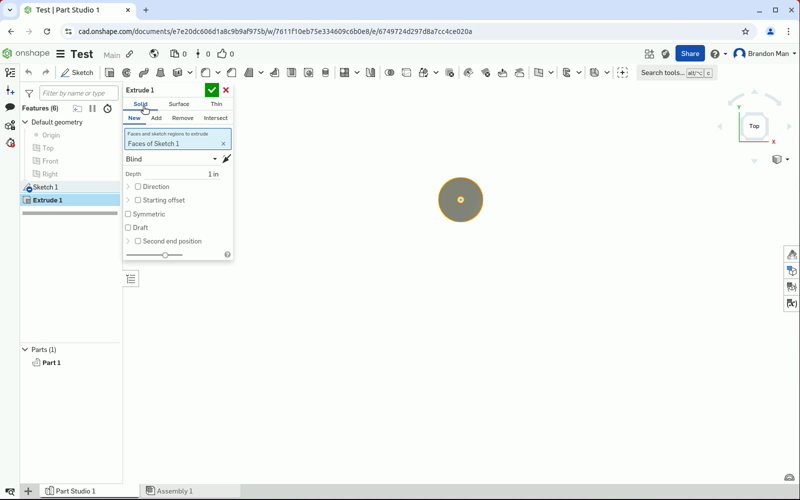
mouse_move(137, 120)
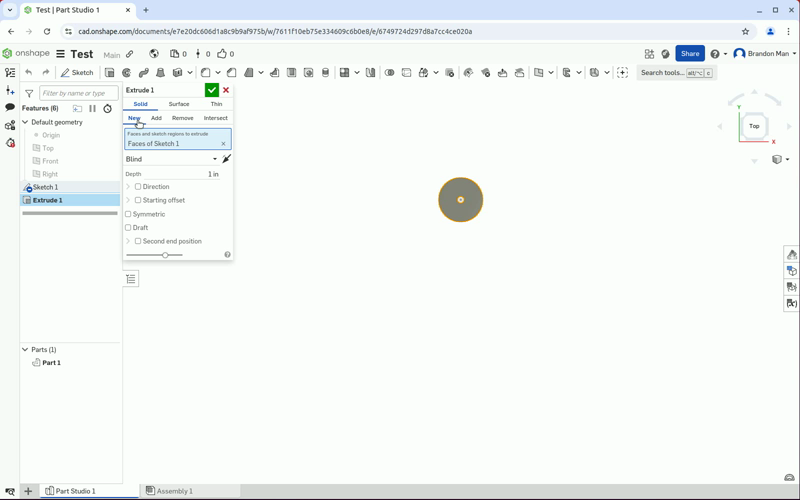
click(137, 120)
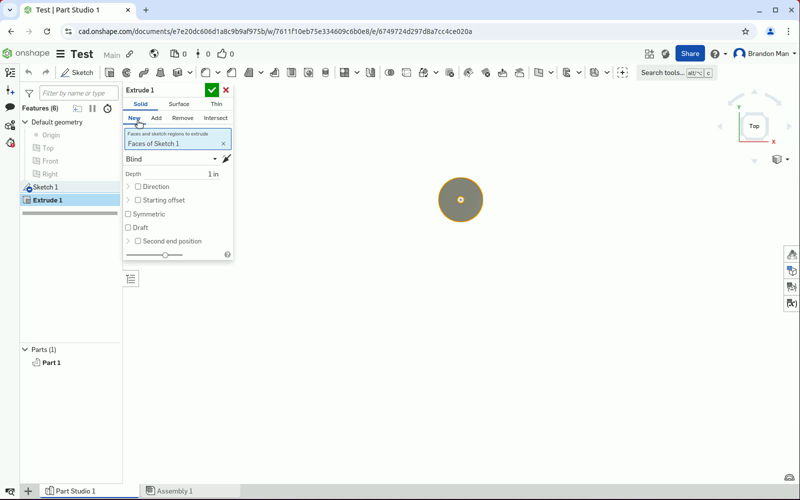
key(tab, 4)
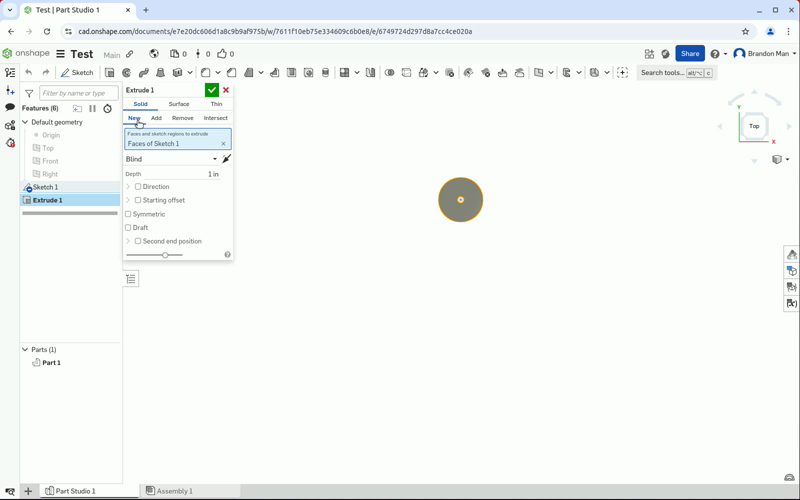
text(4.814)
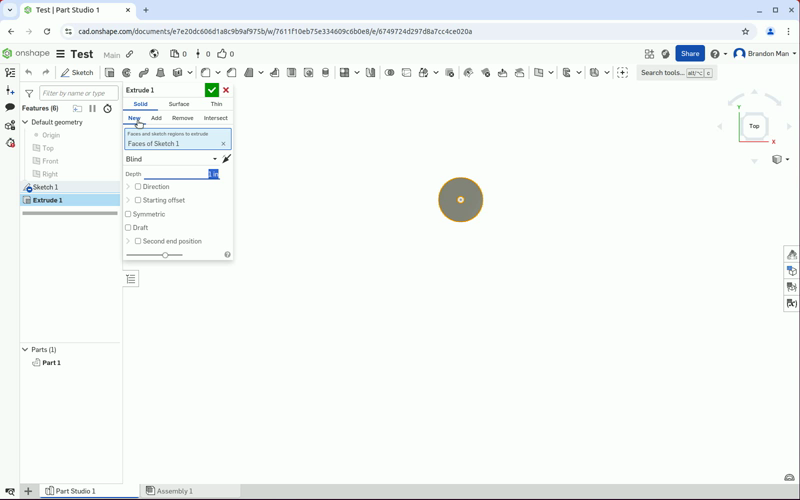
key(enter)
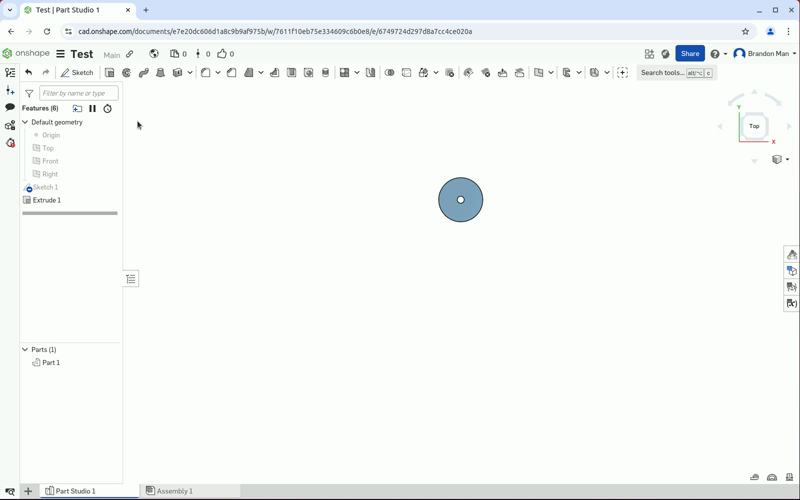
key(shift+h)
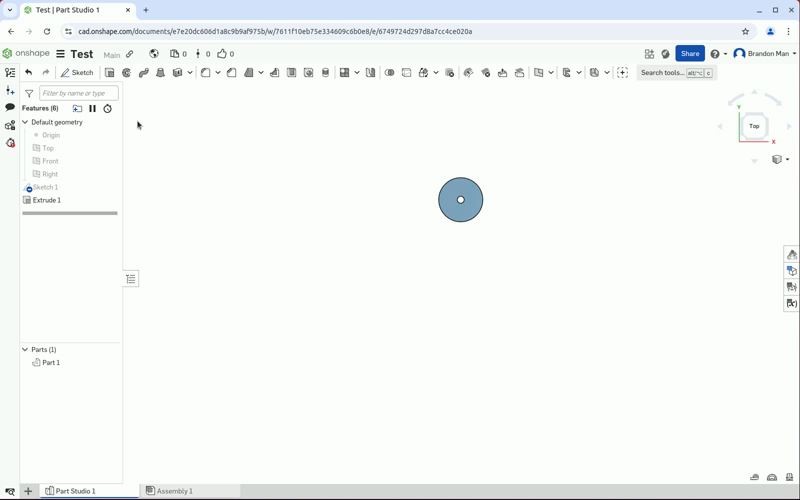
key(shift+h)
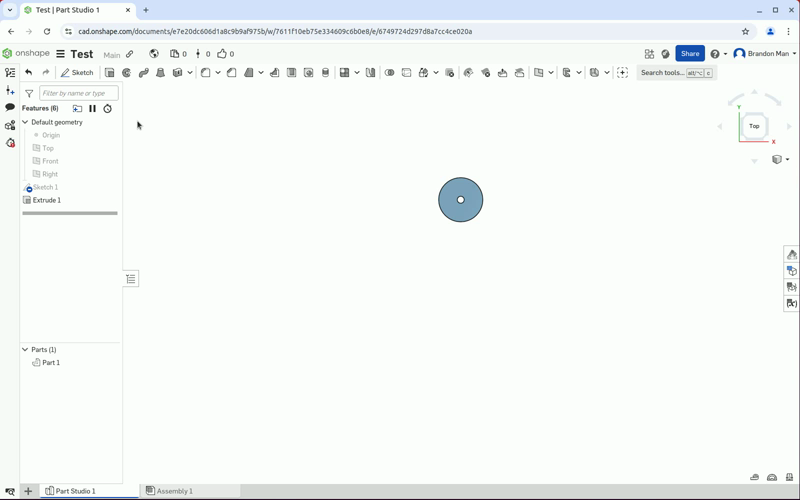
mouse_move(73, 189)
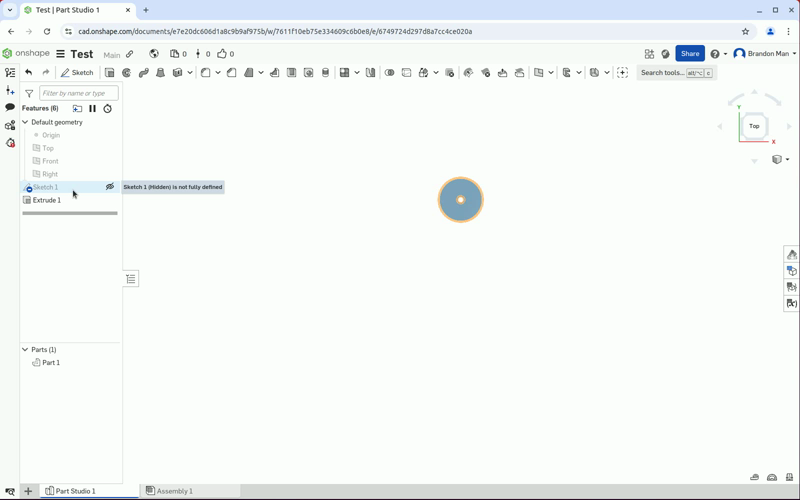
click(73, 189)
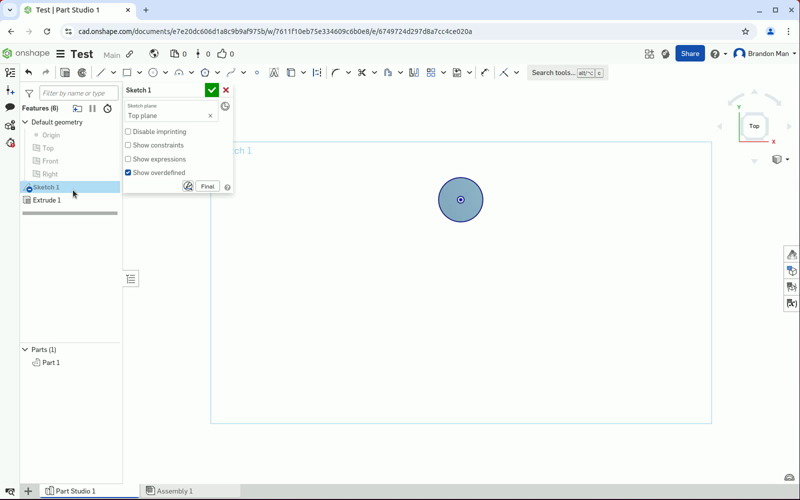
mouse_move(229, 92)
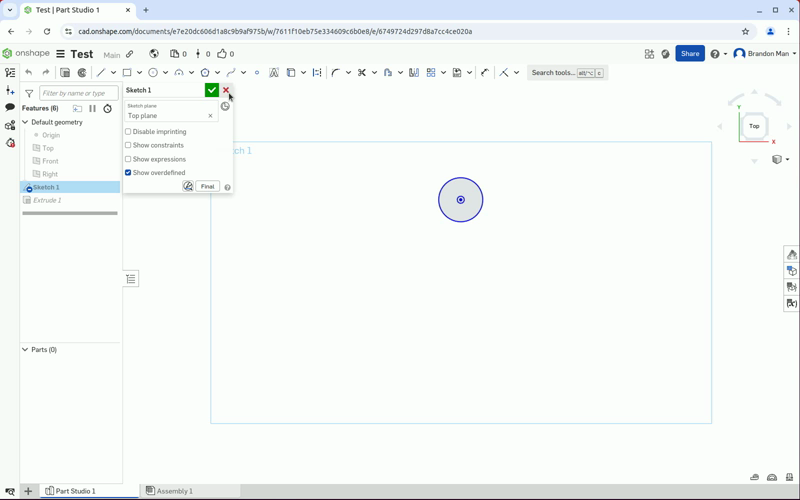
click(229, 92)
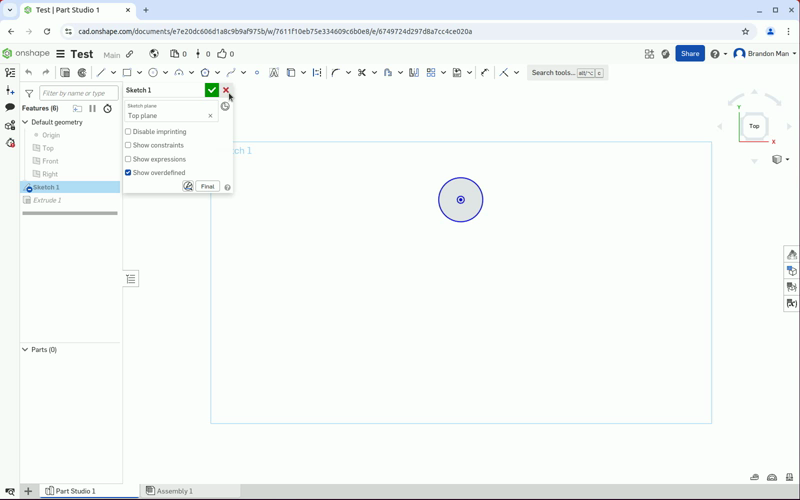
key(shift+s)
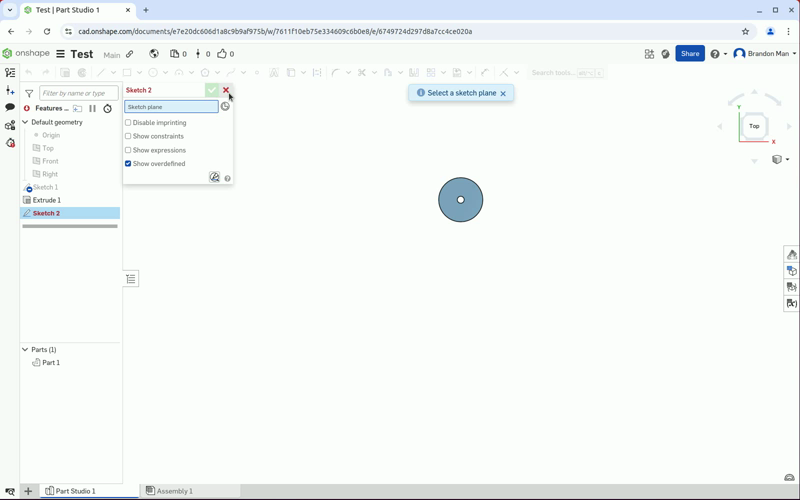
mouse_move(73, 150)
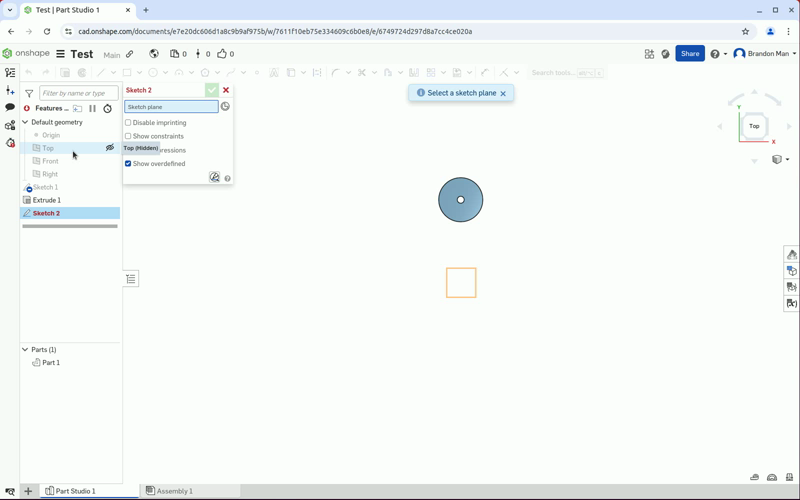
click(73, 150)
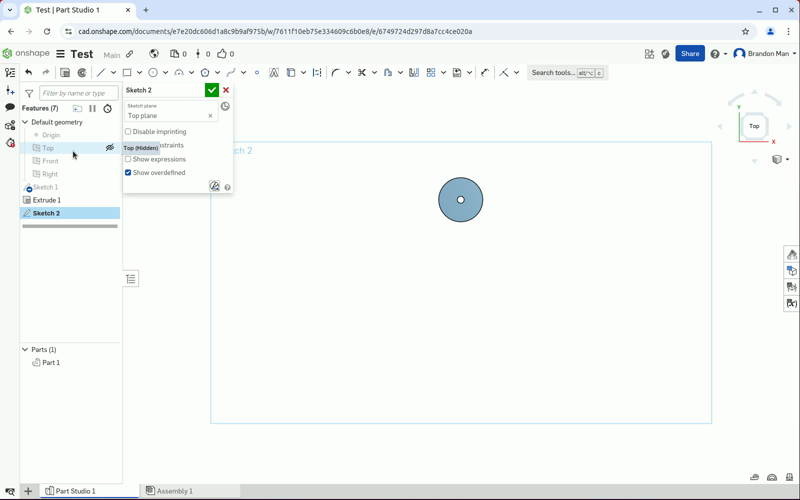
mouse_move(73, 352)
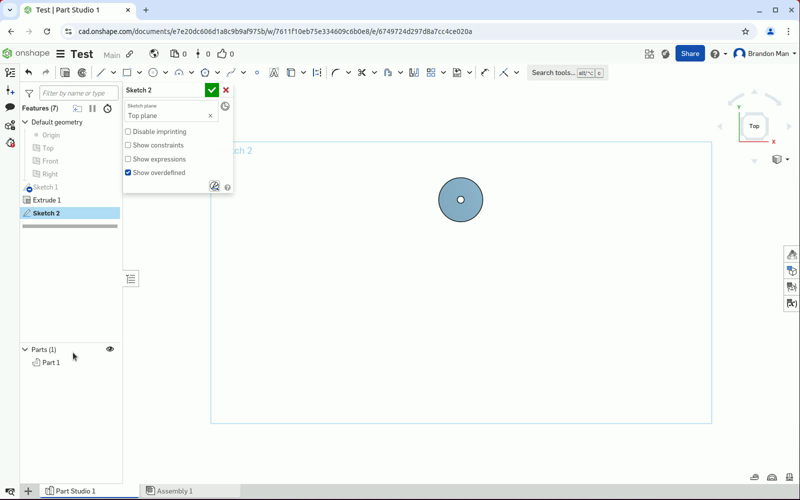
key(y)
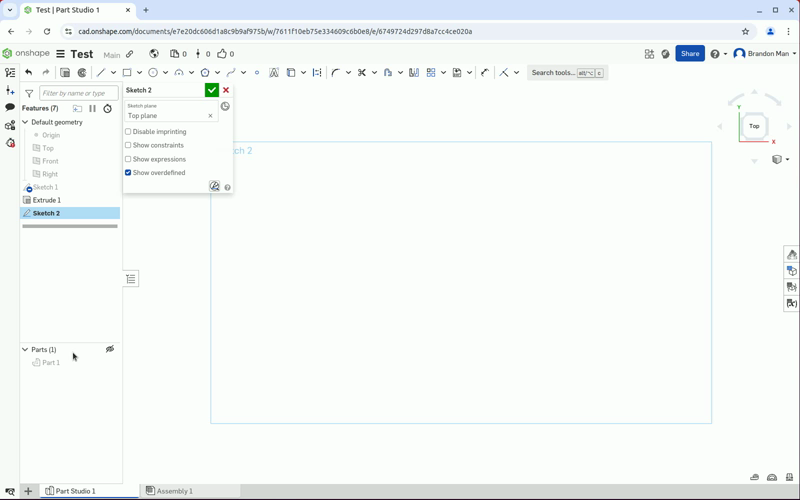
key(l)
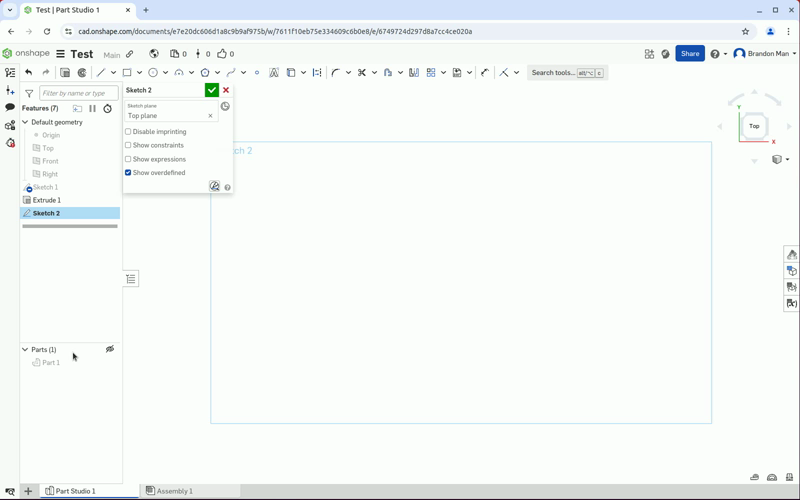
key_down(shift)
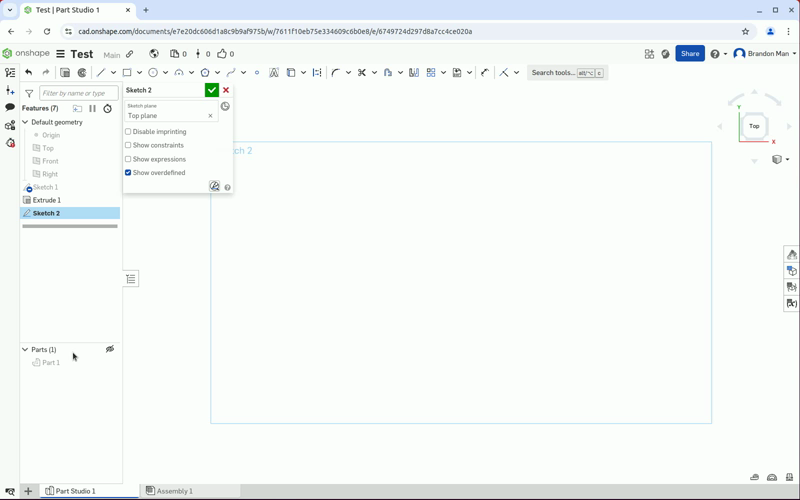
mouse_move(446, 347)
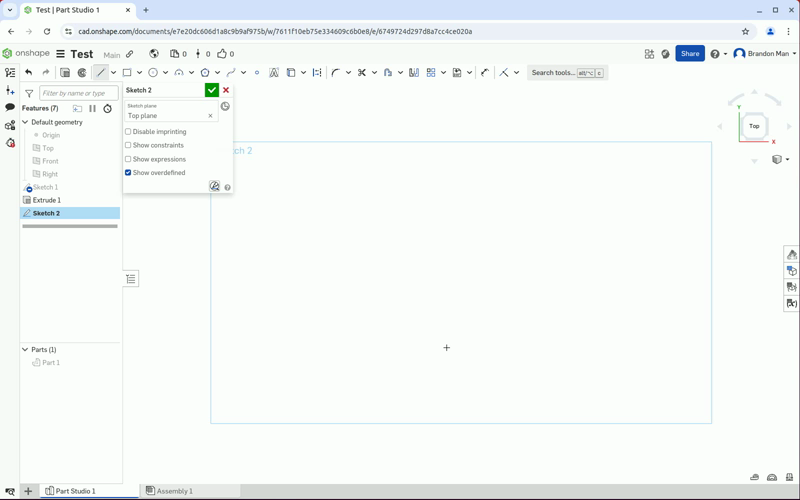
click(446, 347)
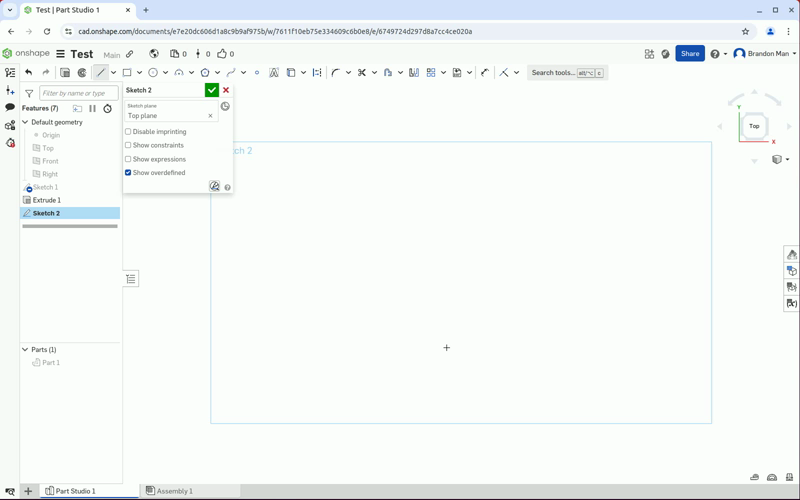
key_up(shift)
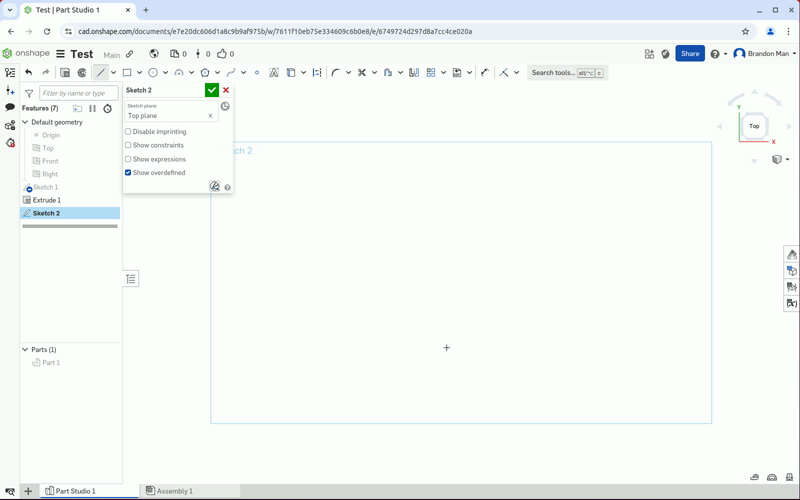
key_down(shift)
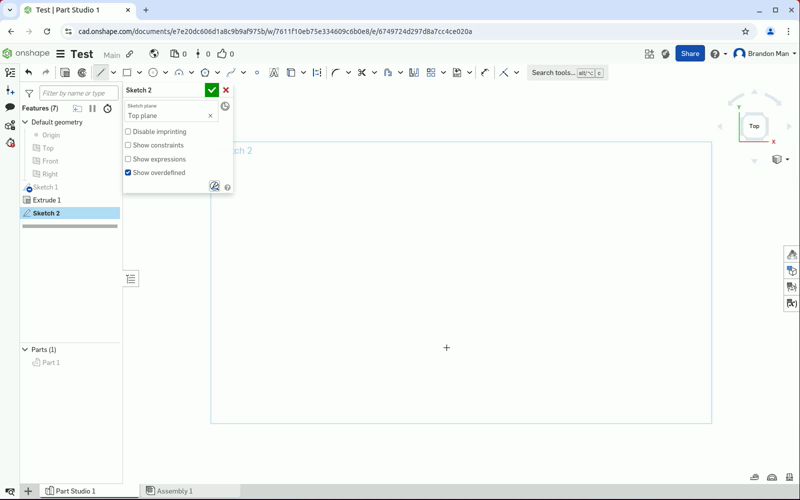
mouse_move(476, 347)
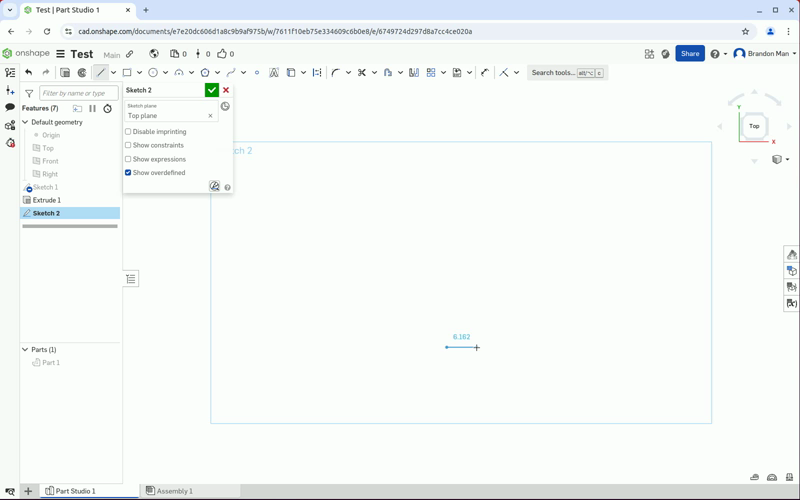
mouse_move(474, 347)
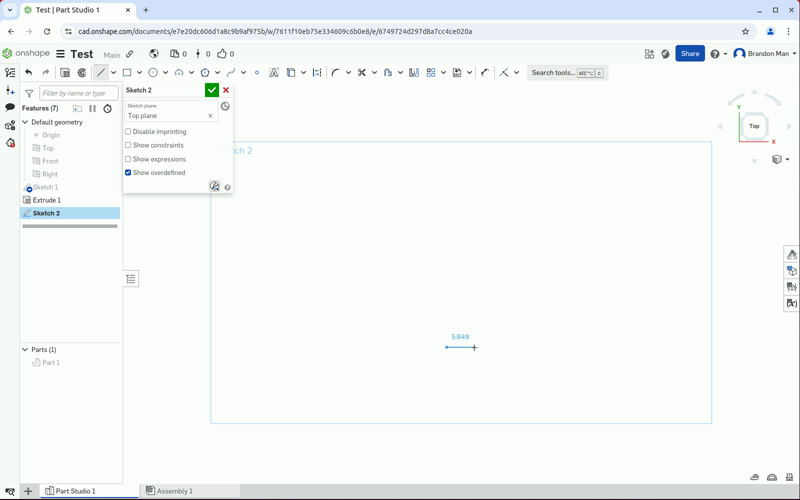
click(474, 347)
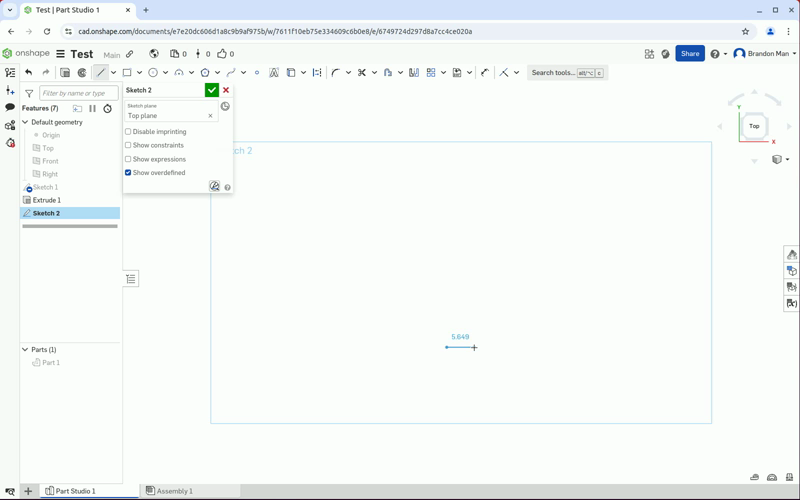
key_up(shift)
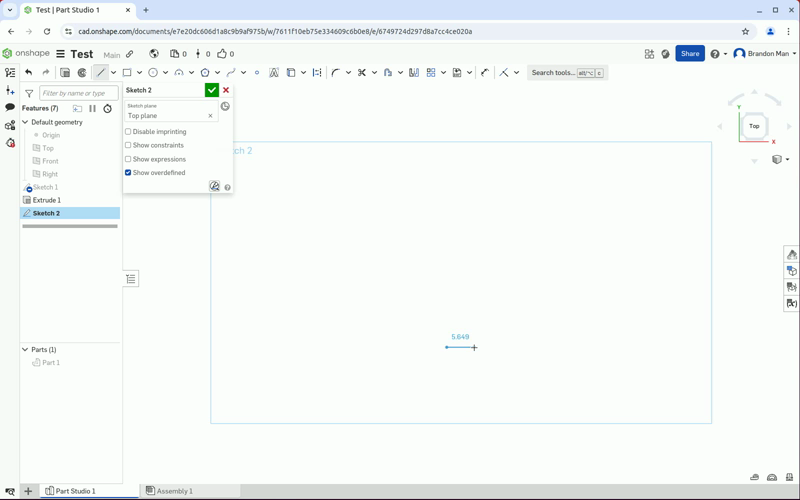
key_down(shift)
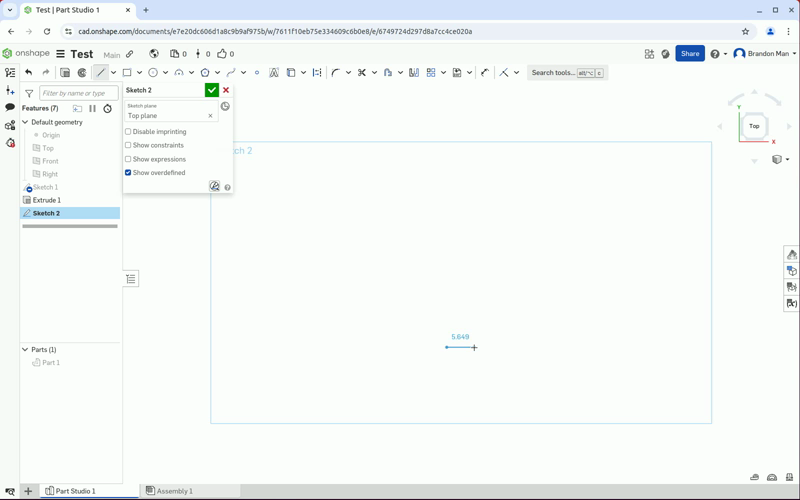
mouse_move(474, 216)
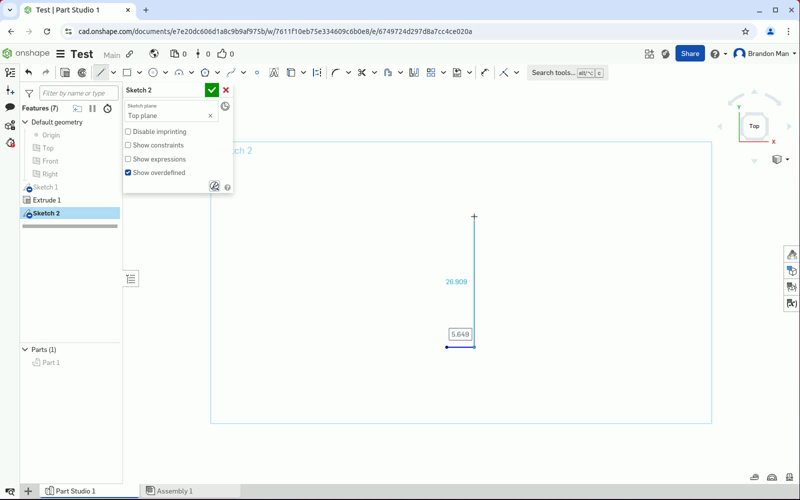
click(474, 216)
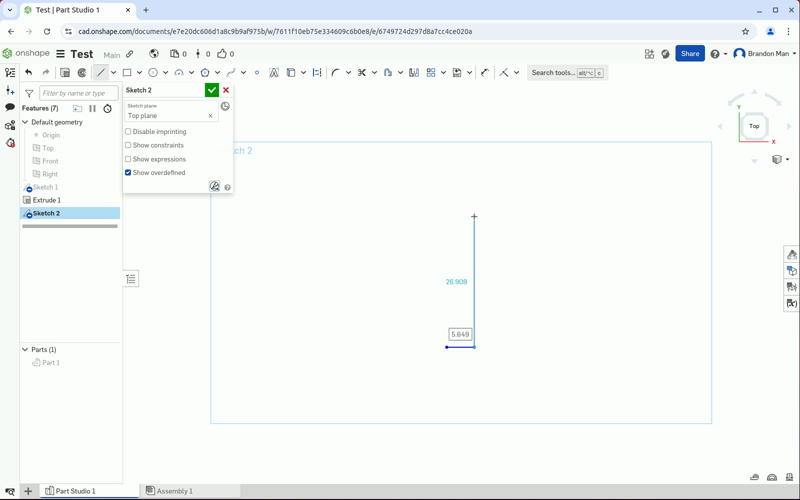
key_up(shift)
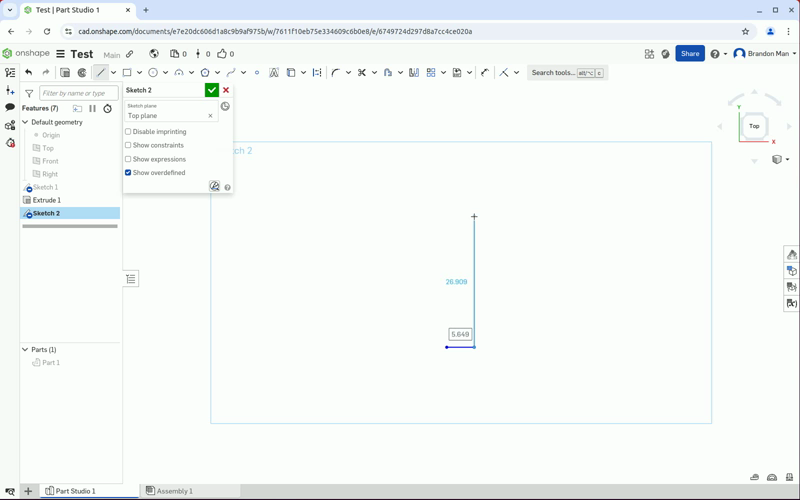
key(esc)
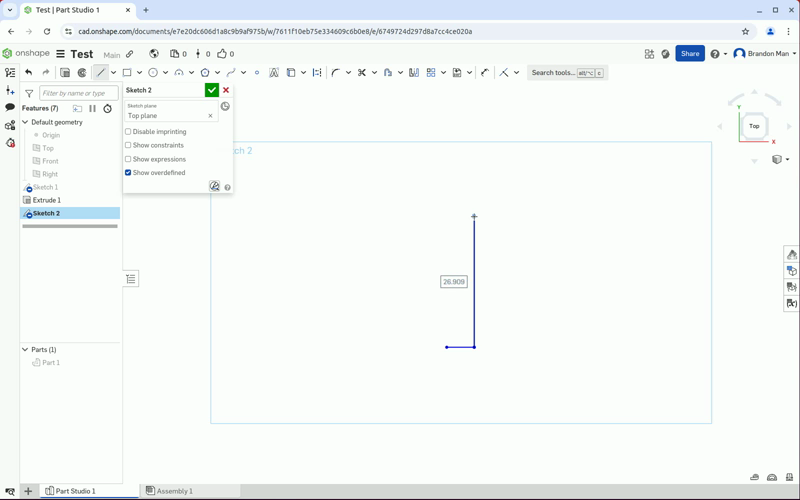
key(a)
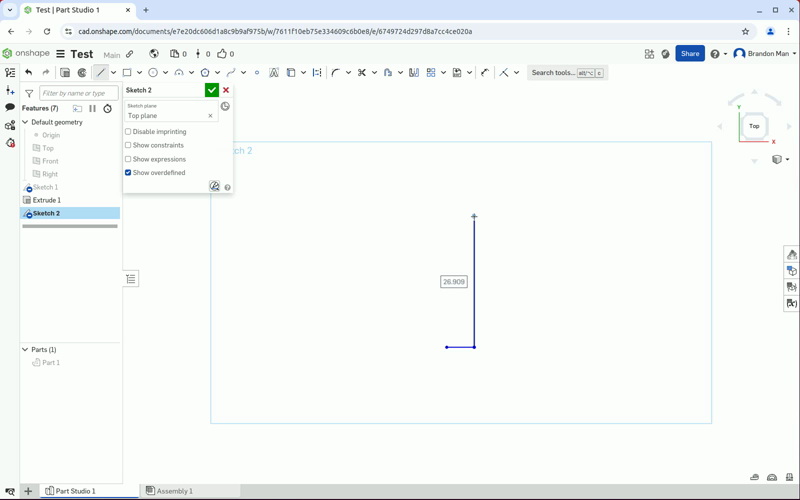
mouse_move(474, 216)
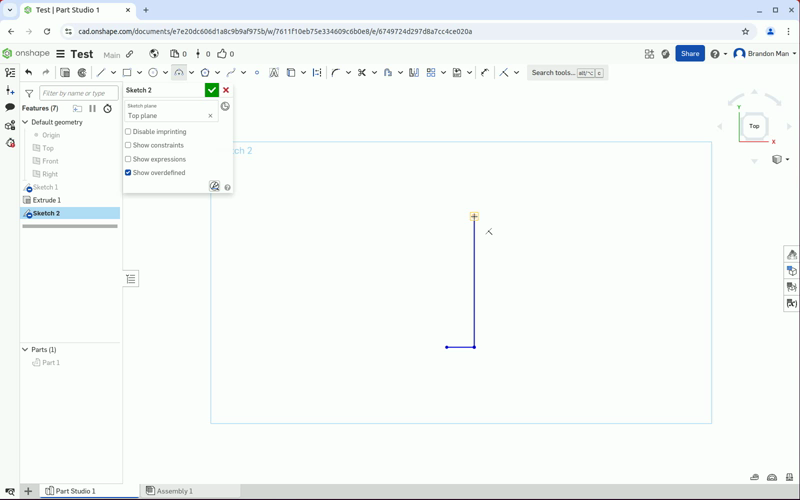
click(474, 216)
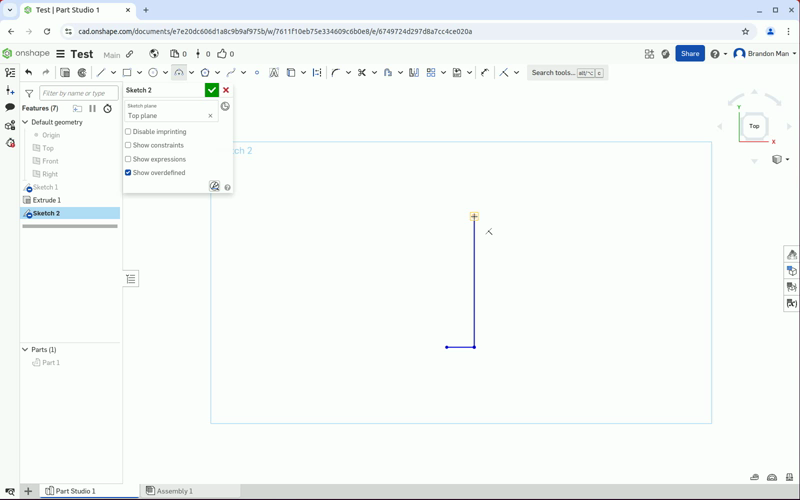
key_down(shift)
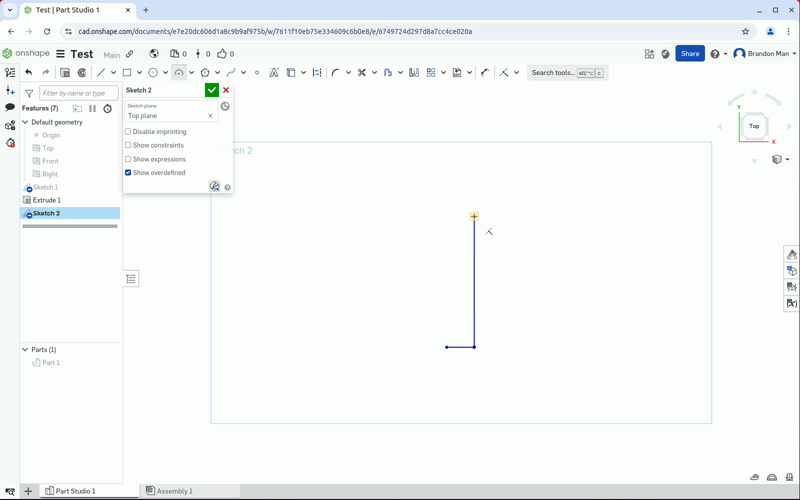
mouse_move(446, 216)
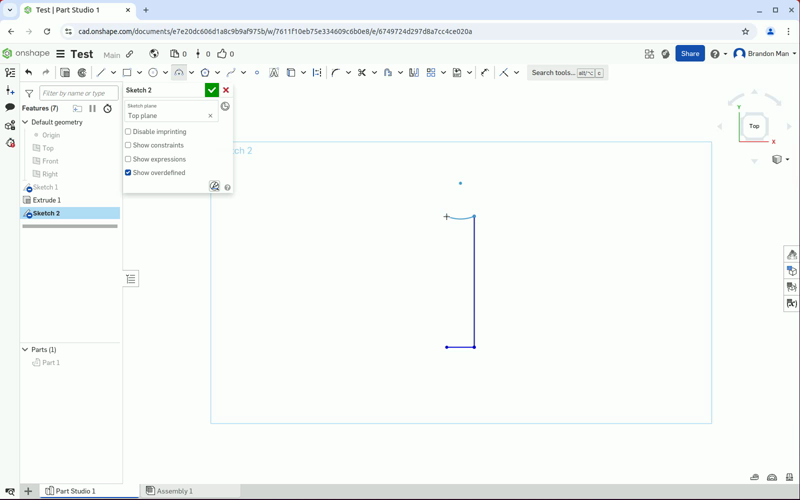
click(446, 216)
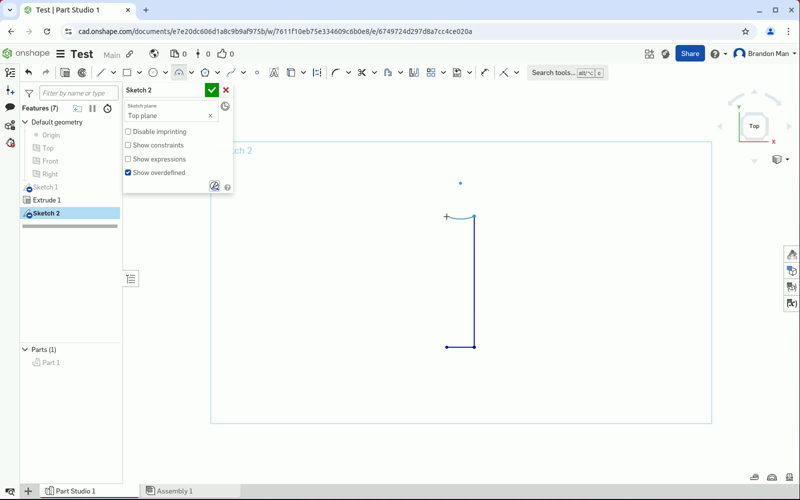
mouse_move(460, 221)
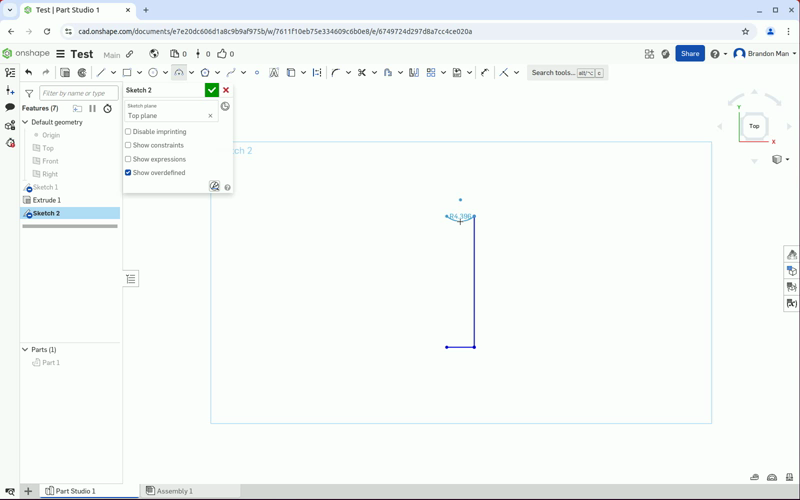
click(460, 221)
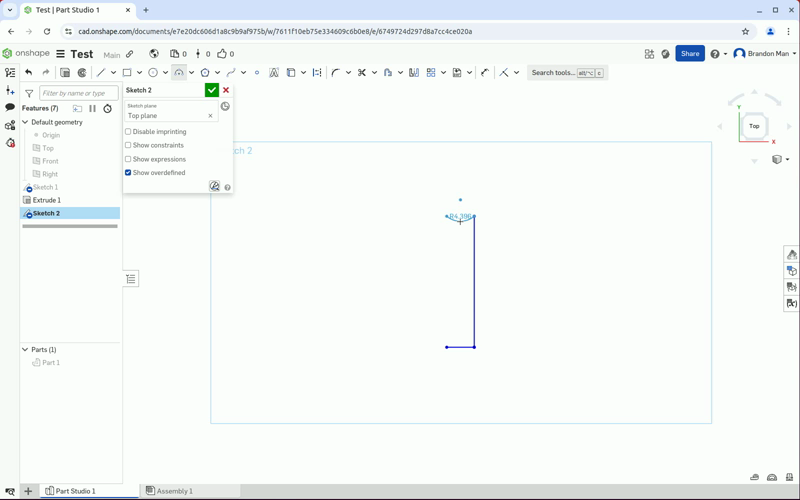
key_up(shift)
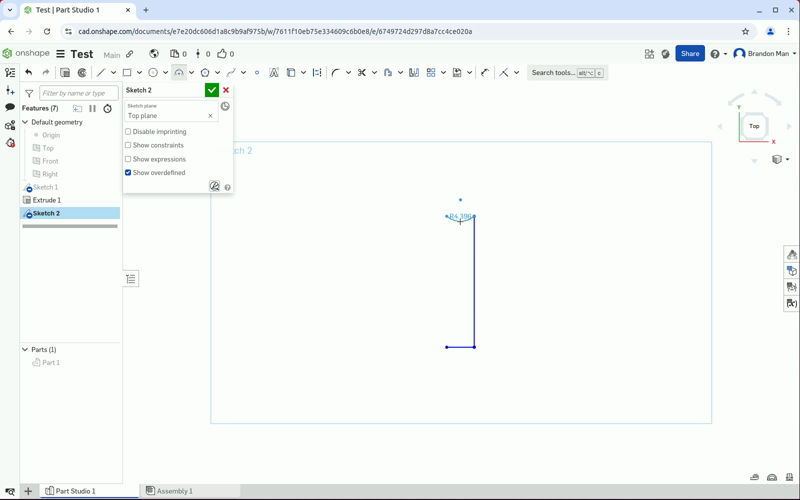
key(esc)
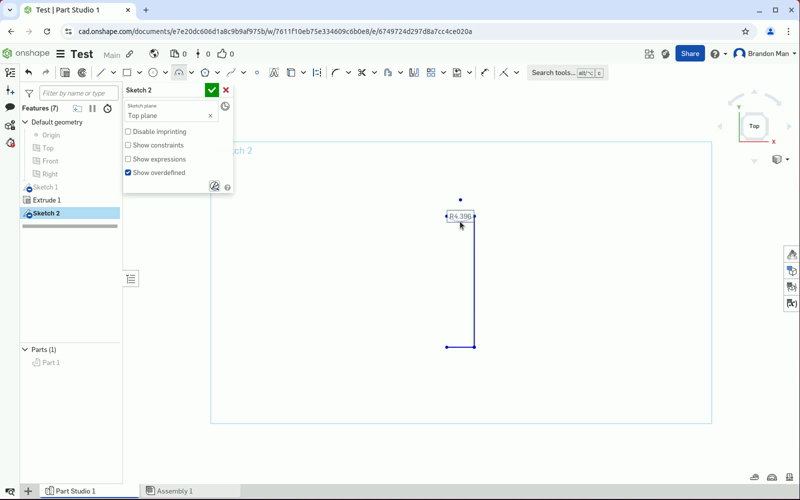
key(l)
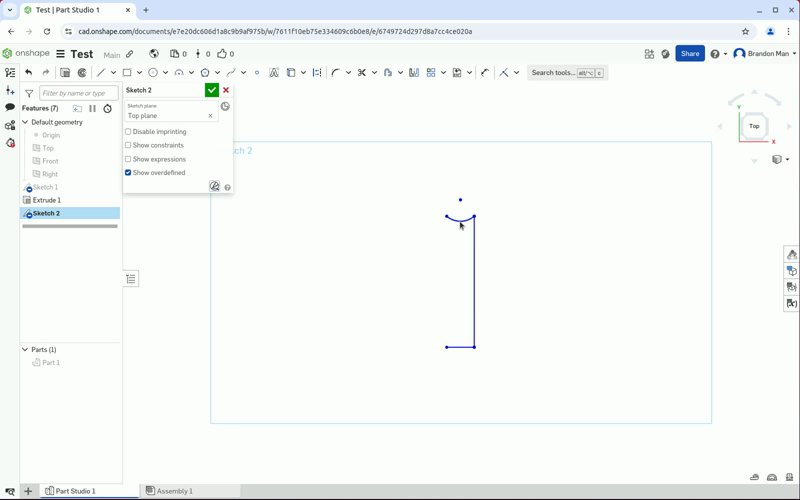
mouse_move(446, 216)
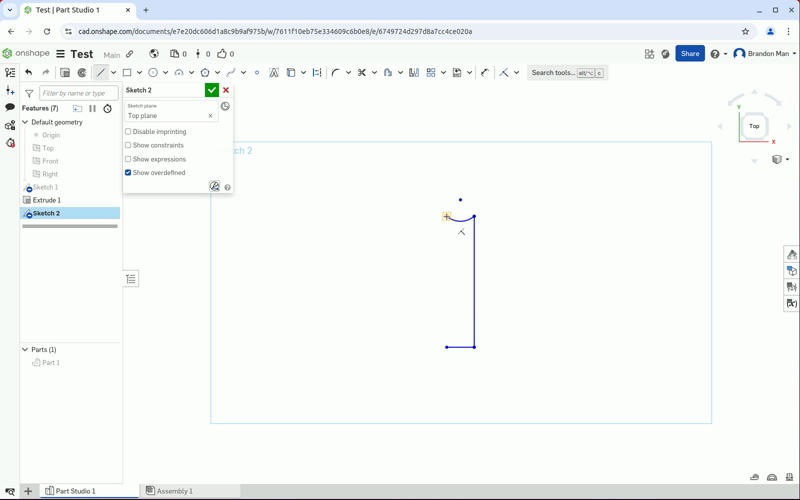
click(446, 216)
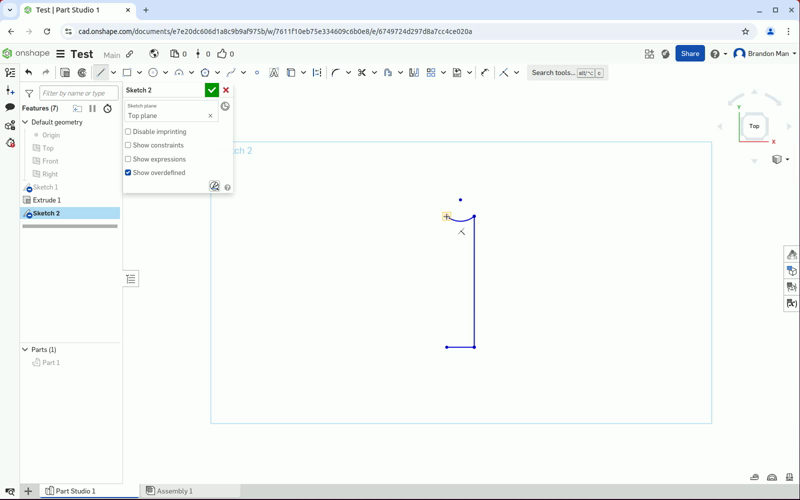
key_down(shift)
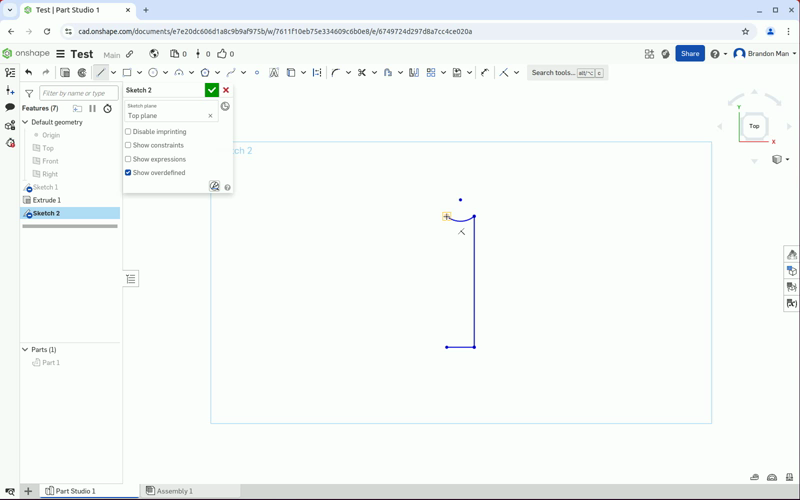
mouse_move(446, 347)
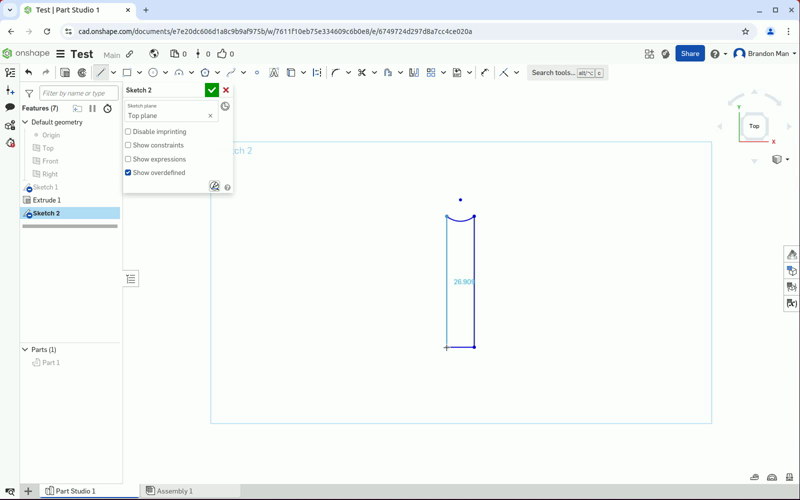
key_up(shift)
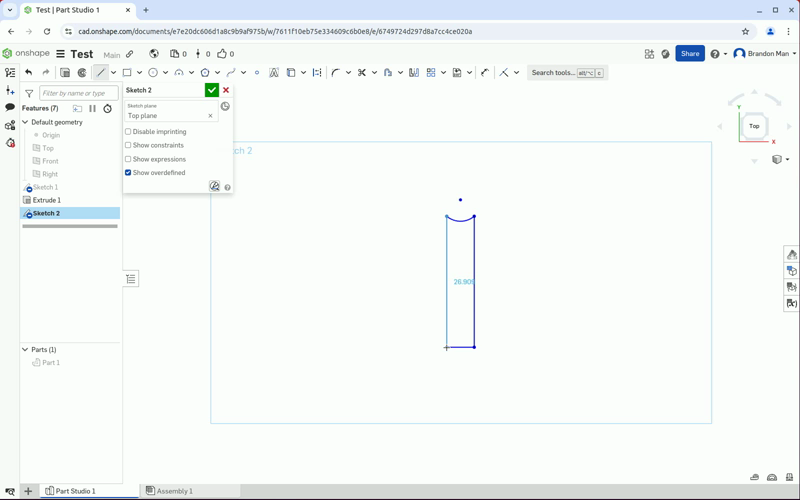
click(446, 347)
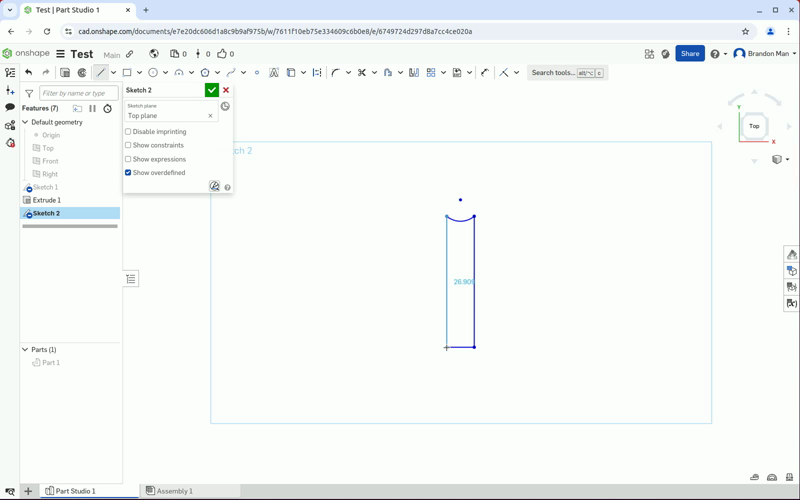
key(esc)
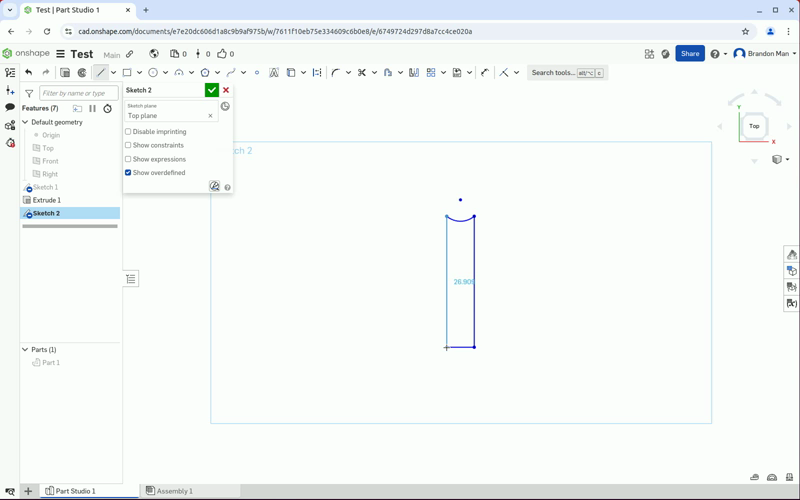
mouse_move(458, 302)
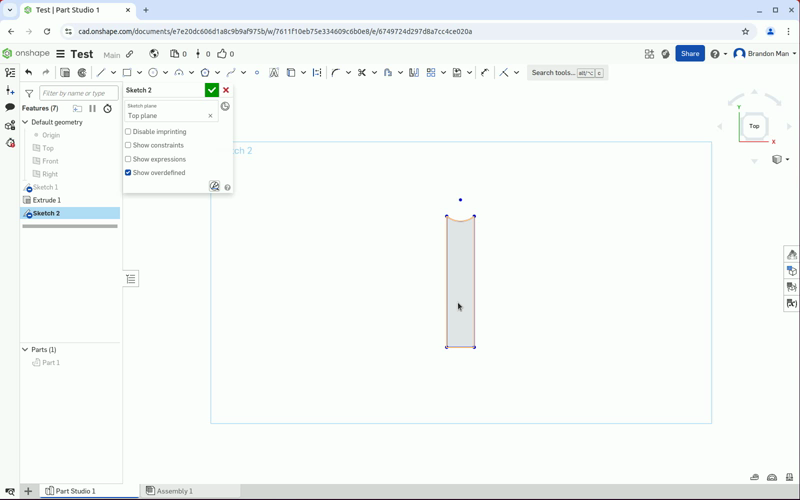
click(458, 302)
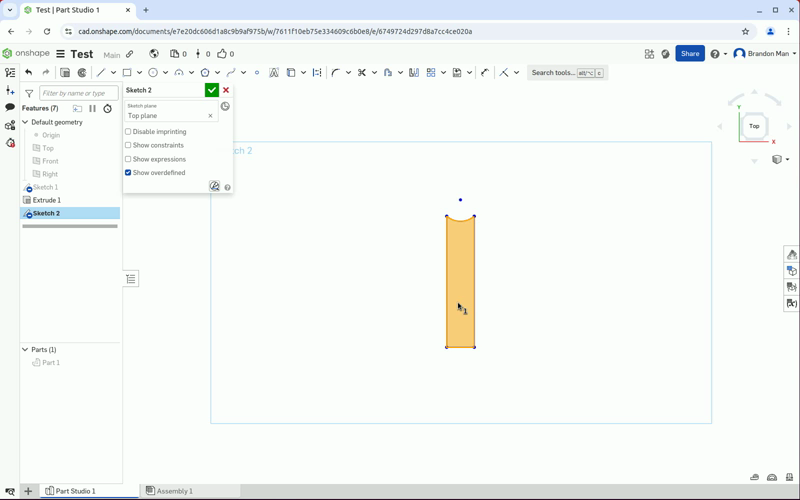
mouse_move(73, 352)
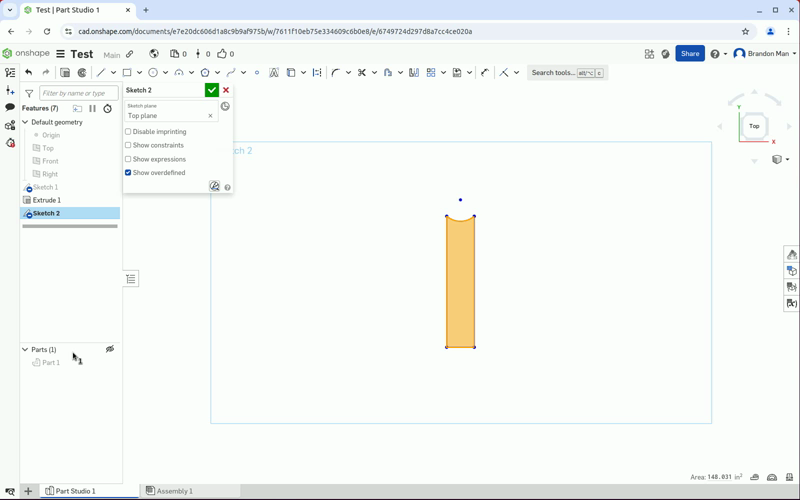
key(shift+y)
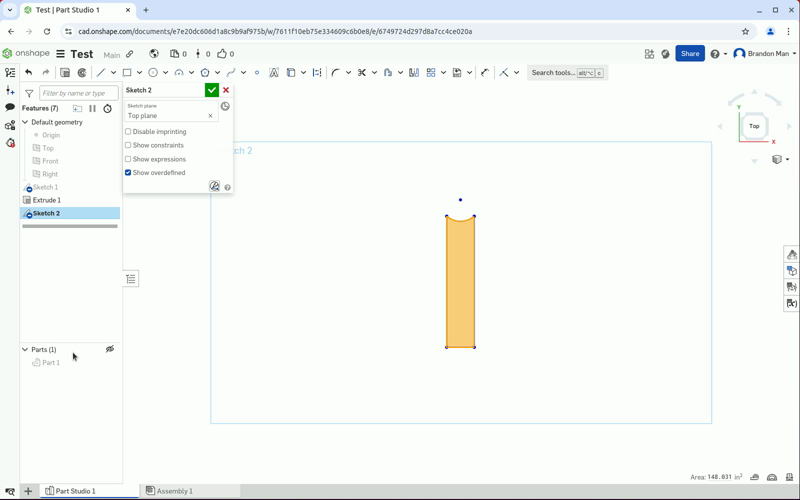
key(shift+e)
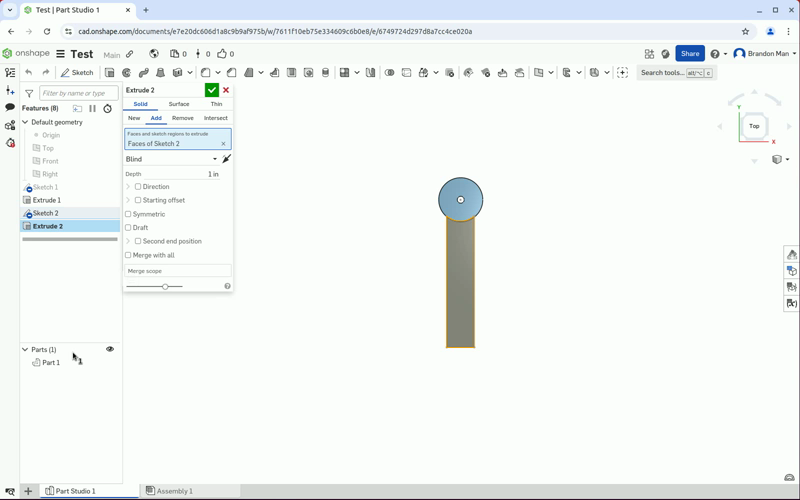
mouse_move(143, 106)
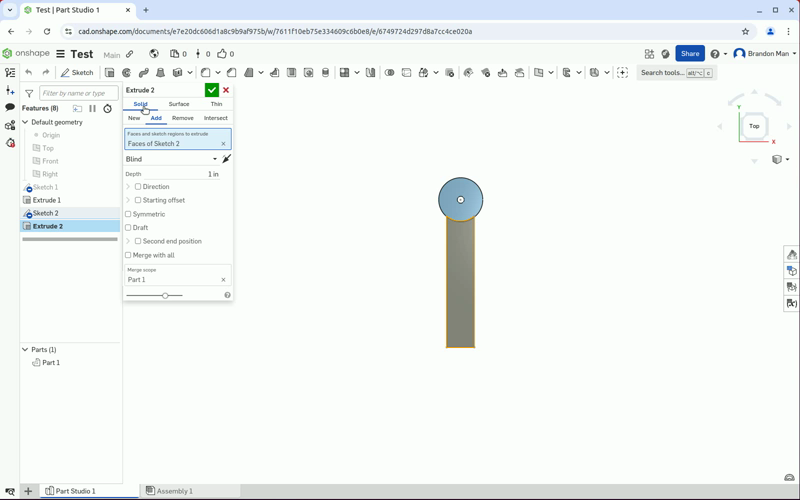
click(143, 106)
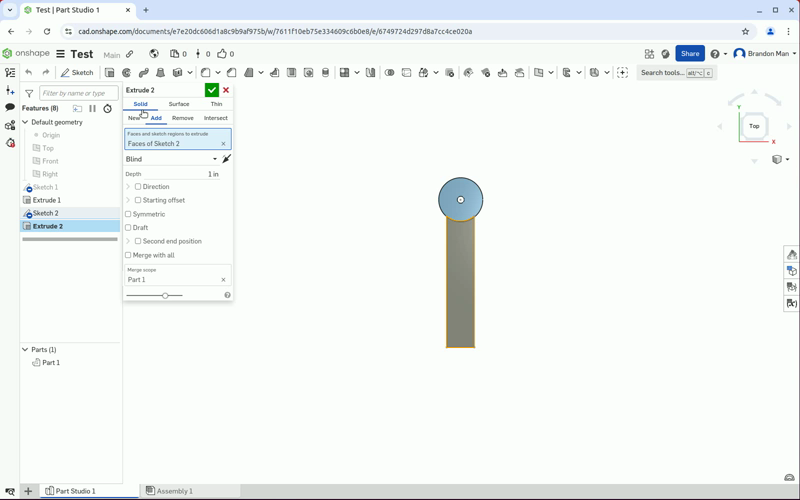
mouse_move(137, 120)
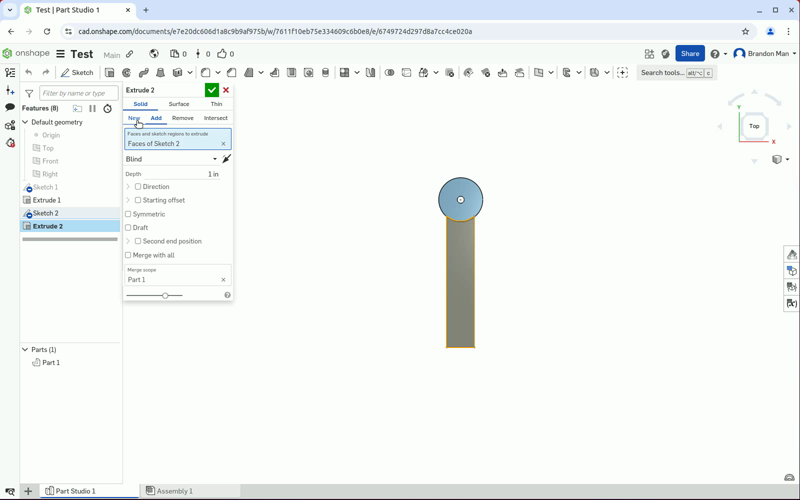
click(137, 120)
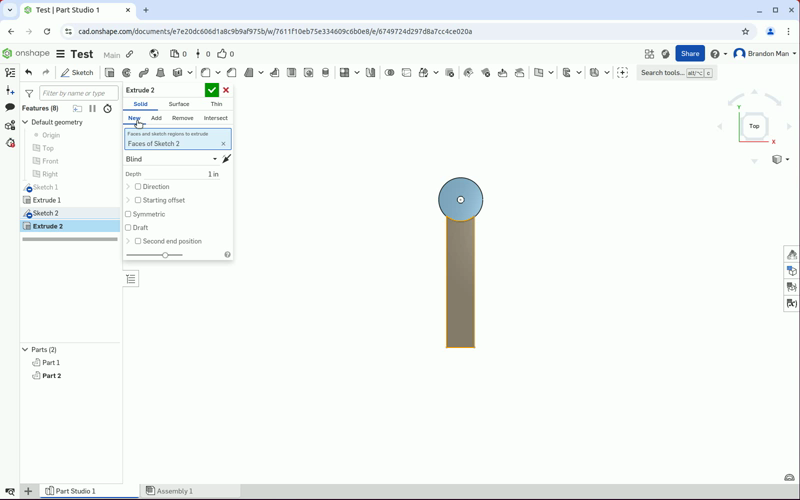
key(tab, 4)
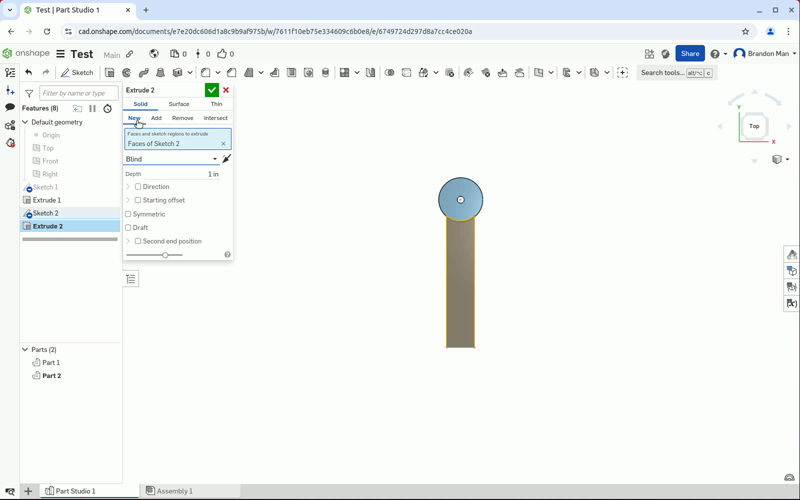
text(4.814)
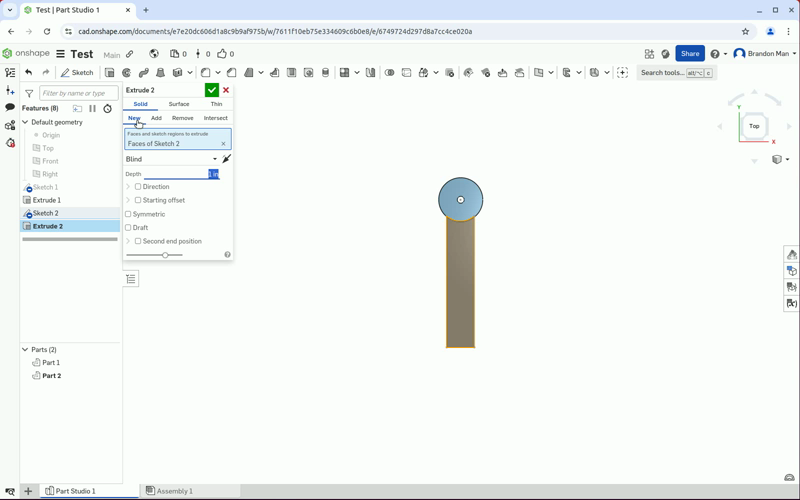
key(enter)
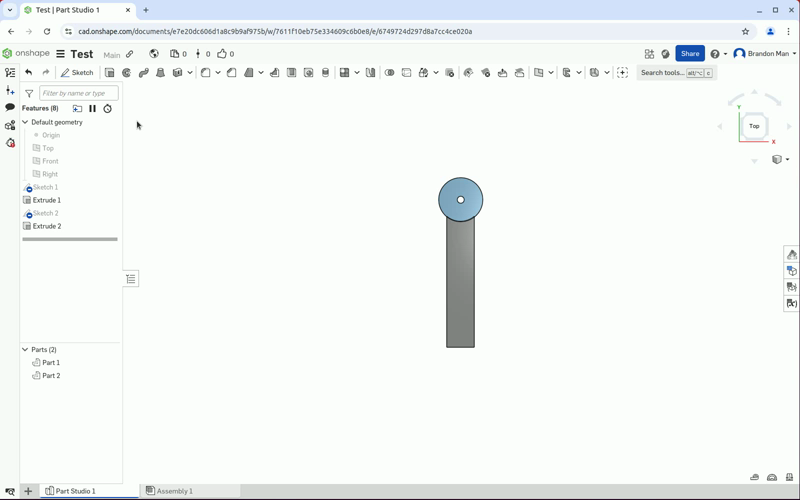
key(shift+h)
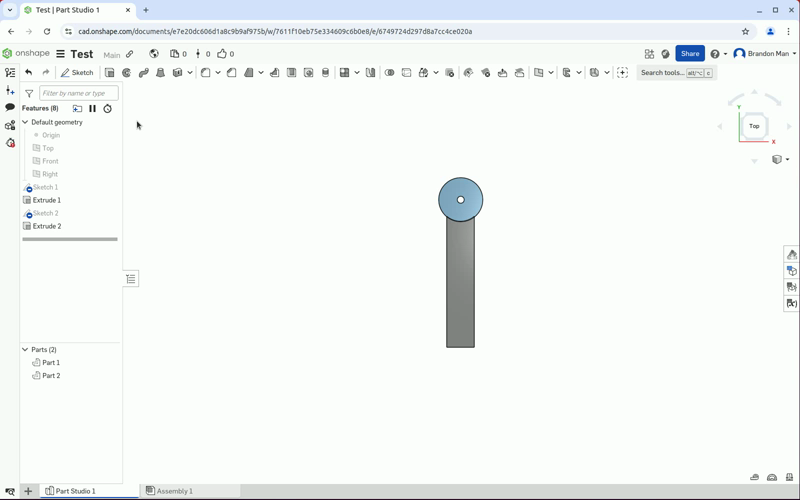
key(shift+h)
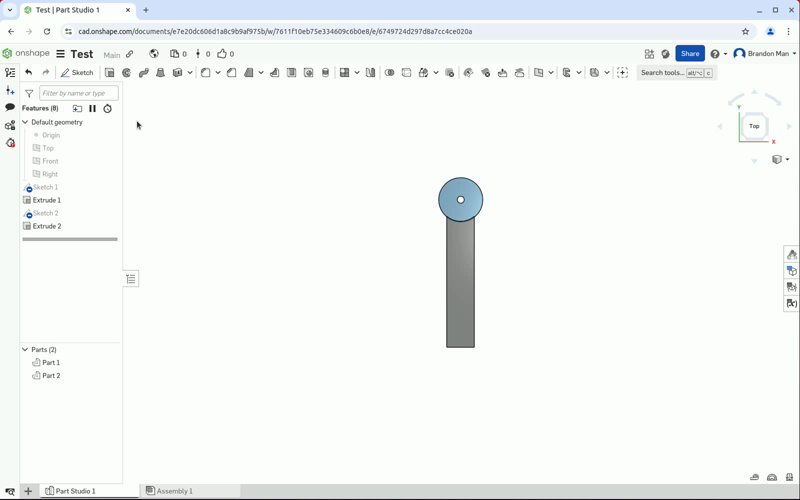
mouse_move(73, 189)
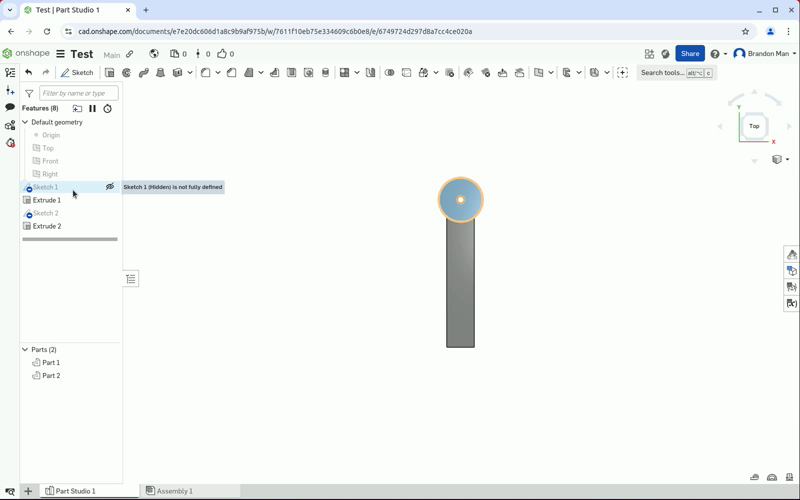
click(73, 189)
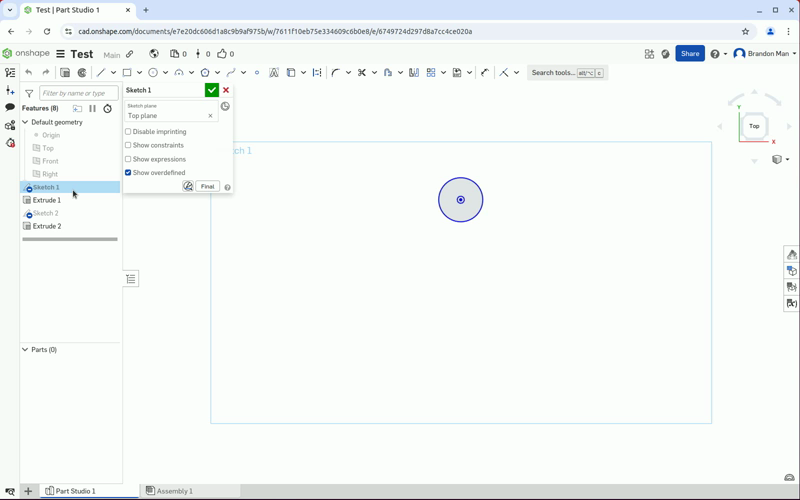
mouse_move(229, 92)
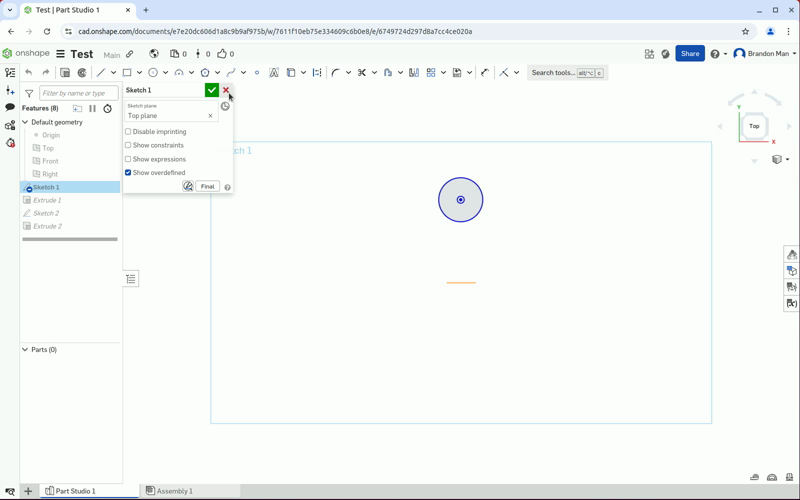
click(229, 92)
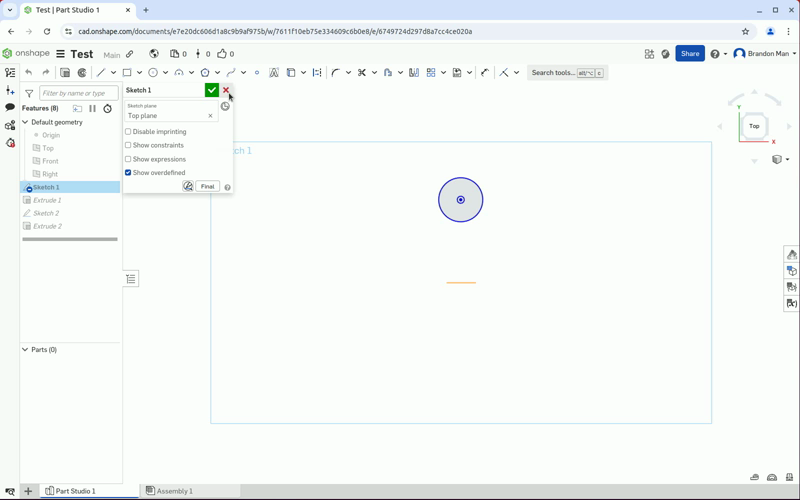
key(shift+s)
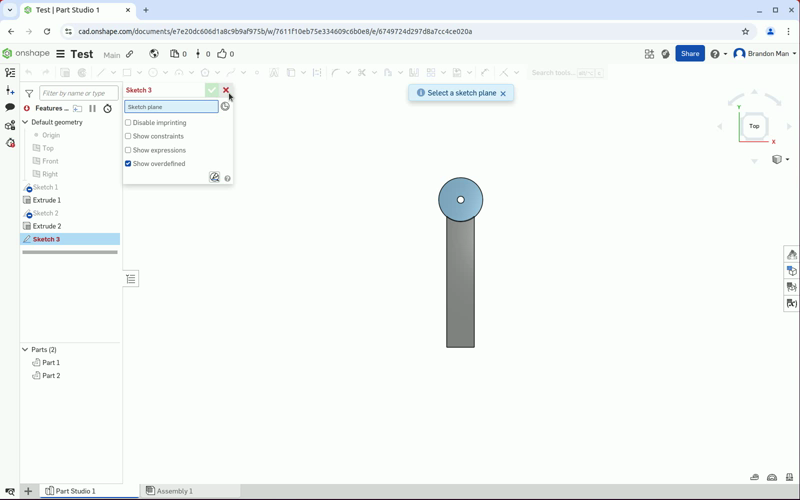
mouse_move(73, 150)
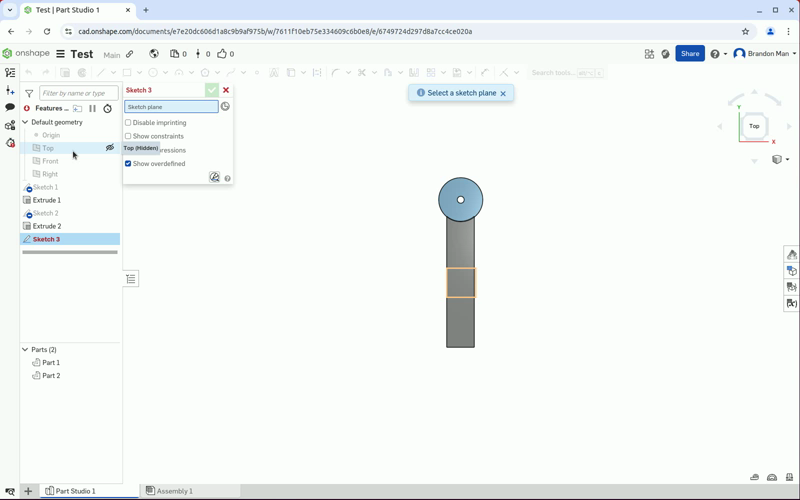
click(73, 150)
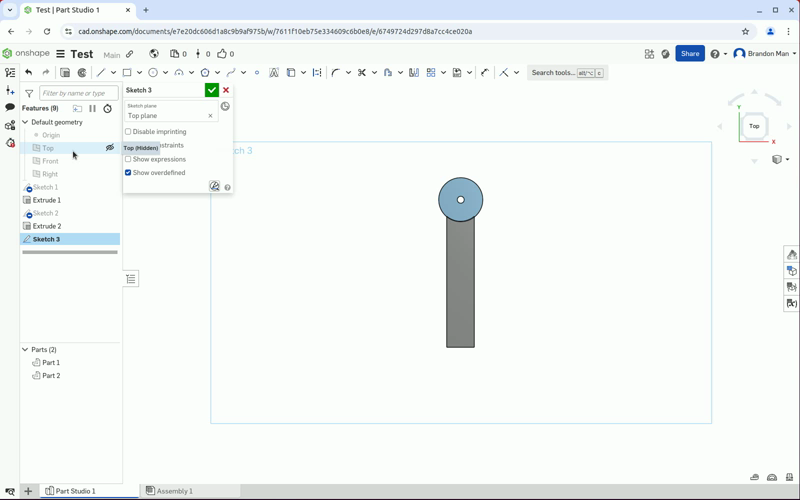
mouse_move(73, 352)
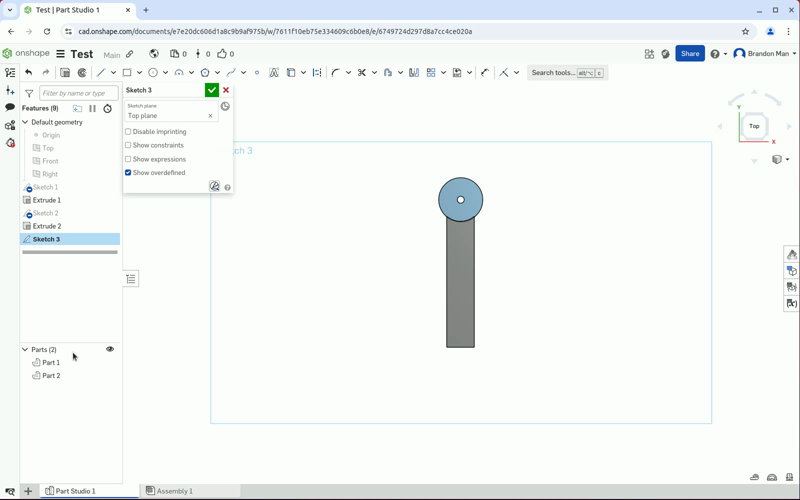
key(y)
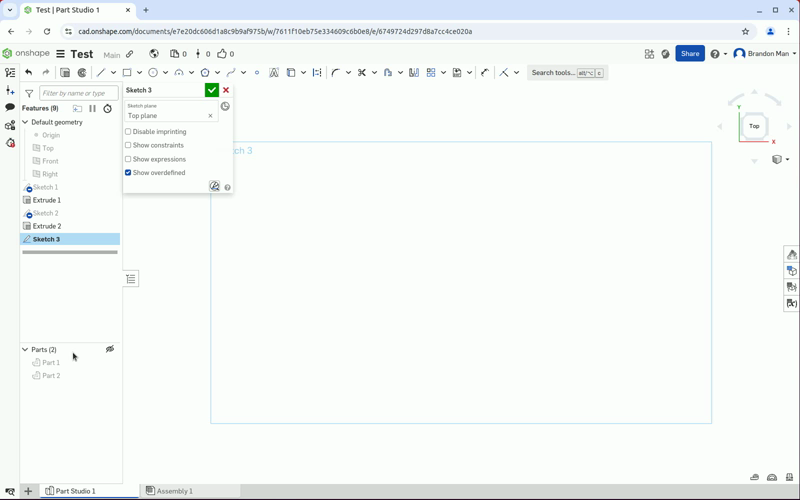
key(l)
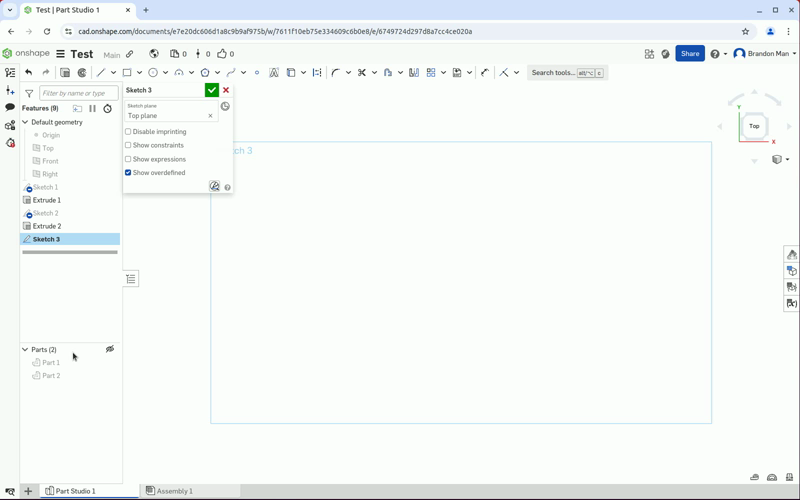
key_down(shift)
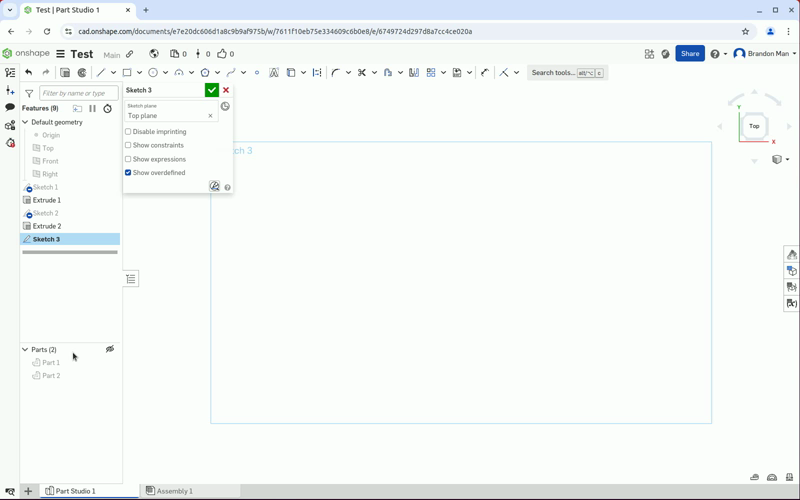
mouse_move(433, 347)
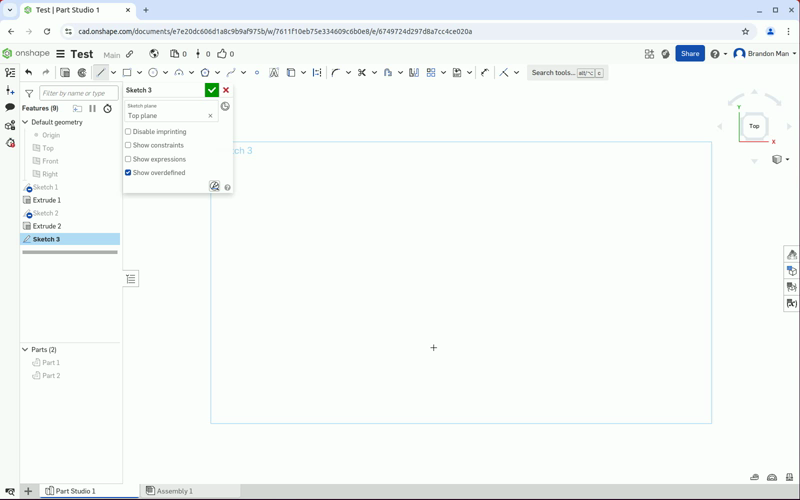
click(433, 347)
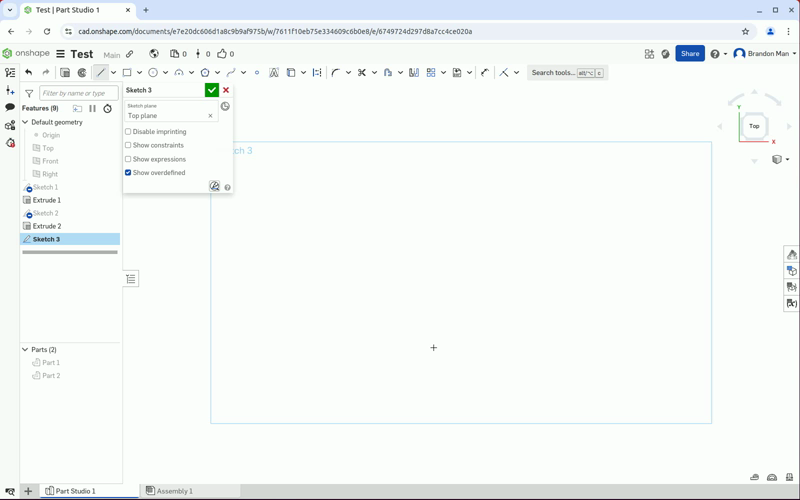
key_up(shift)
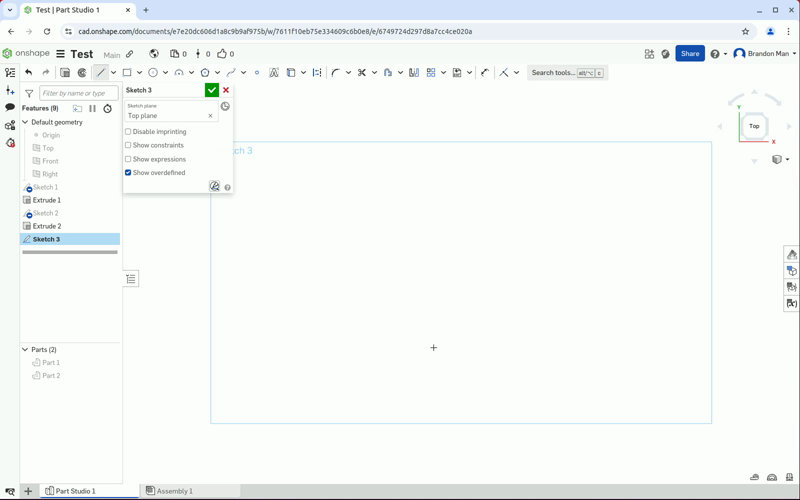
key_down(shift)
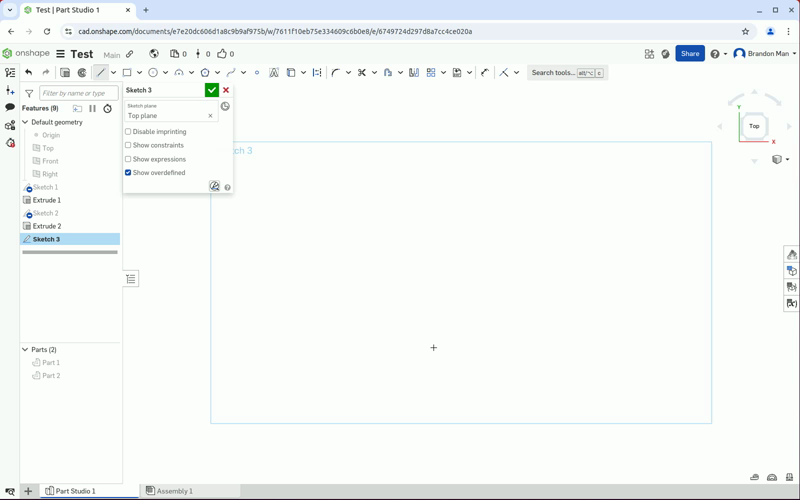
mouse_move(463, 347)
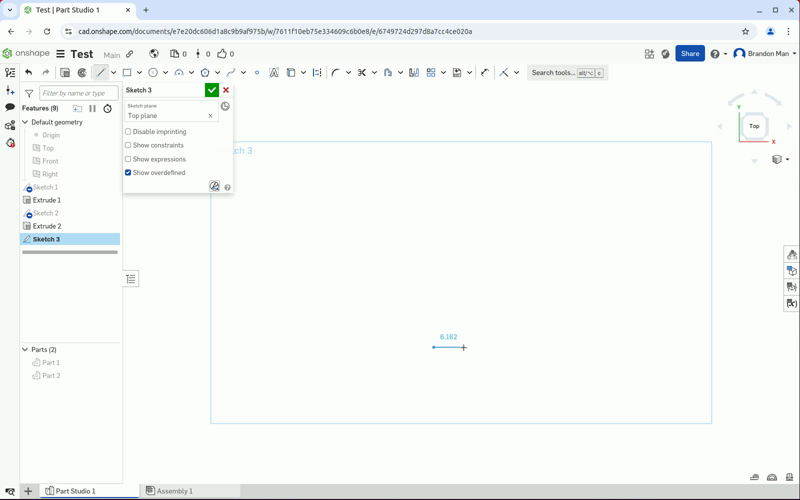
mouse_move(461, 395)
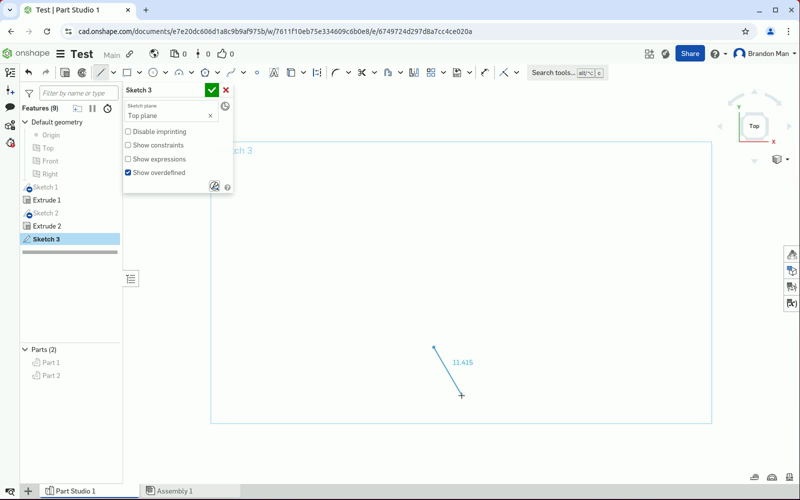
click(461, 395)
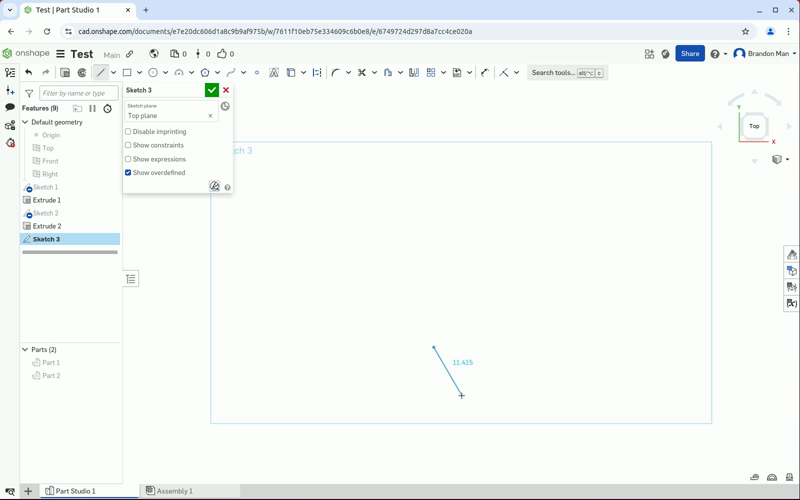
key_up(shift)
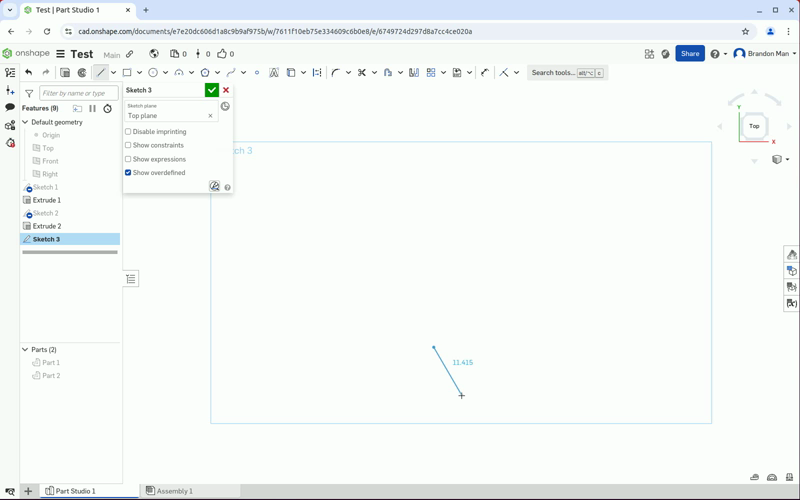
key_down(shift)
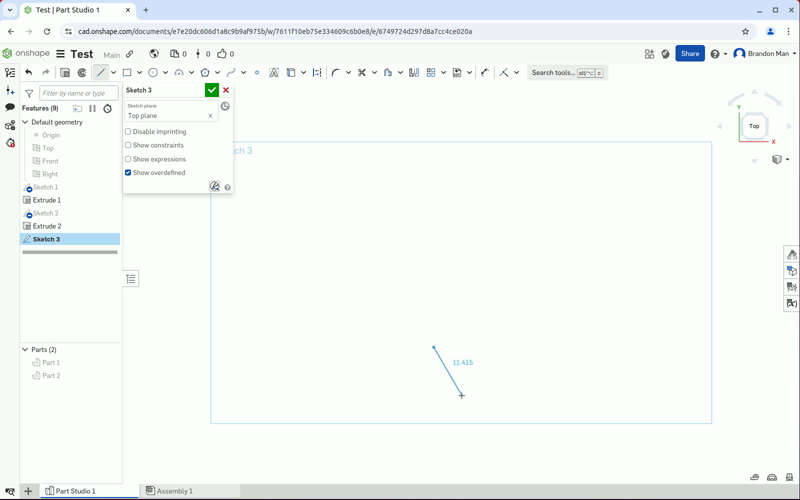
mouse_move(492, 395)
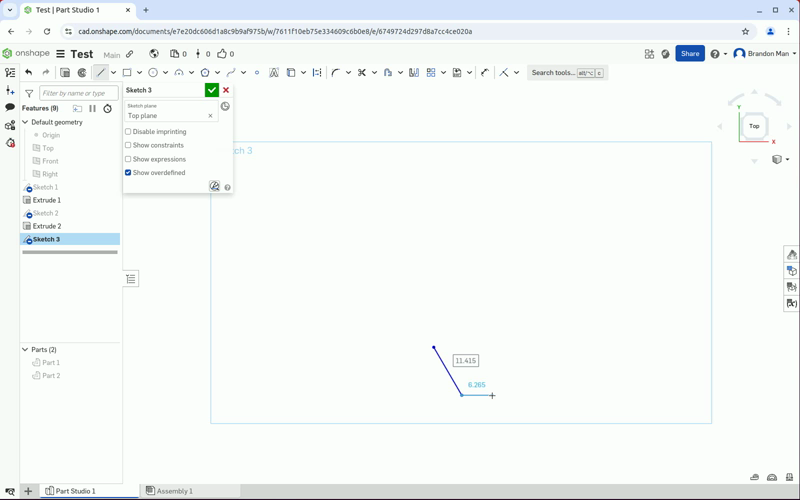
mouse_move(489, 347)
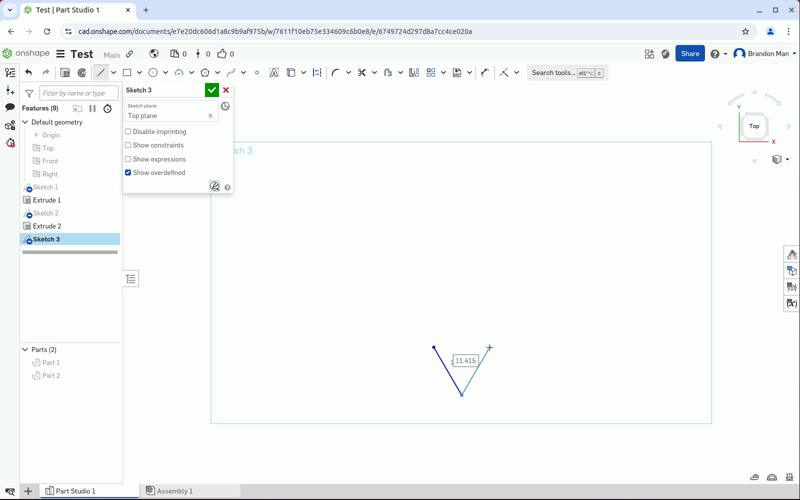
click(489, 347)
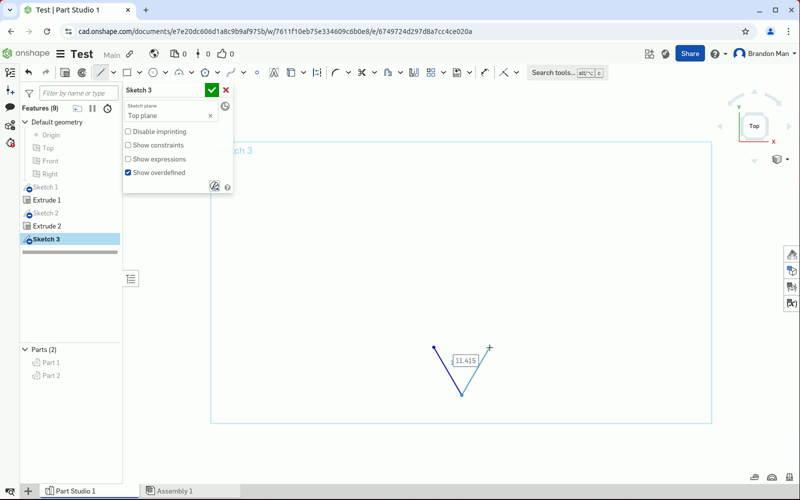
key_up(shift)
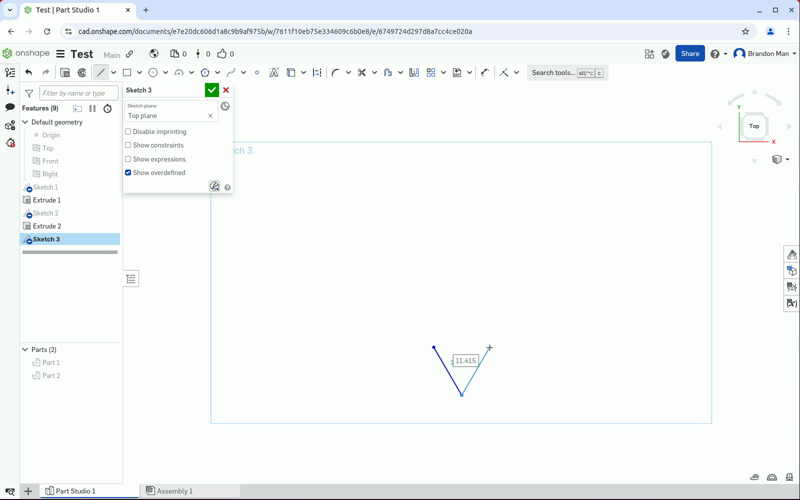
key_down(shift)
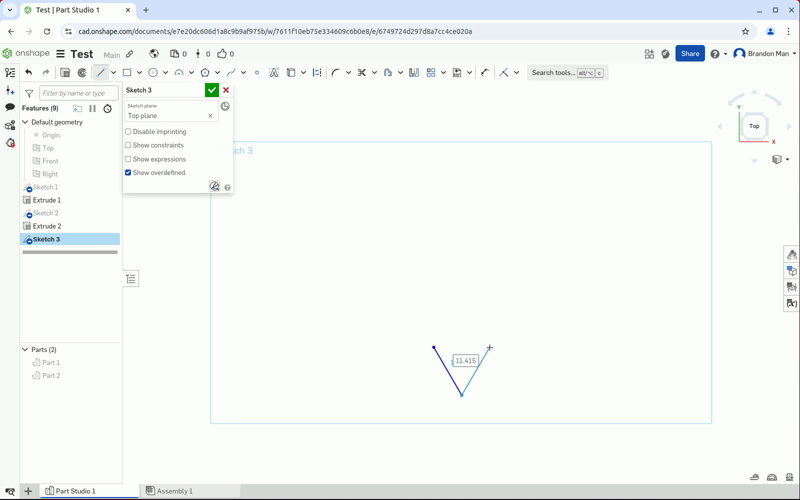
mouse_move(519, 347)
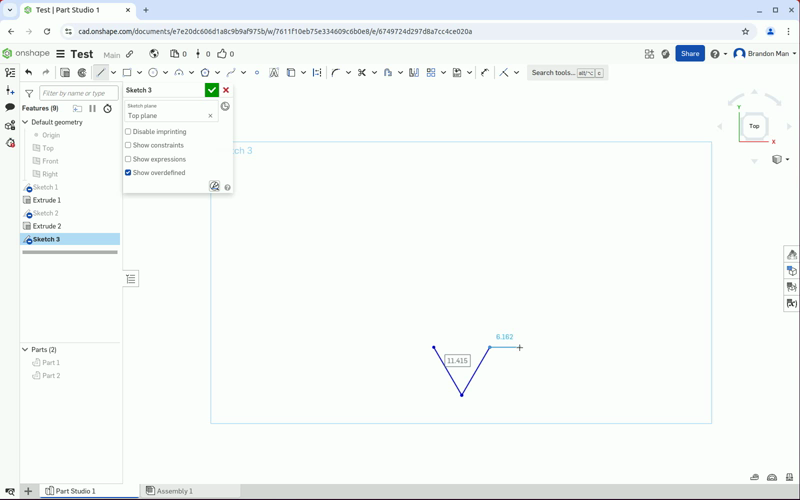
mouse_move(475, 347)
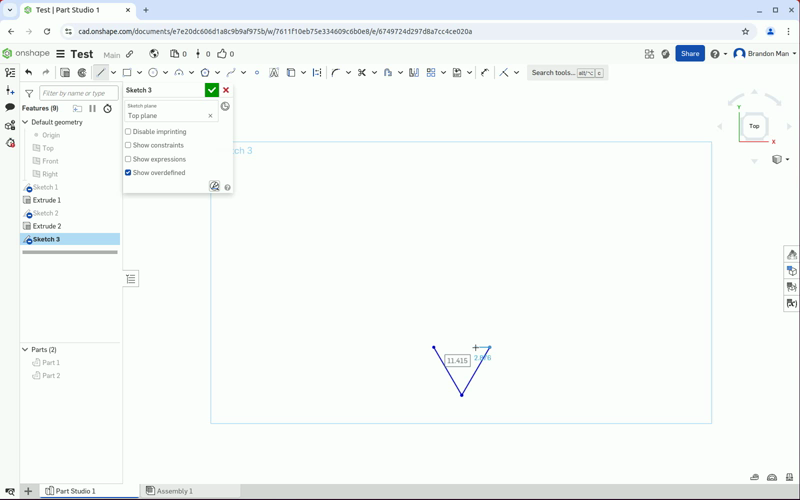
click(475, 347)
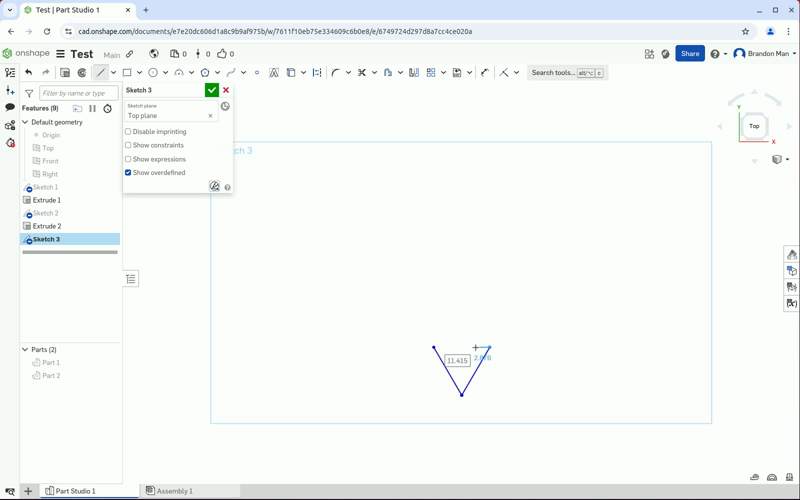
key_up(shift)
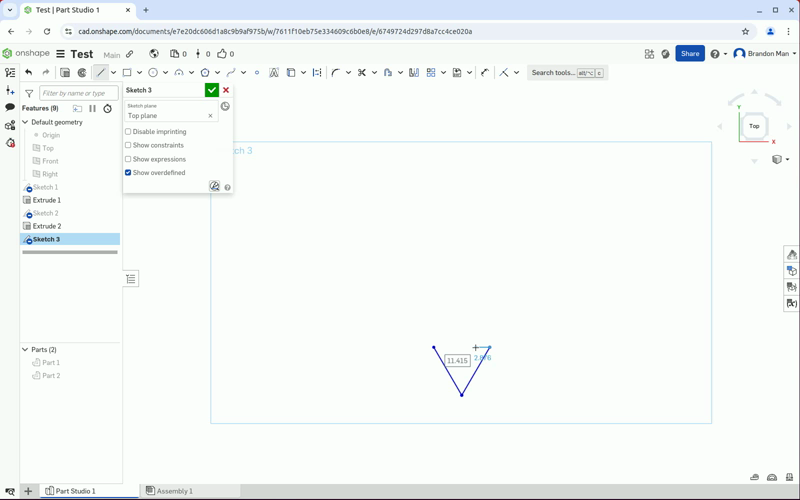
key_down(shift)
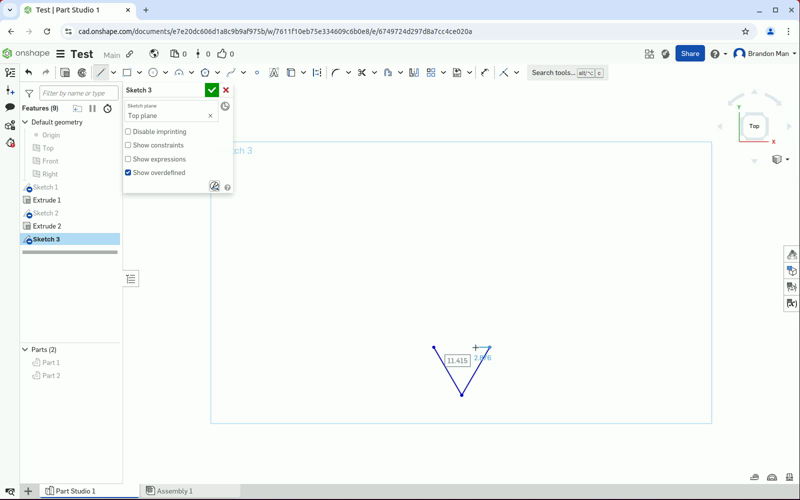
mouse_move(505, 347)
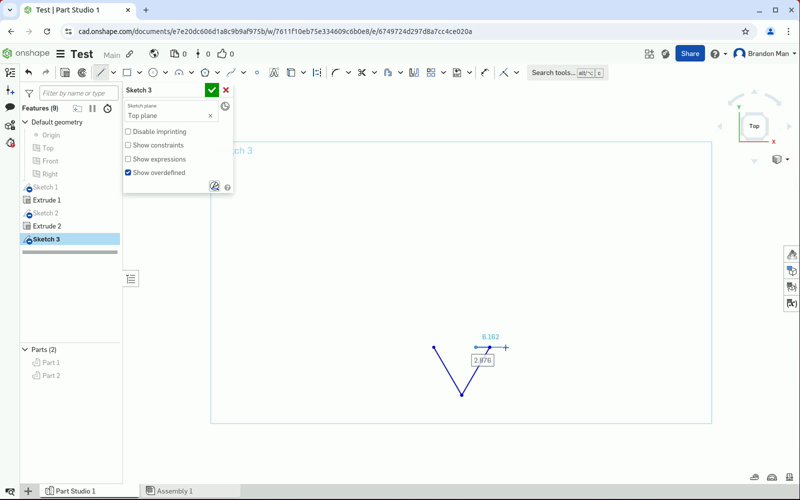
mouse_move(447, 347)
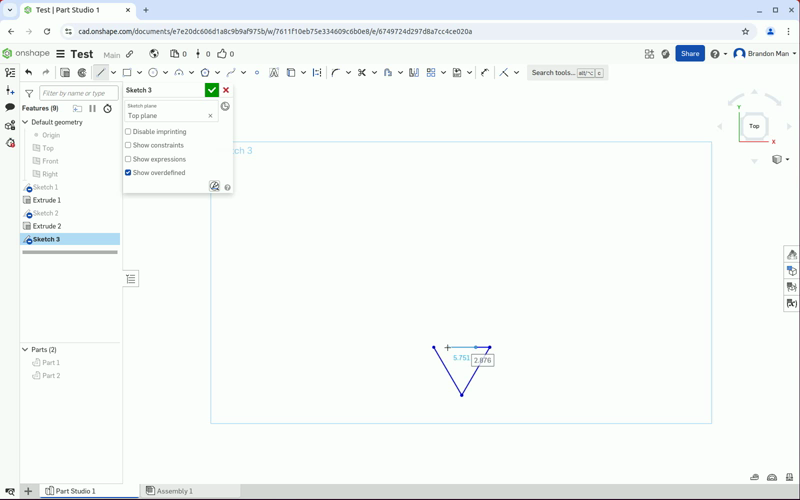
click(447, 347)
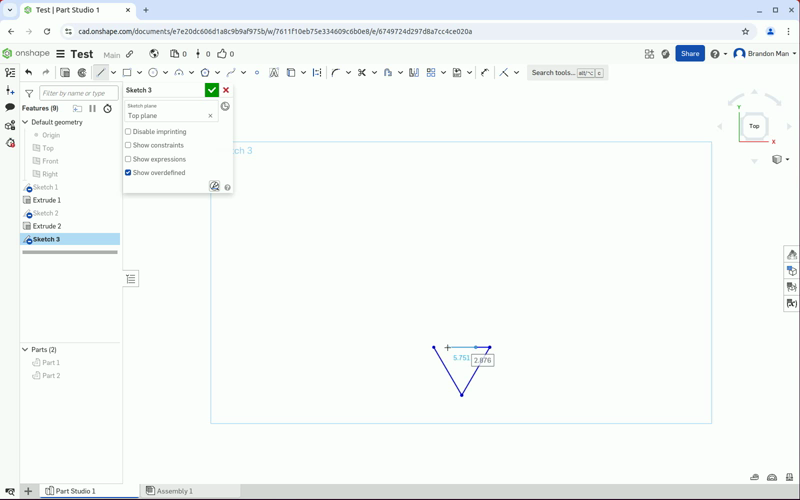
key_up(shift)
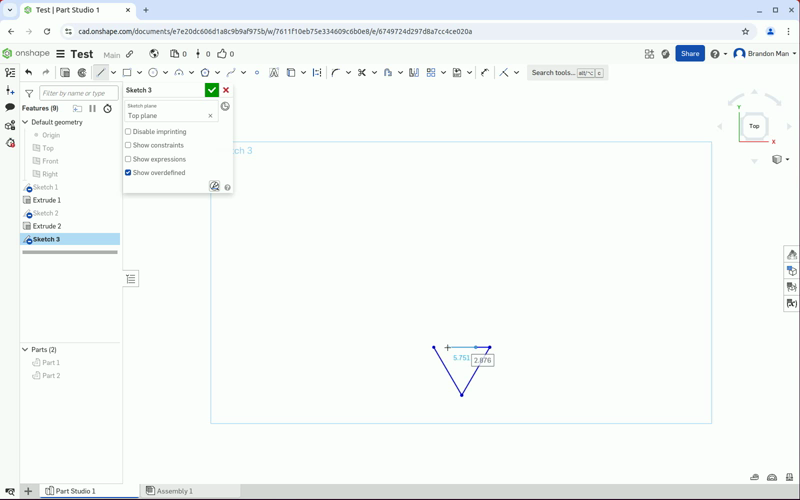
mouse_move(477, 347)
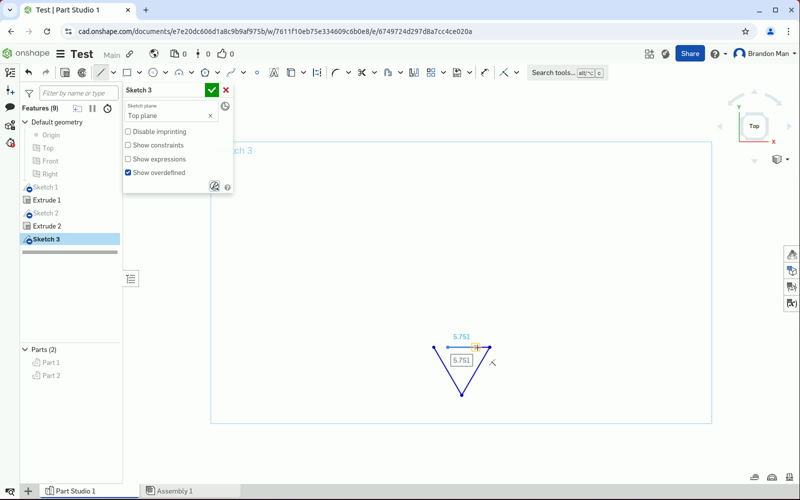
key_down(shift)
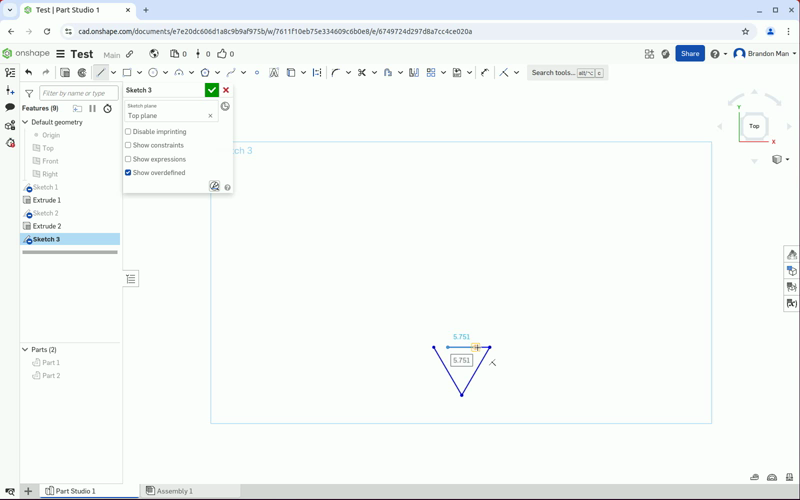
mouse_move(433, 347)
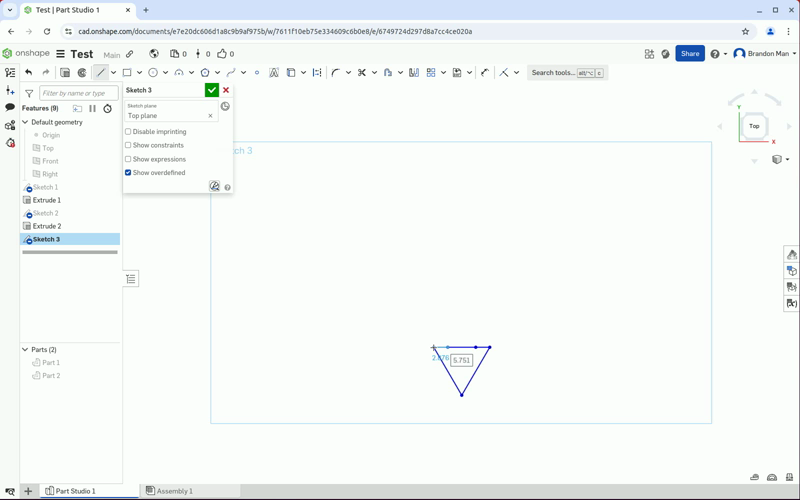
key_up(shift)
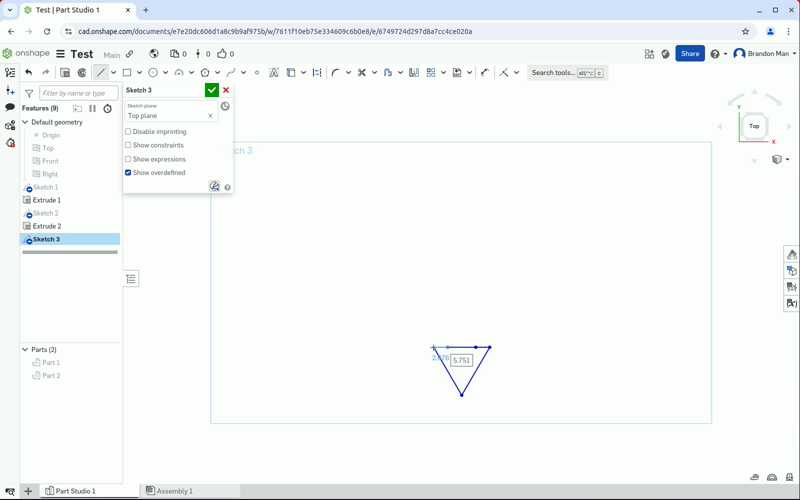
click(433, 347)
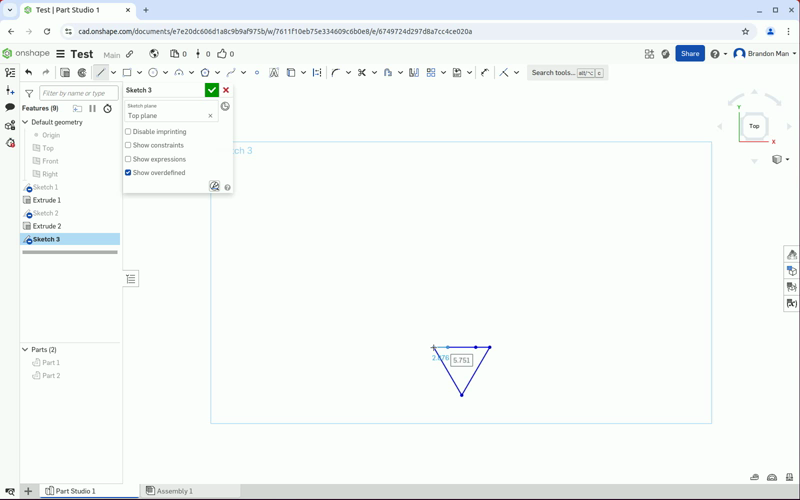
key(esc)
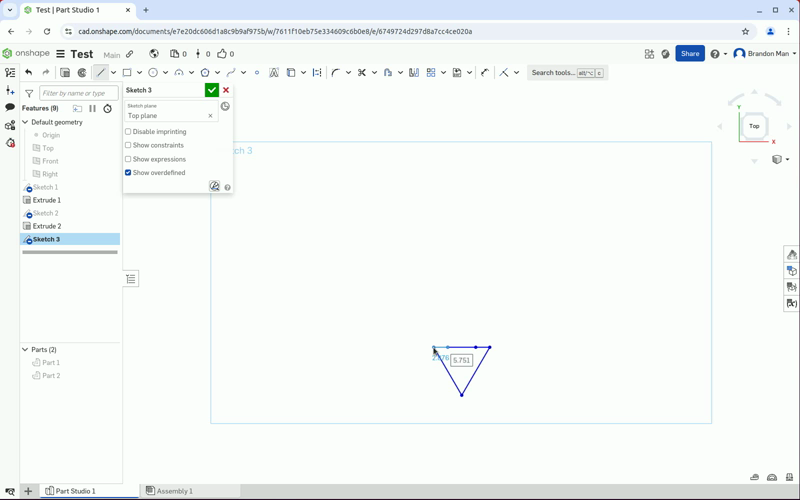
key(c)
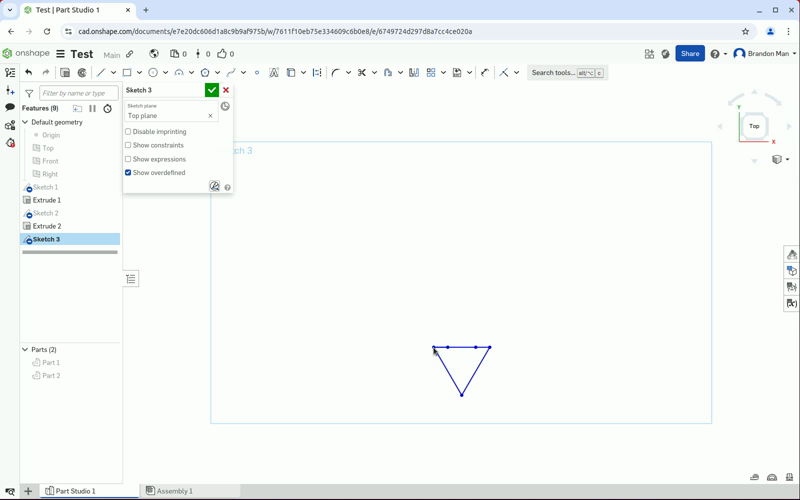
key_down(shift)
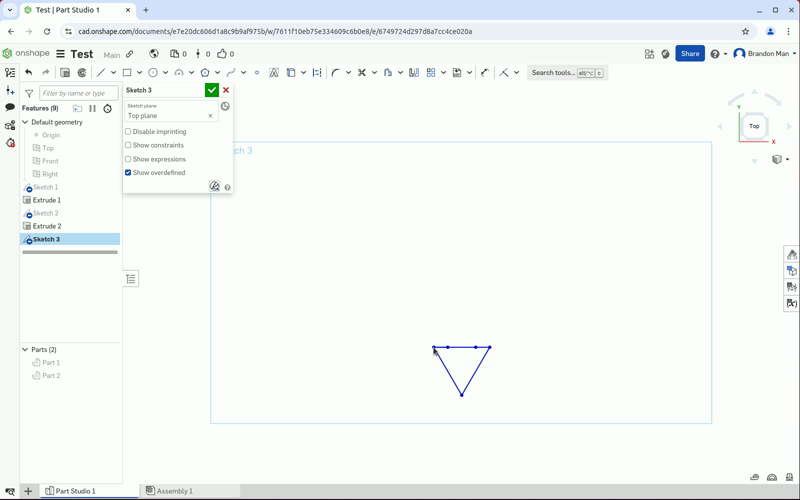
mouse_move(443, 352)
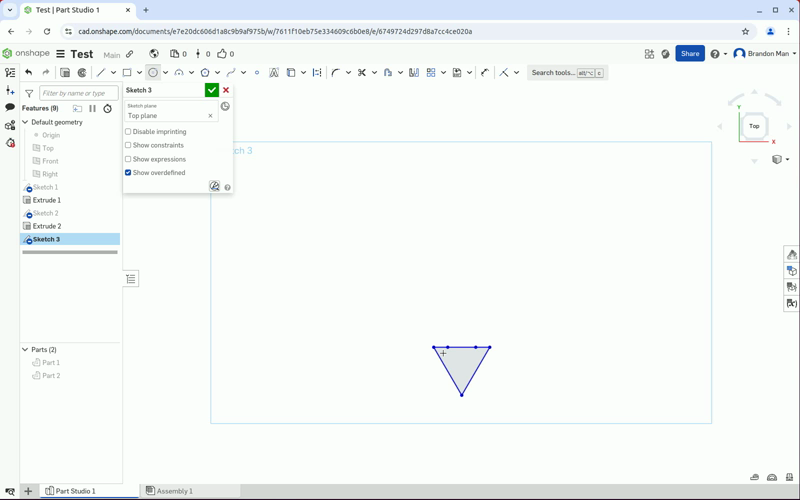
click(443, 352)
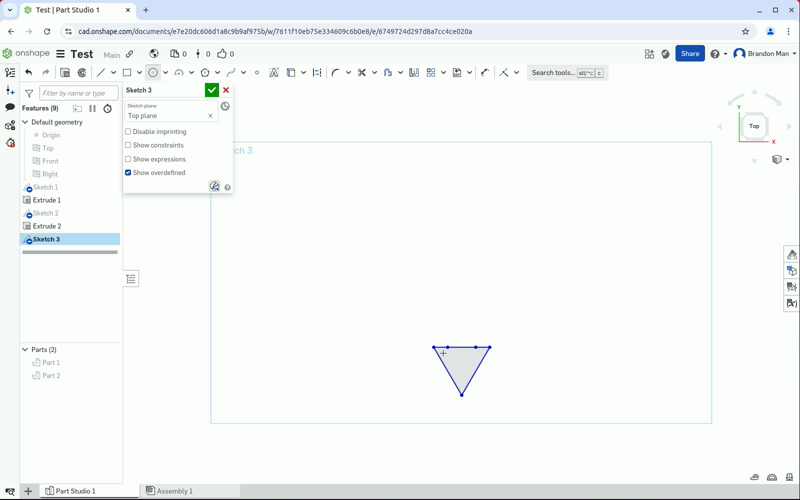
key_up(shift)
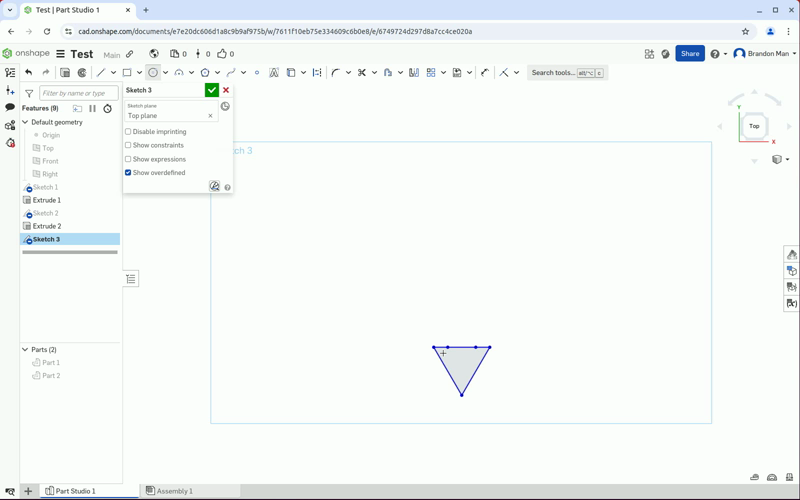
mouse_move(446, 352)
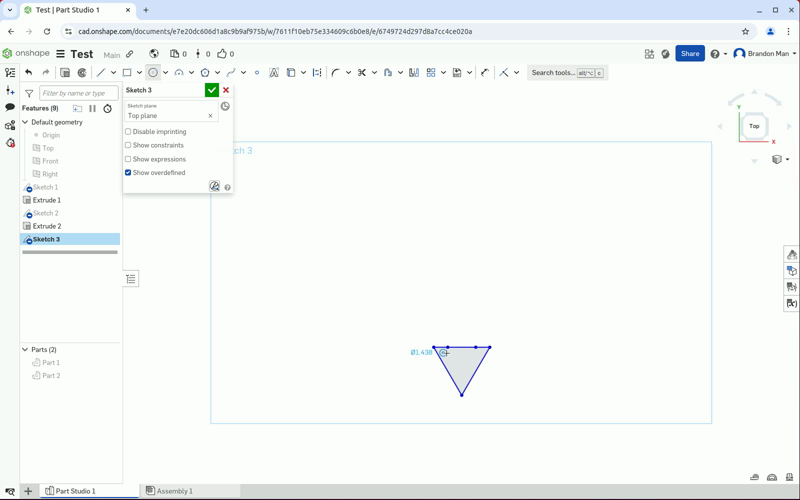
click(446, 352)
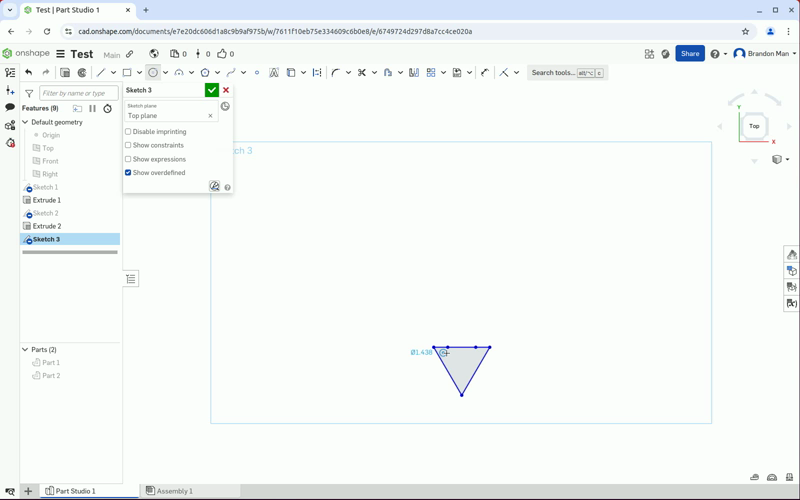
key(esc)
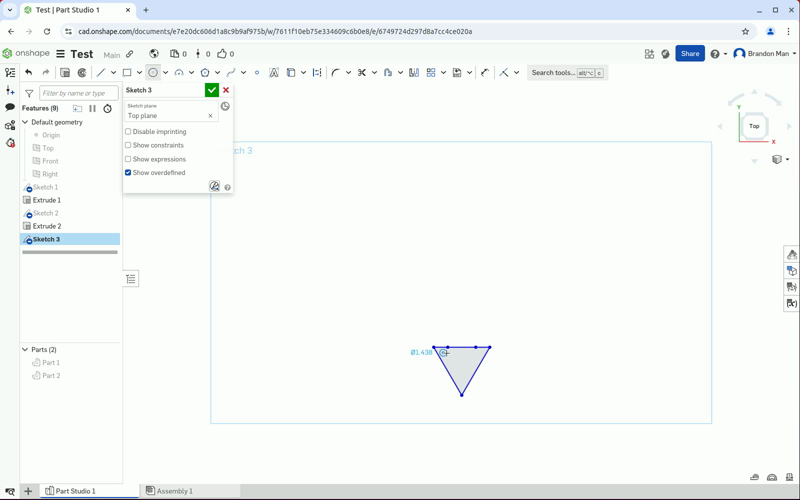
key(c)
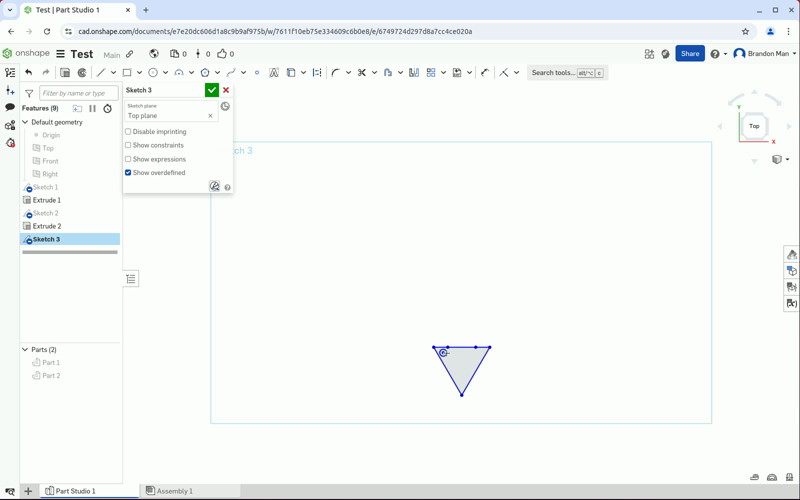
key_down(shift)
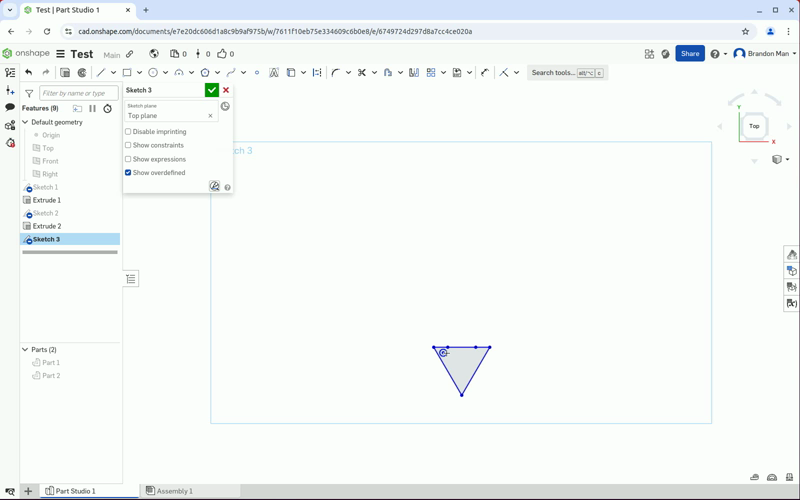
mouse_move(461, 384)
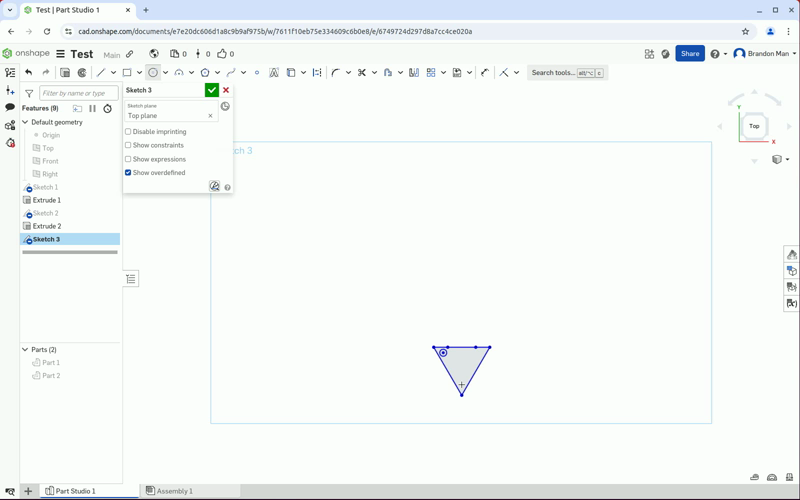
click(461, 384)
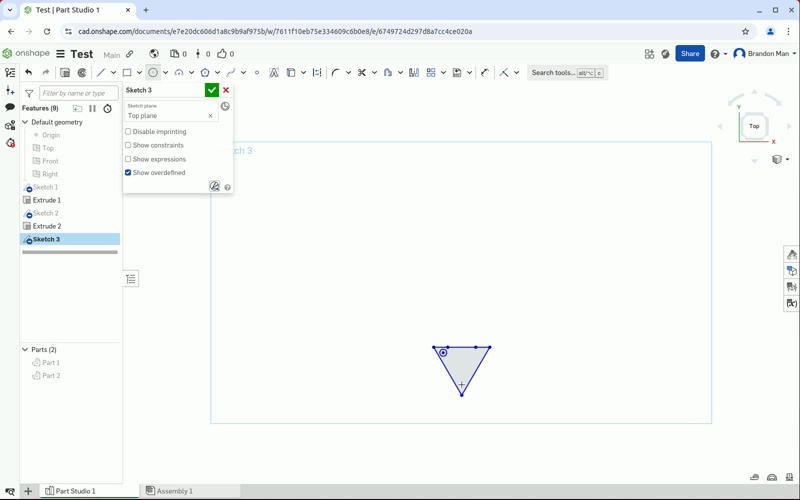
key_up(shift)
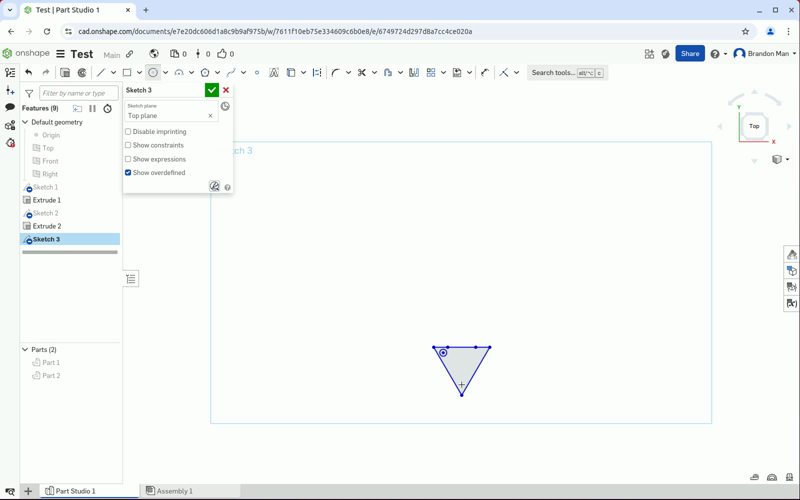
mouse_move(465, 384)
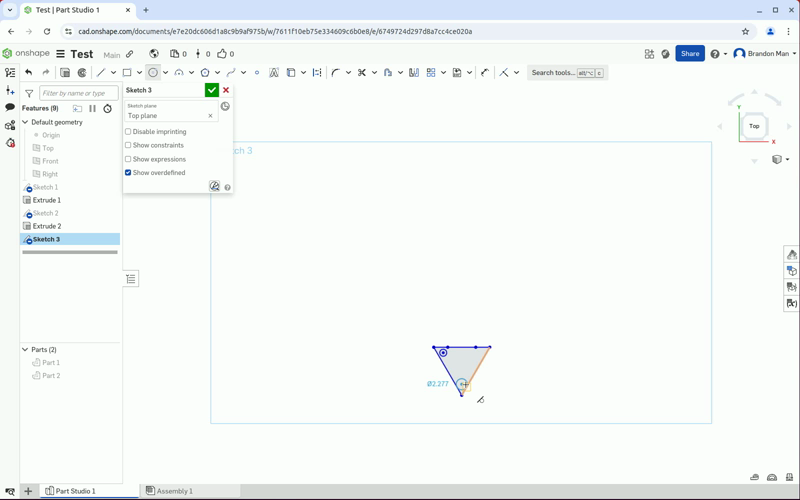
click(465, 384)
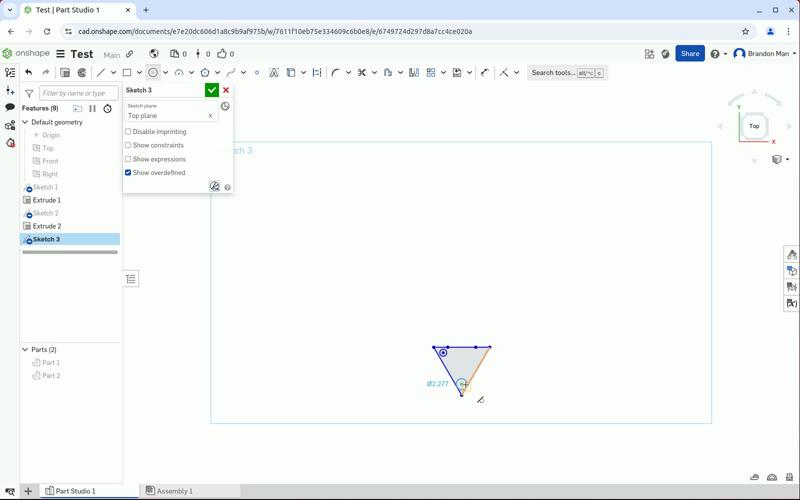
key(esc)
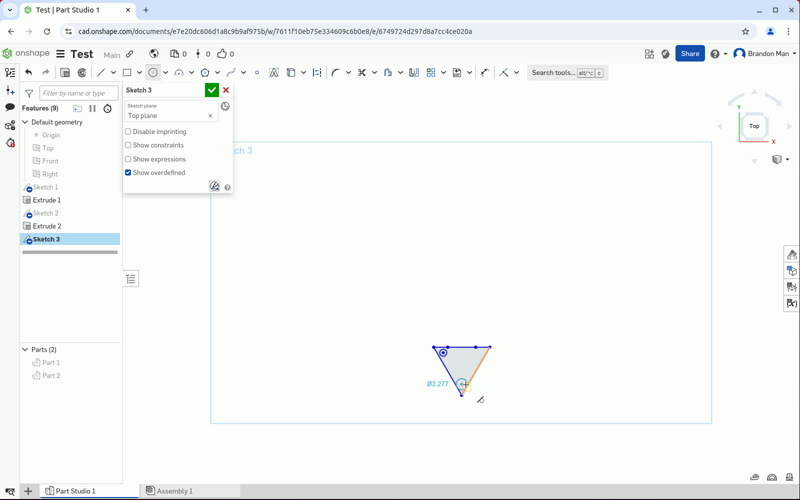
key(c)
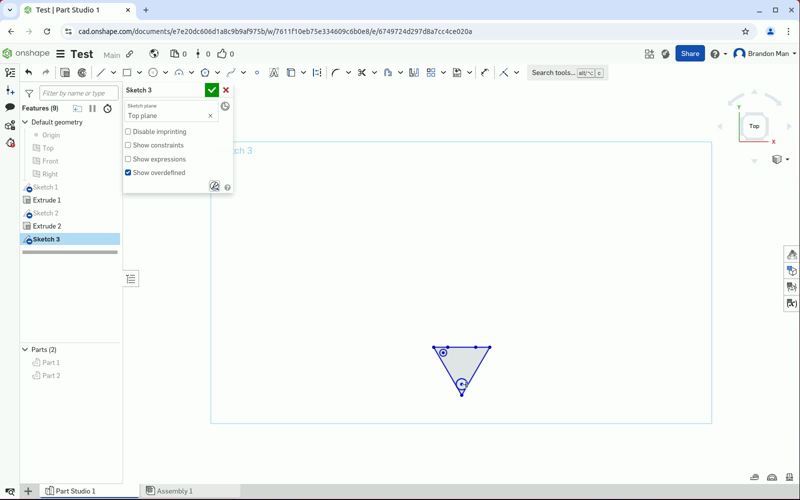
key_down(shift)
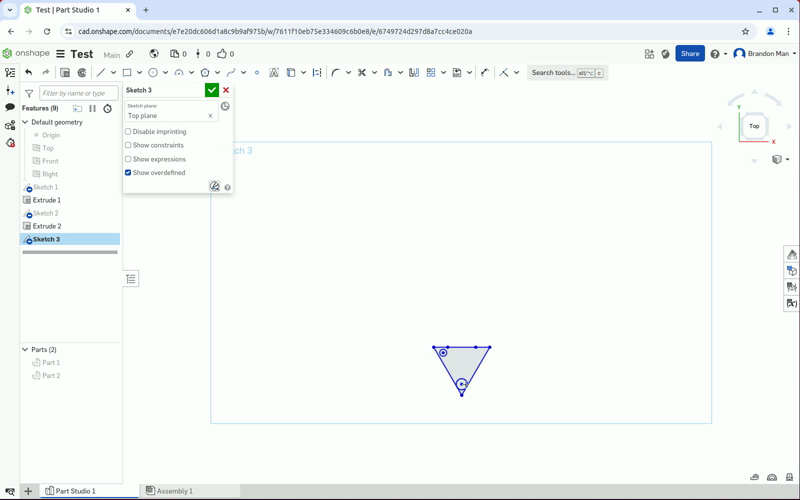
mouse_move(480, 352)
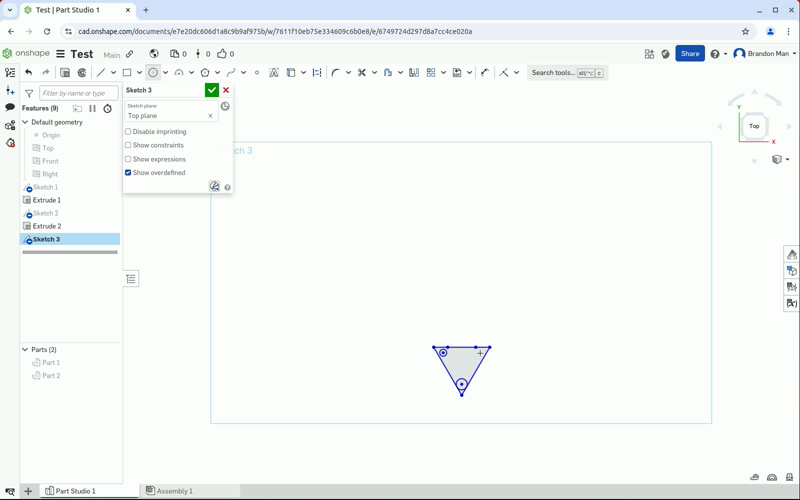
click(480, 352)
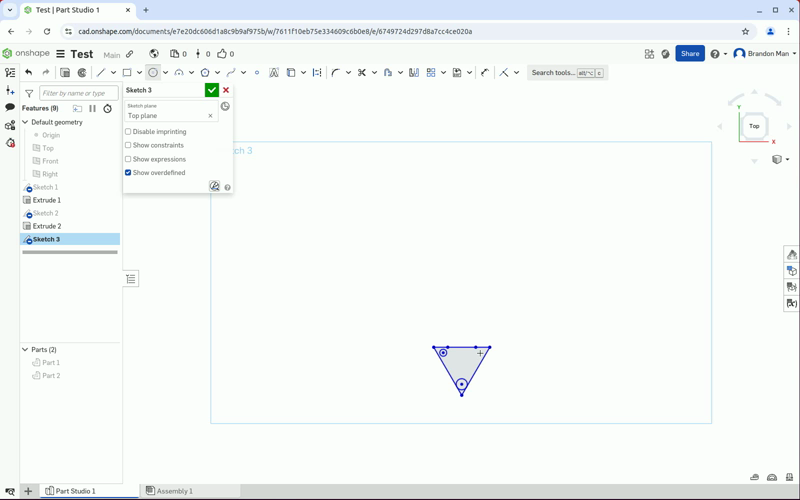
key_up(shift)
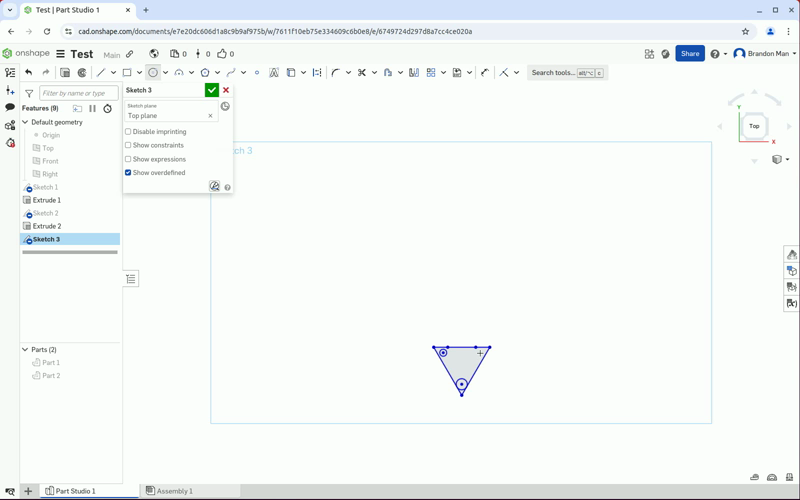
mouse_move(483, 352)
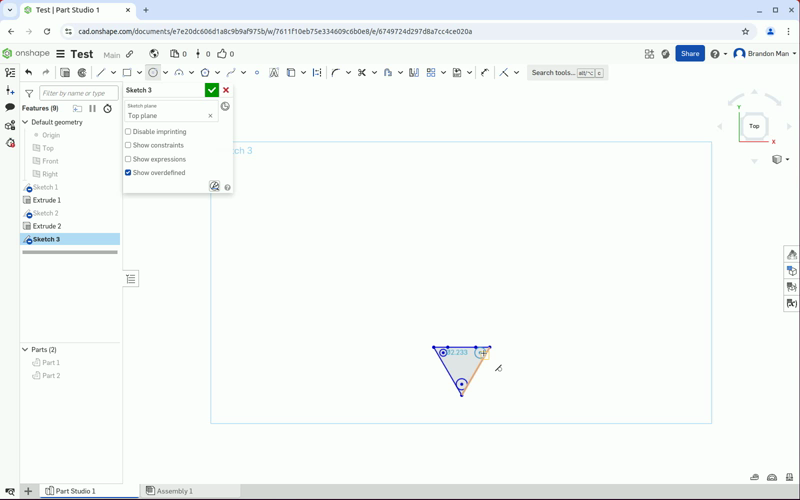
click(483, 352)
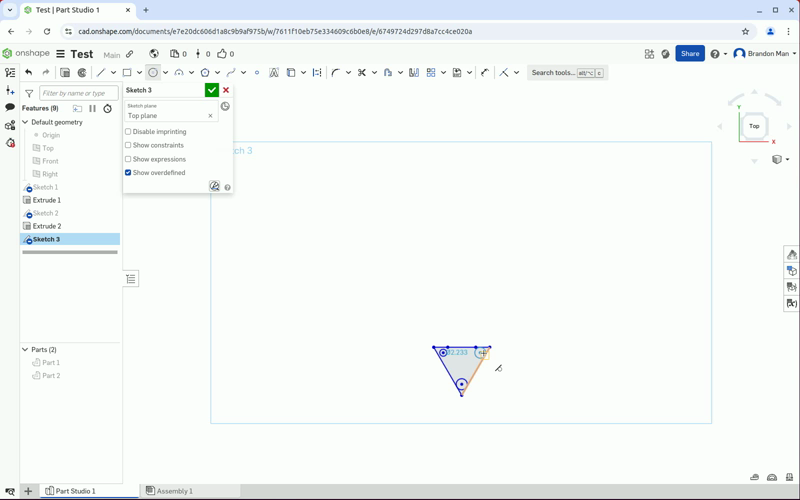
key(esc)
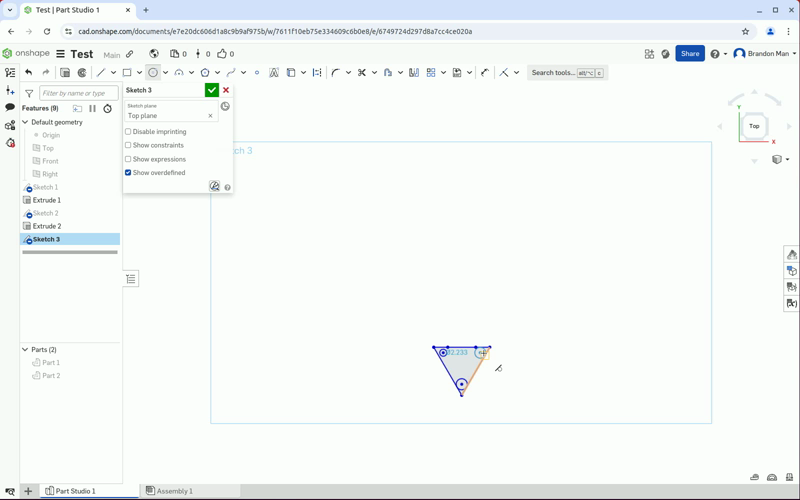
mouse_move(461, 356)
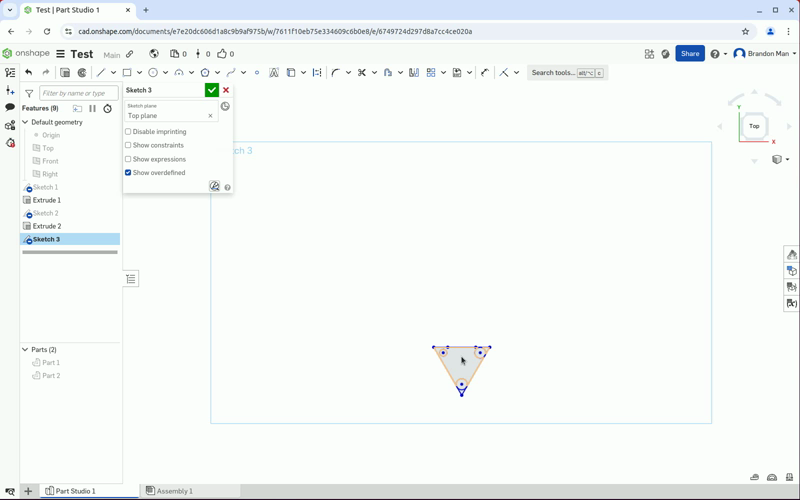
scroll(6)
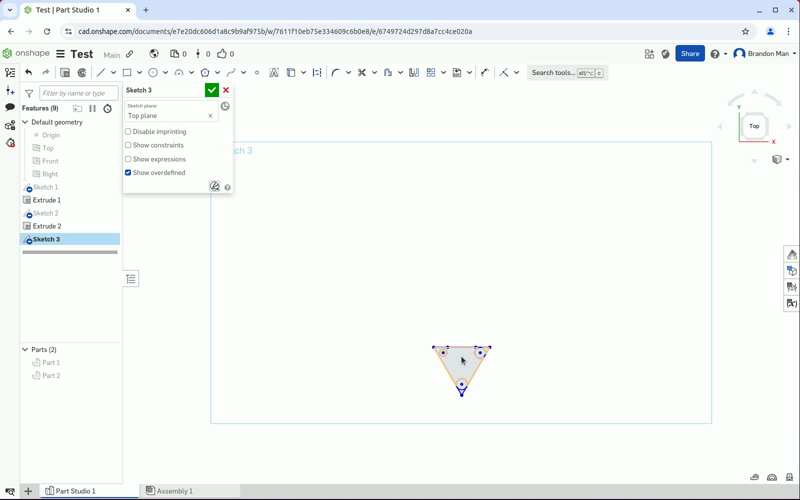
scroll(6)
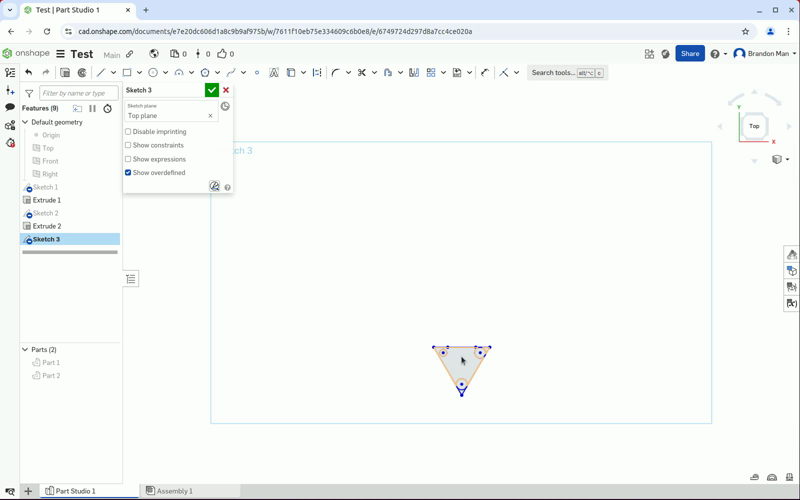
scroll(6)
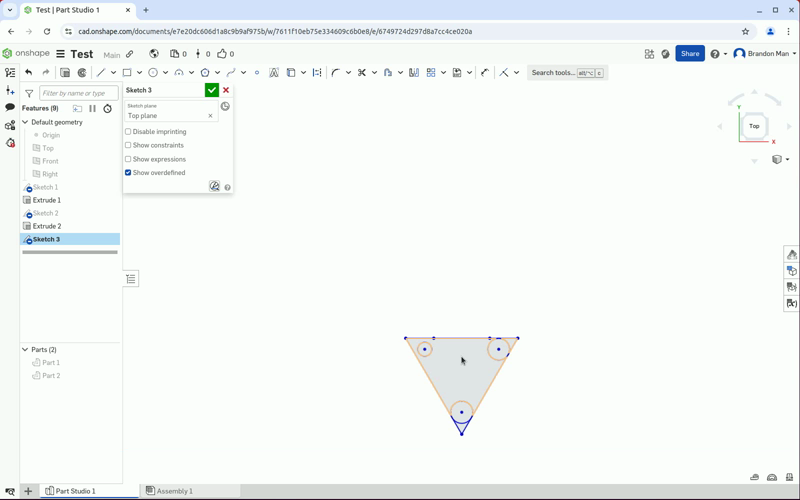
scroll(6)
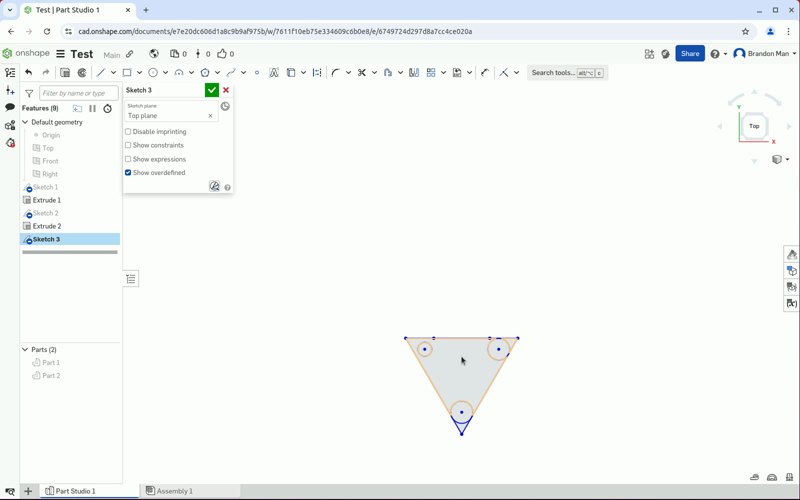
scroll(6)
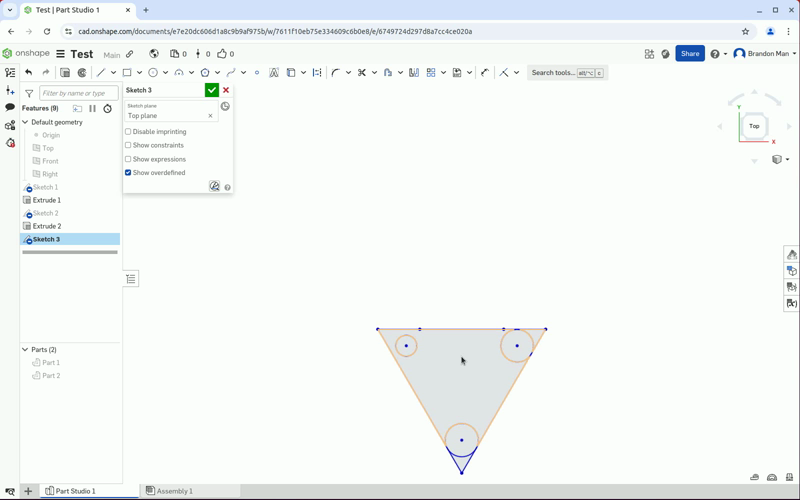
scroll(6)
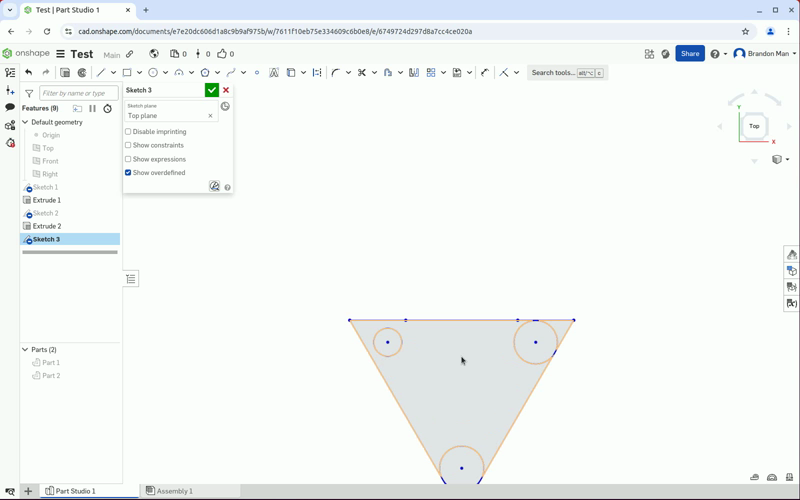
scroll(6)
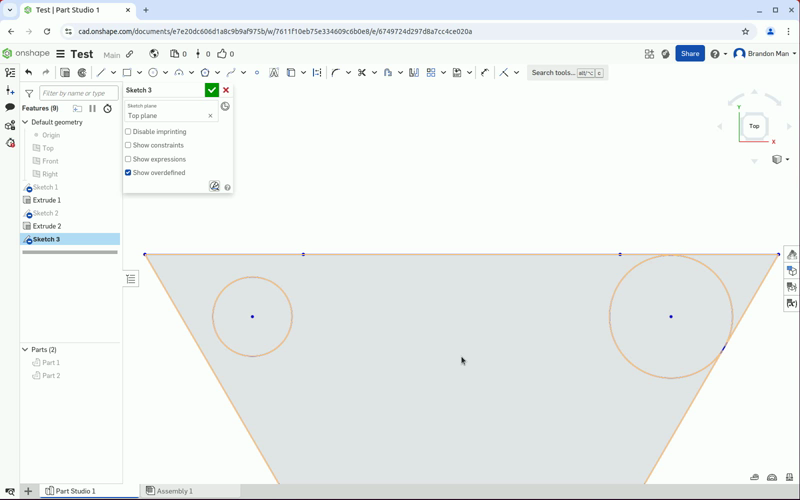
click(461, 356)
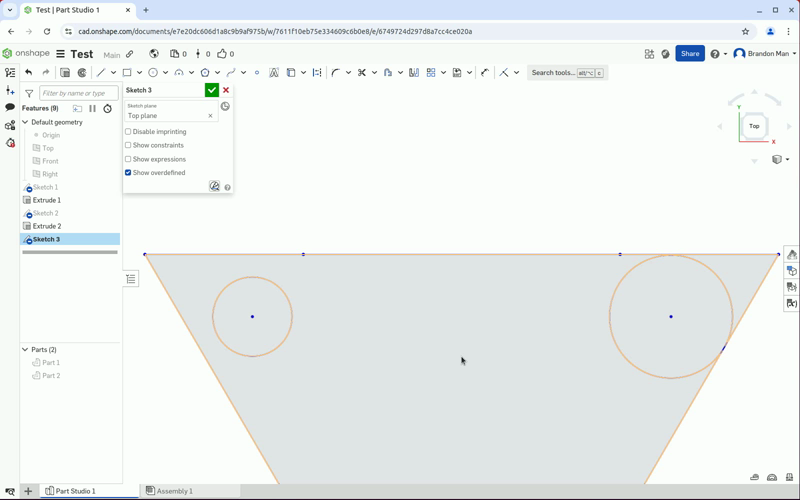
scroll(-6)
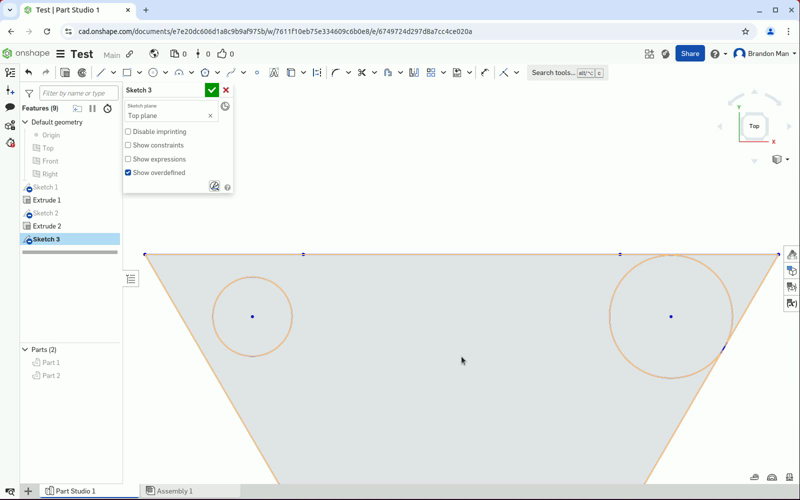
scroll(-6)
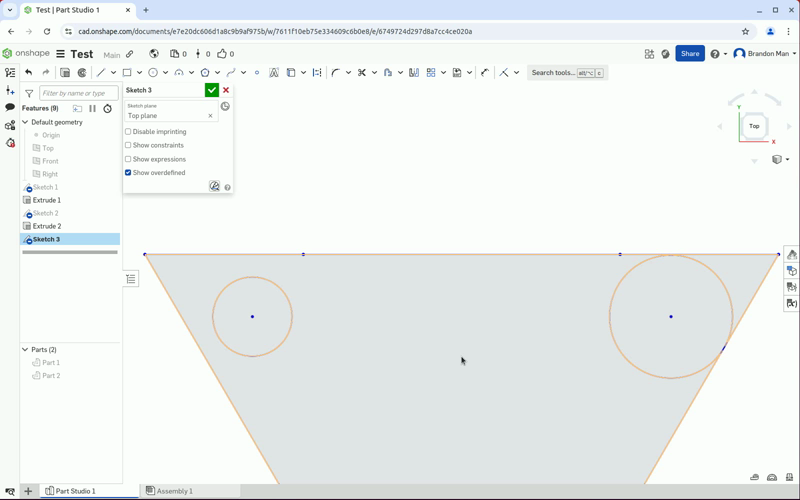
scroll(-6)
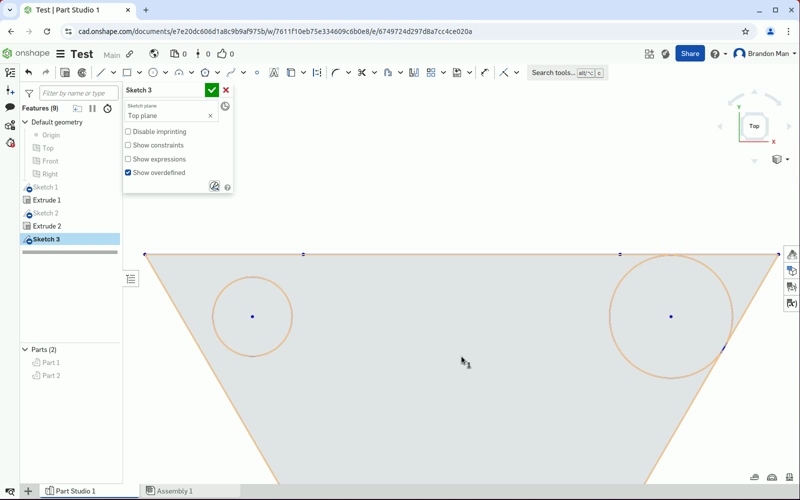
scroll(-6)
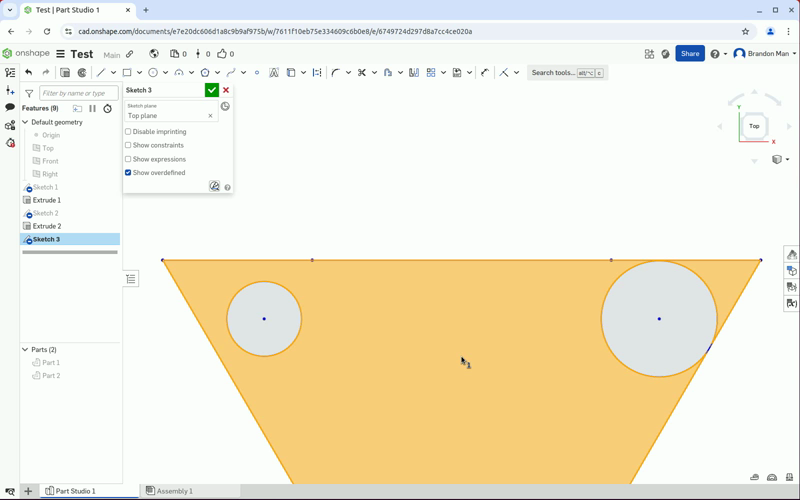
scroll(-6)
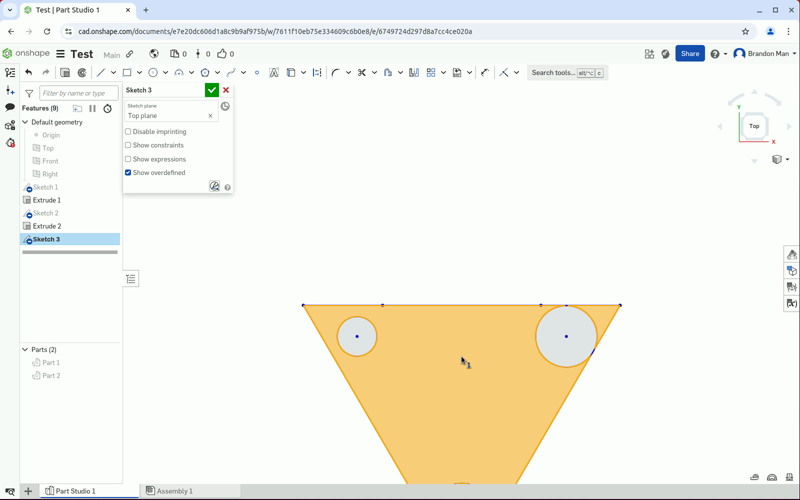
scroll(-6)
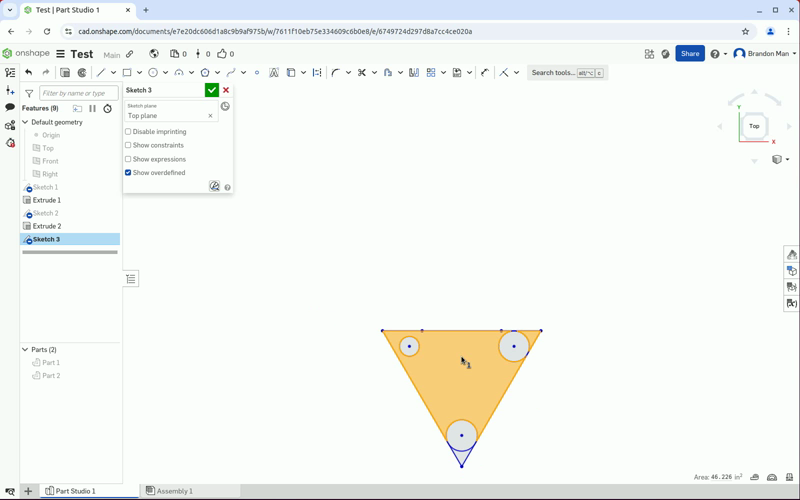
scroll(-6)
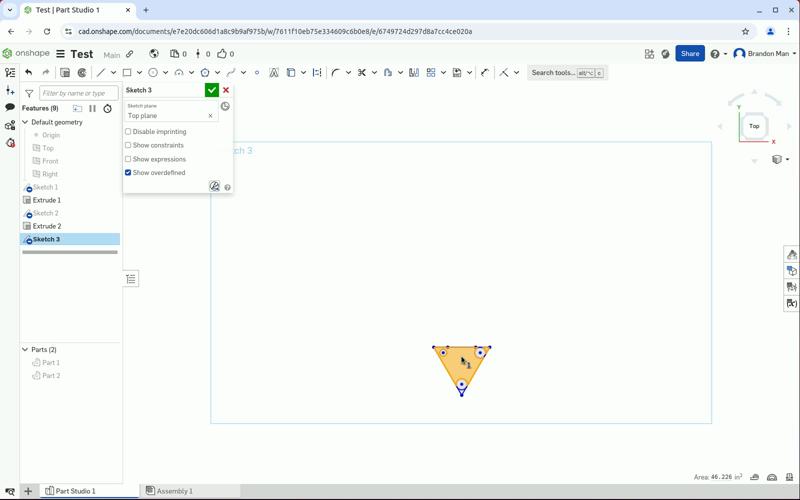
mouse_move(73, 352)
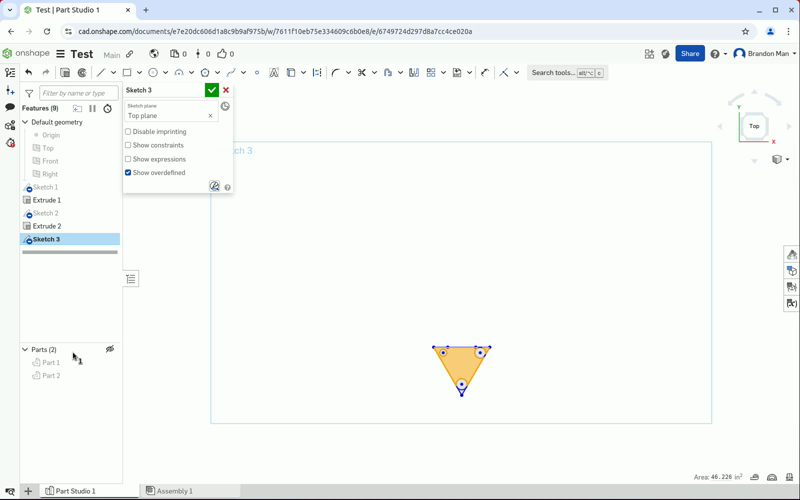
key(shift+y)
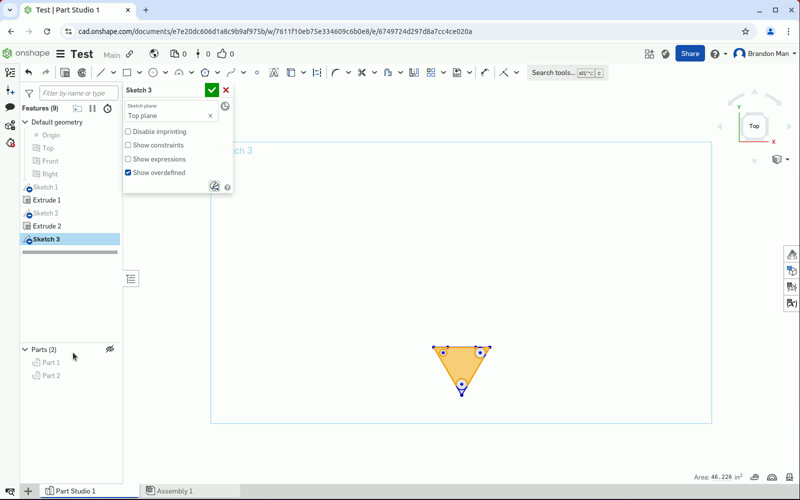
key(shift+e)
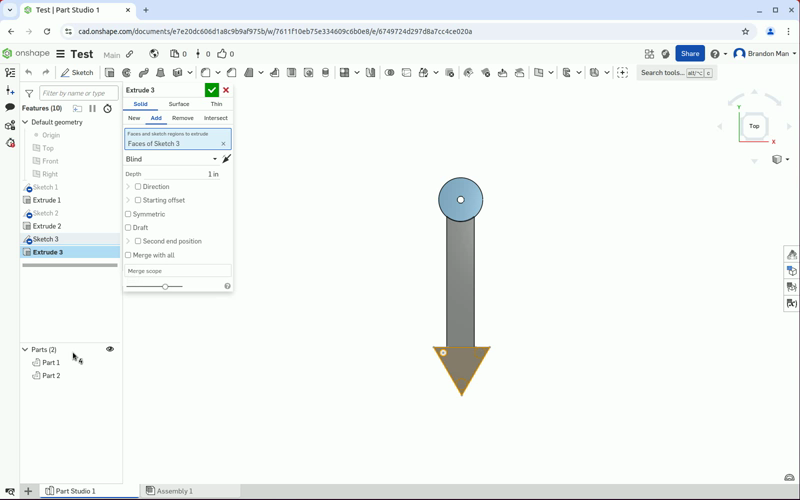
mouse_move(143, 106)
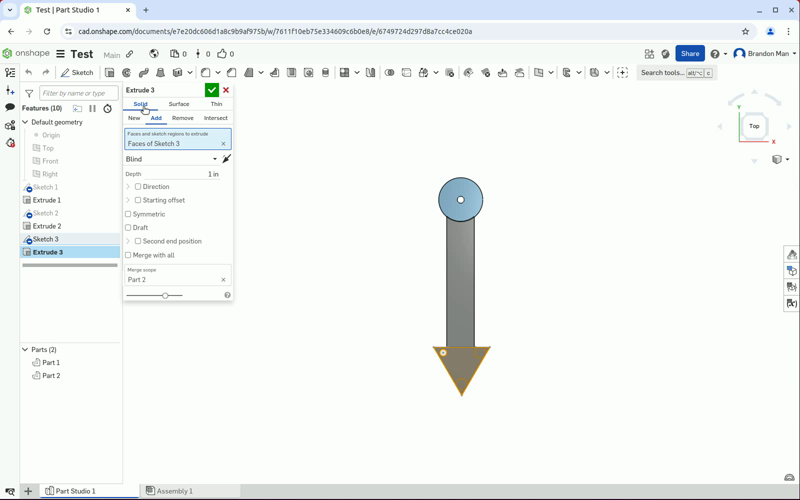
click(143, 106)
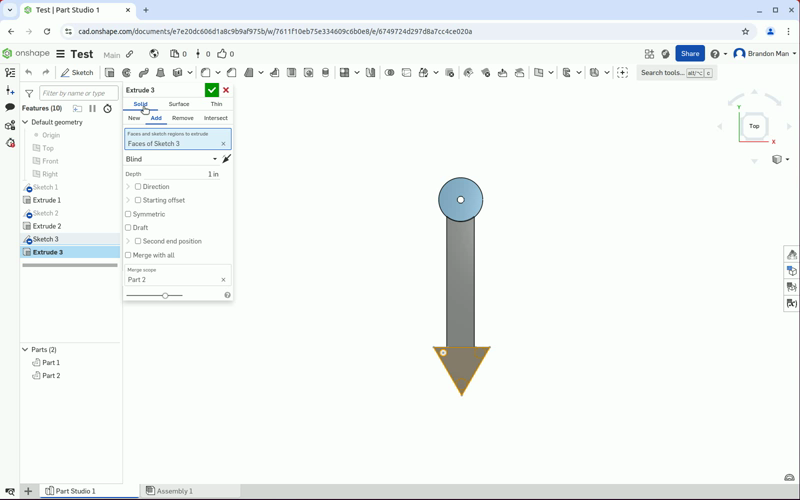
mouse_move(137, 120)
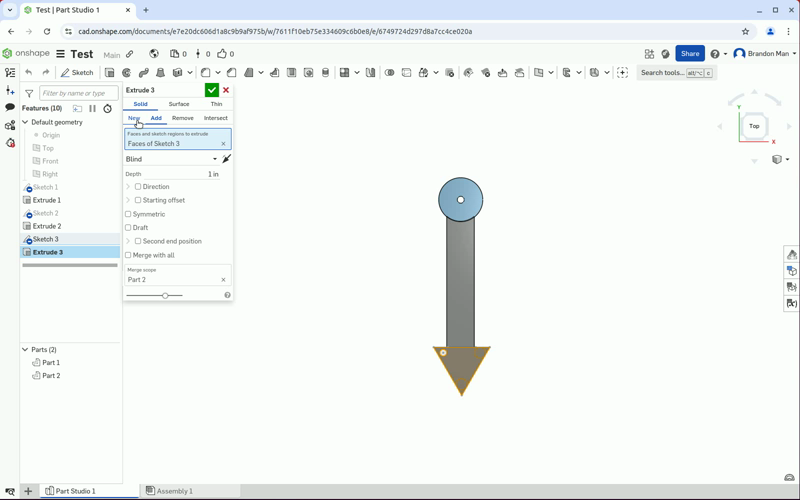
click(137, 120)
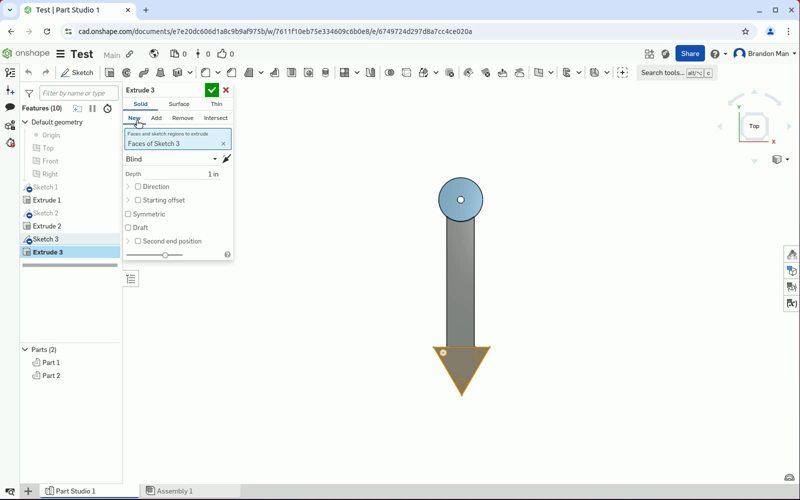
key(tab, 4)
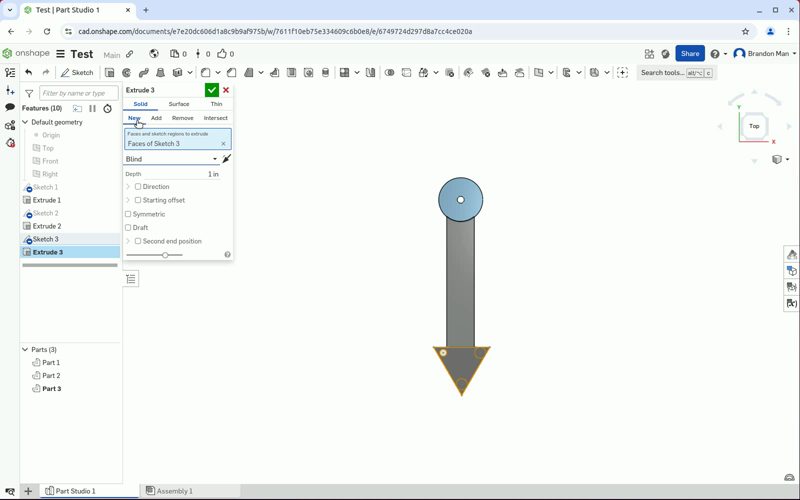
text(4.814)
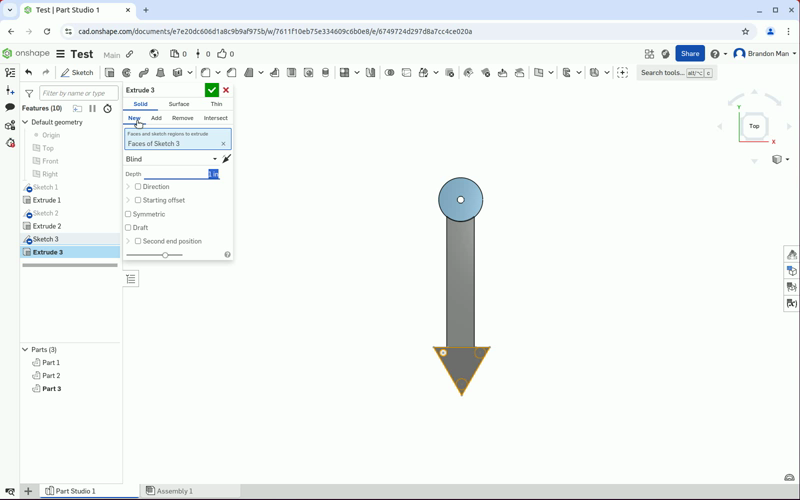
key(enter)
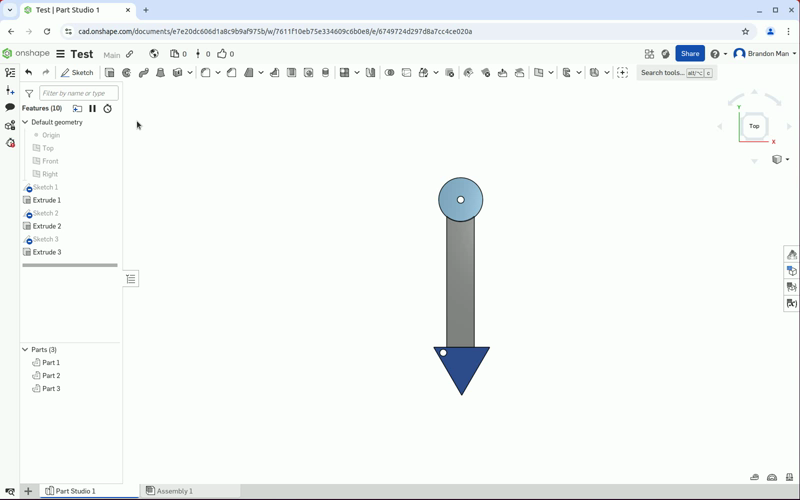
key(shift+h)
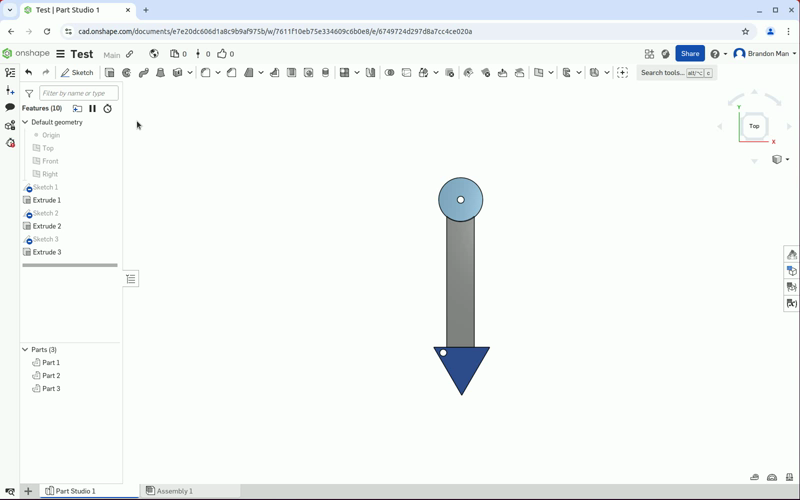
key(shift+h)
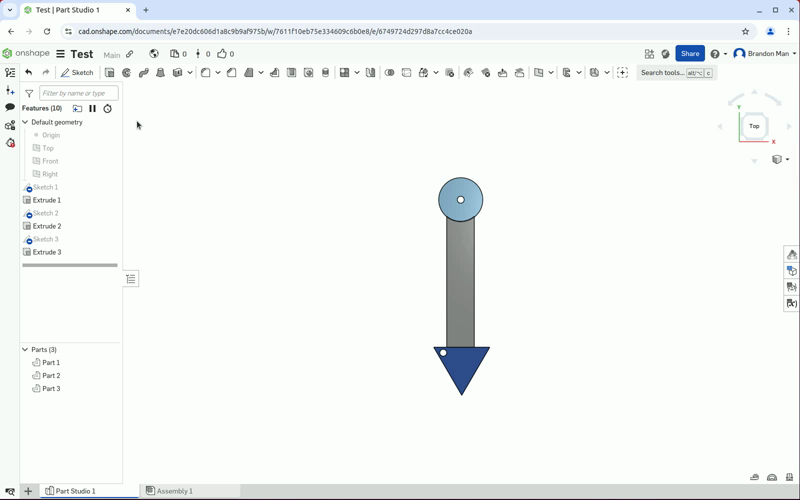
key(shift+7)
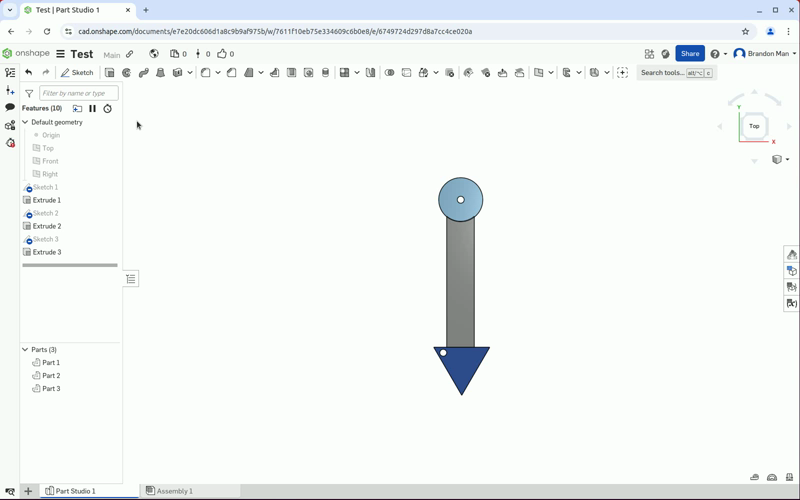
key(up, 3)
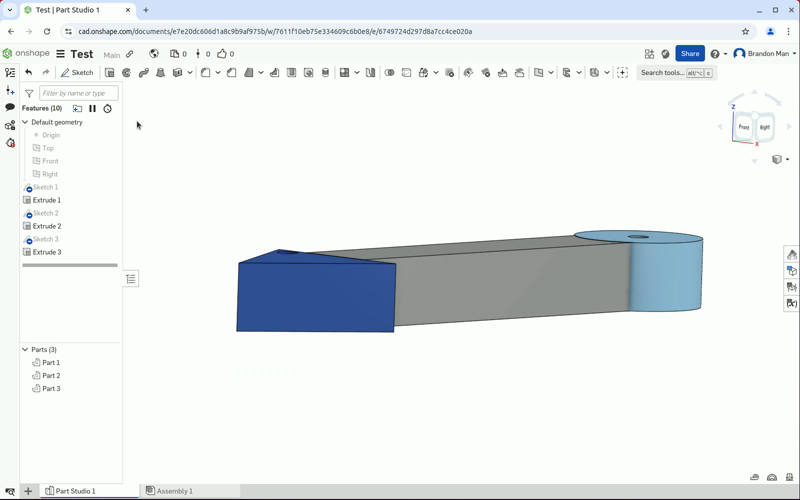
key(left, 3)
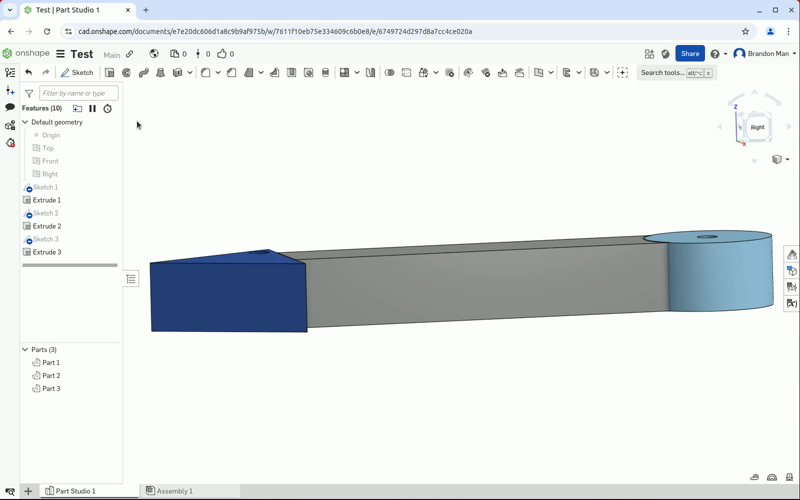
key(right, 3)
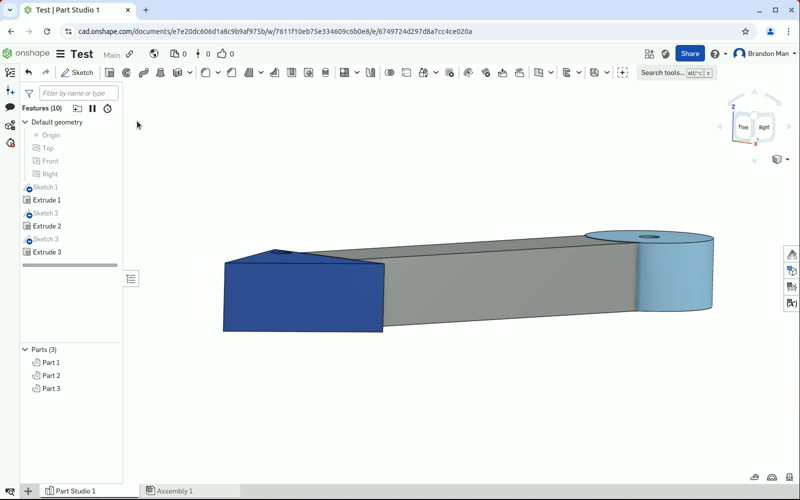
key(down, 3)
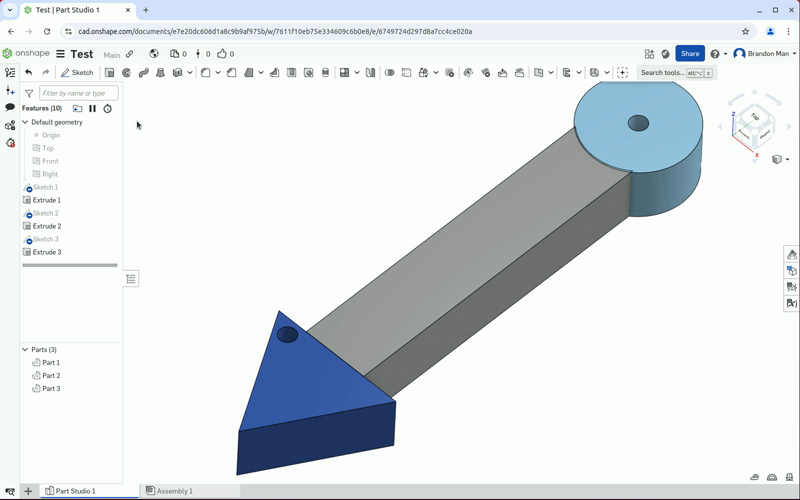
mouse_move(73, 189)
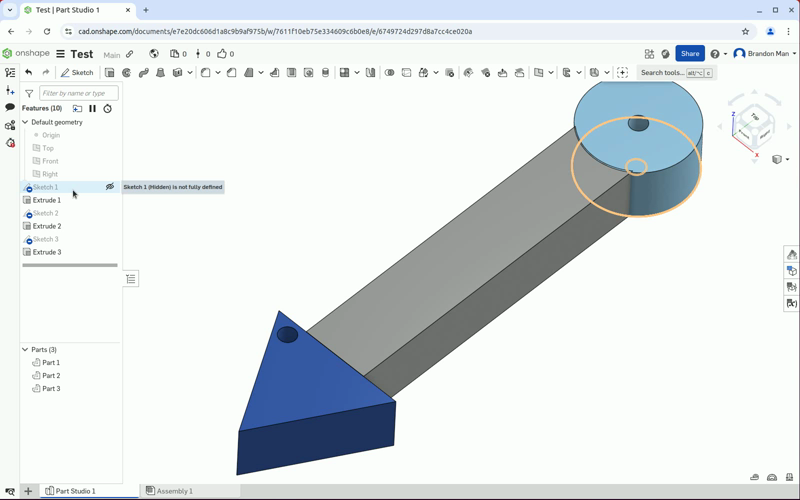
click(73, 189)